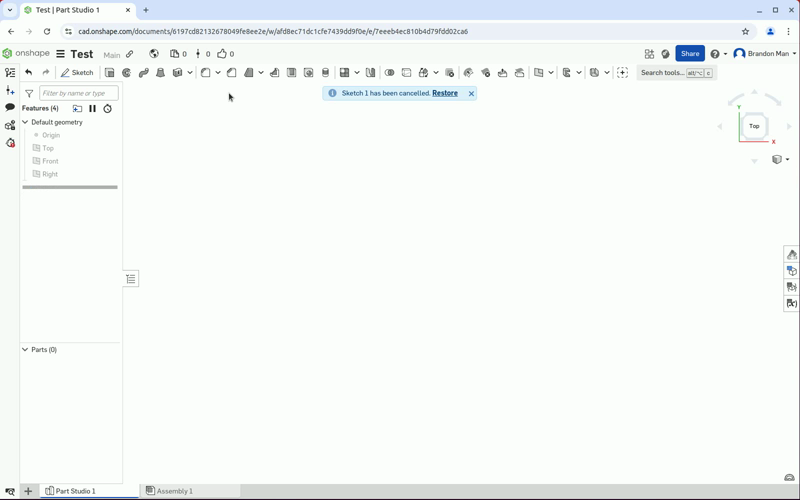
key(shift+h)
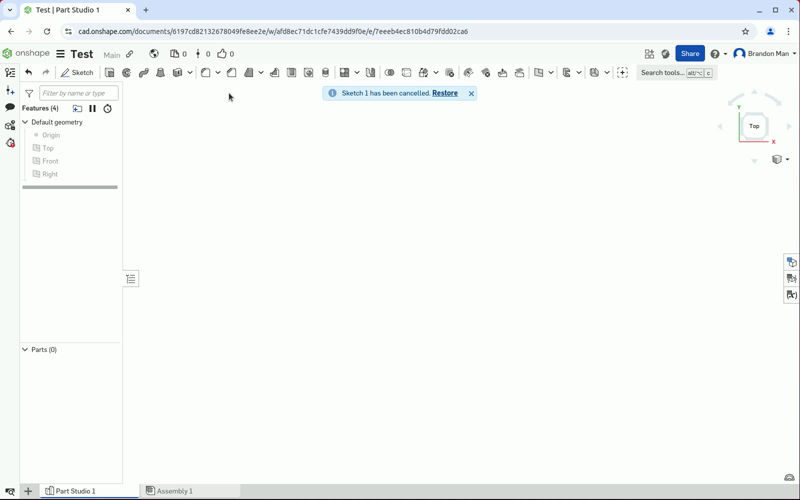
mouse_move(73, 352)
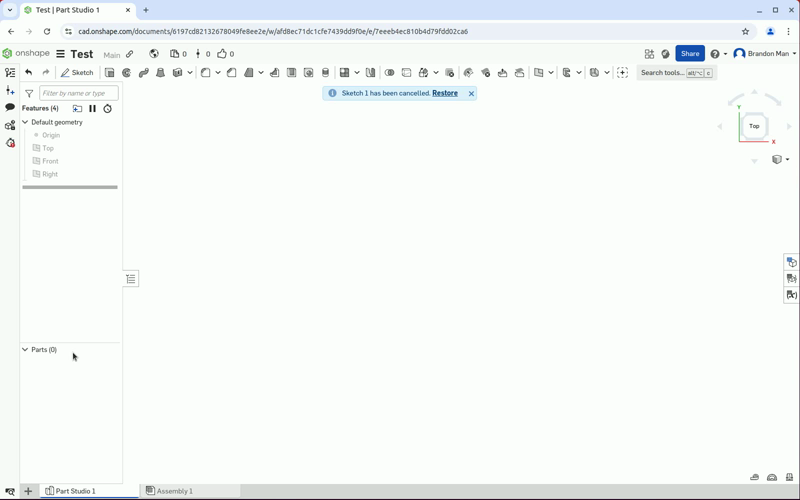
key(y)
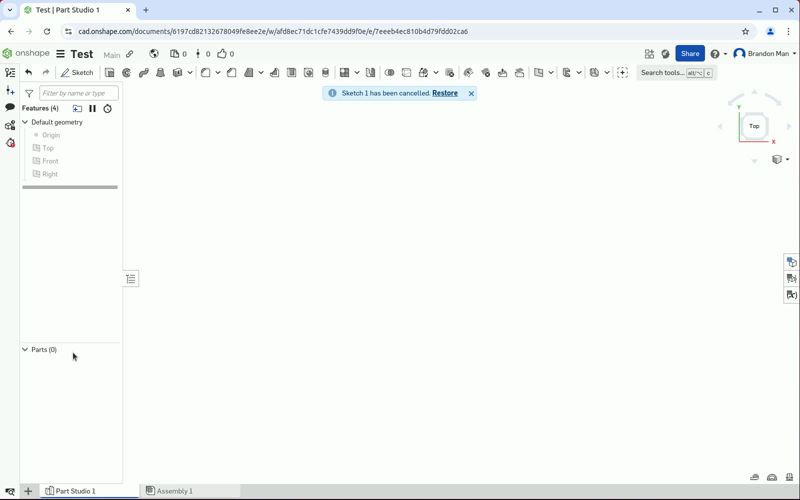
key(shift+p)
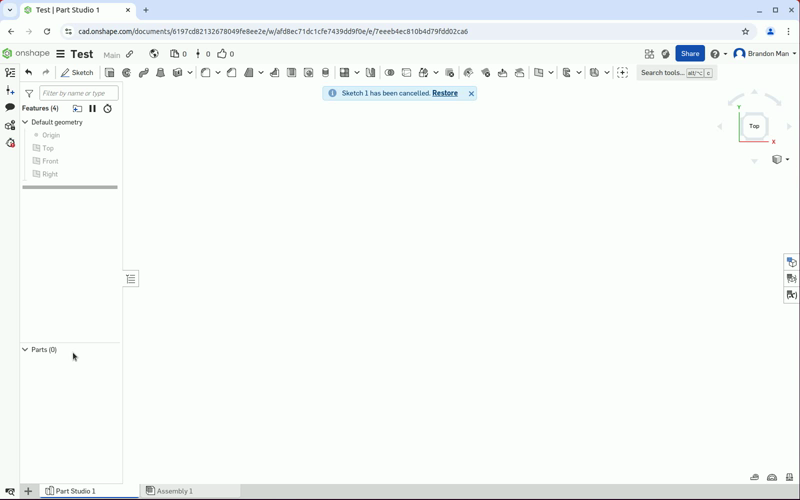
key(space)
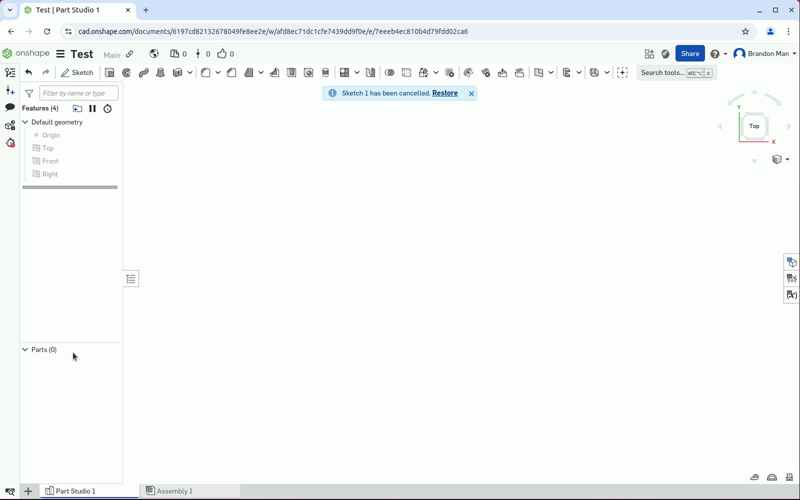
key_down(shift)
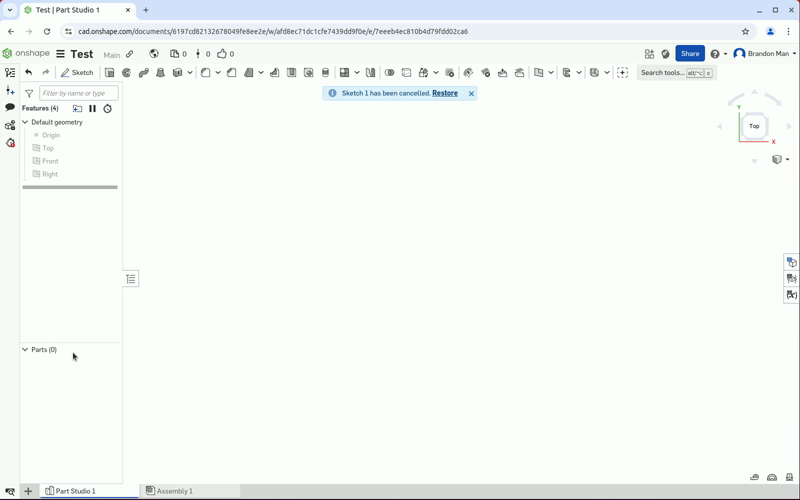
key(up)
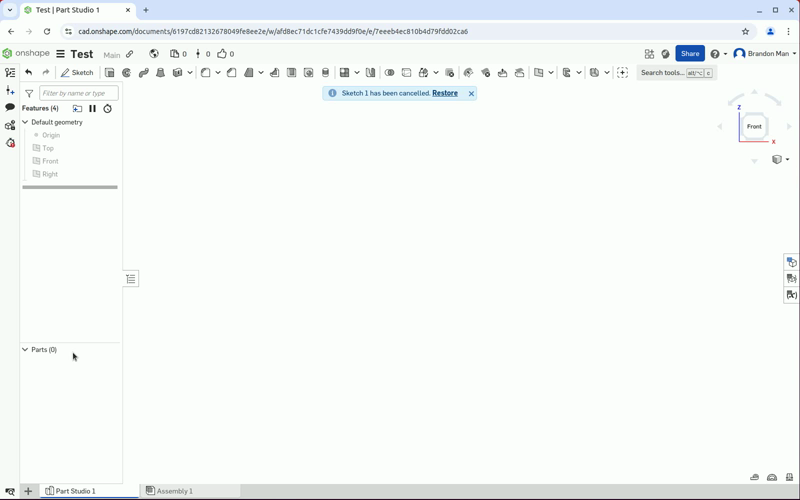
key_up(shift)
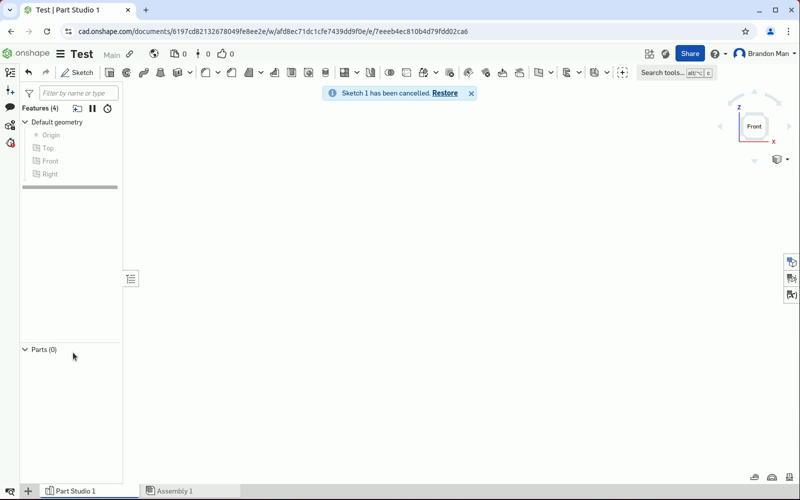
key(space)
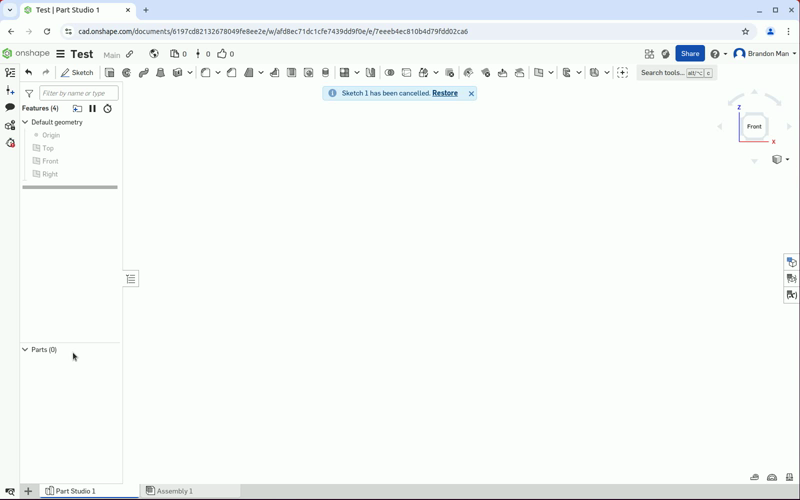
key_down(shift)
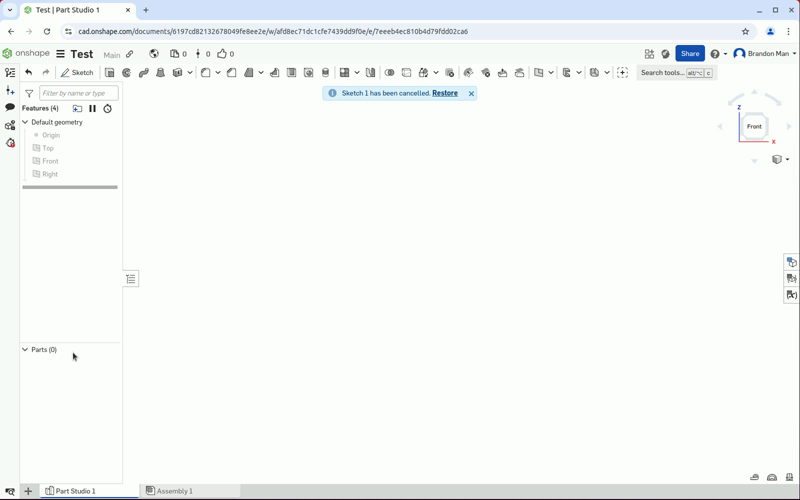
key(left)
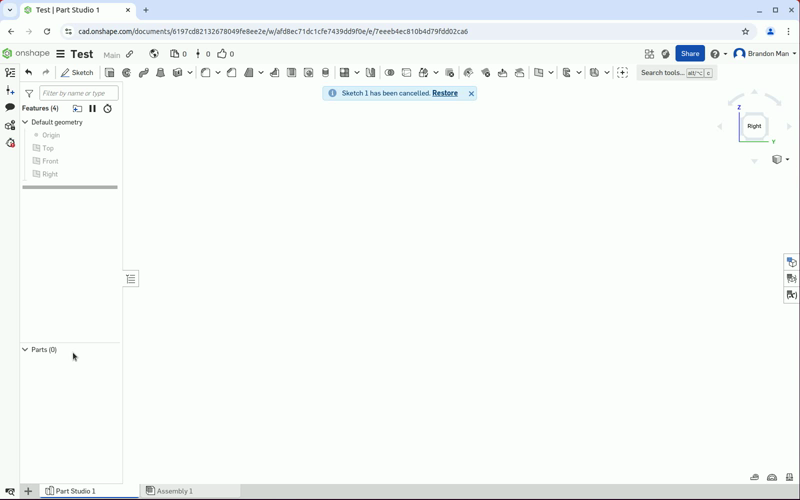
key_up(shift)
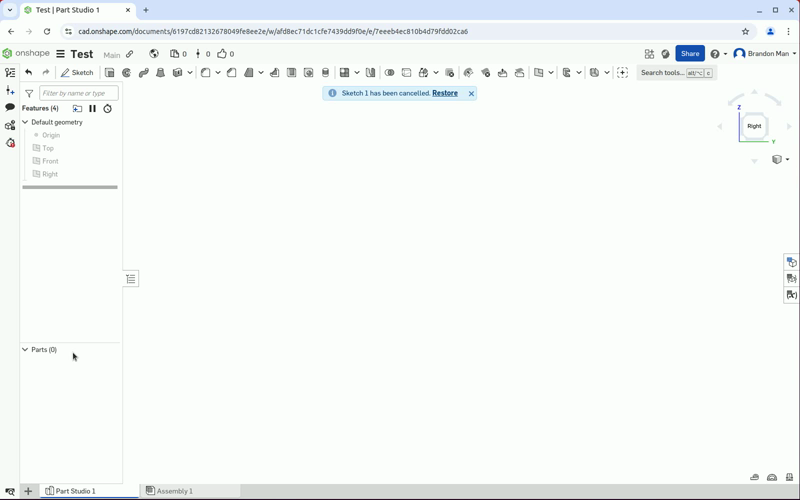
mouse_move(73, 352)
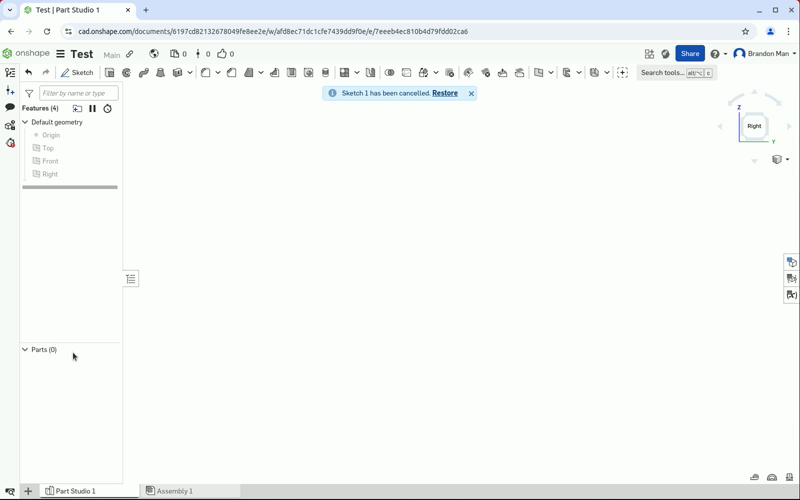
key(shift+y)
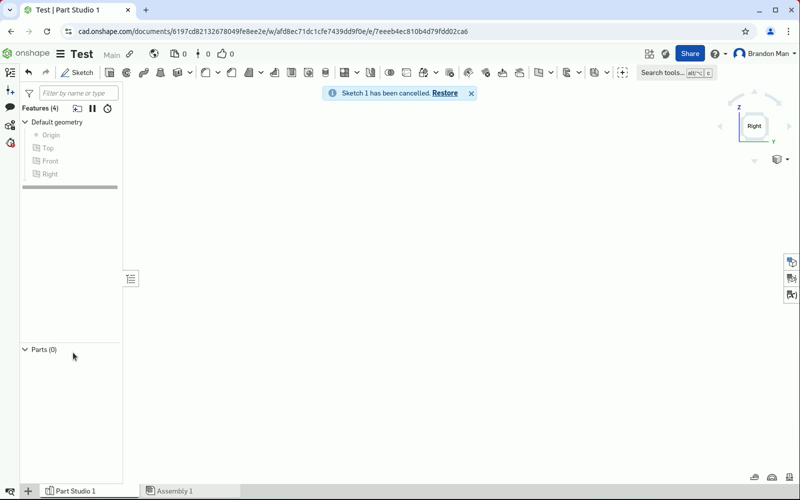
key(shift+s)
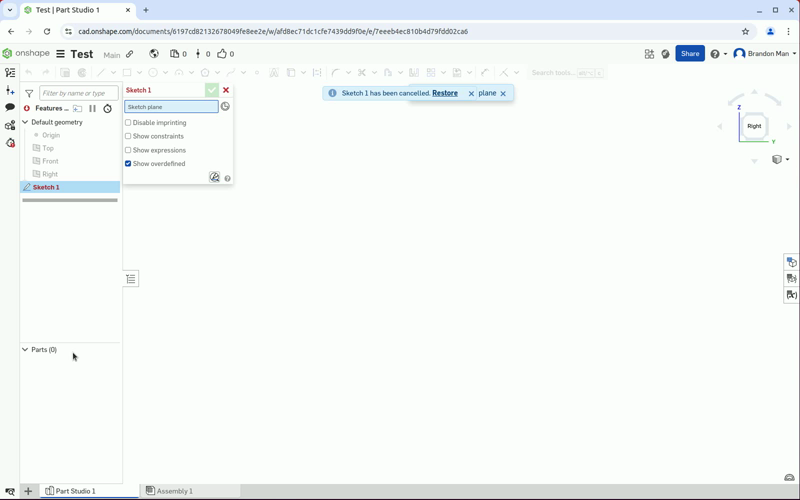
mouse_move(73, 176)
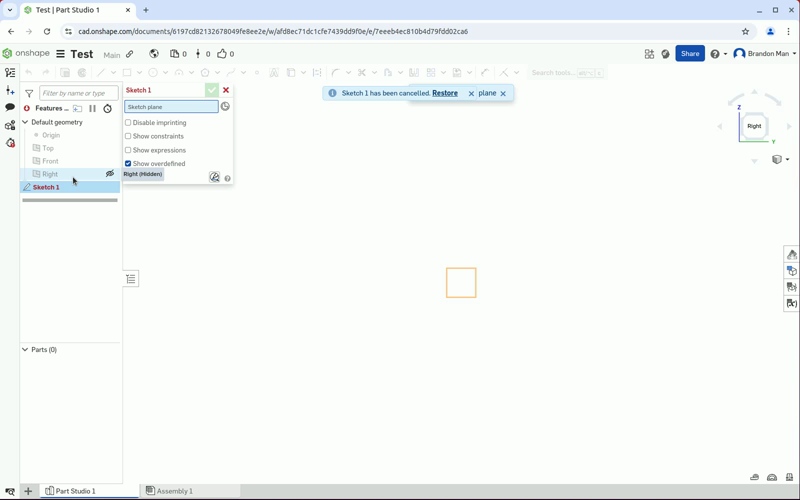
click(73, 176)
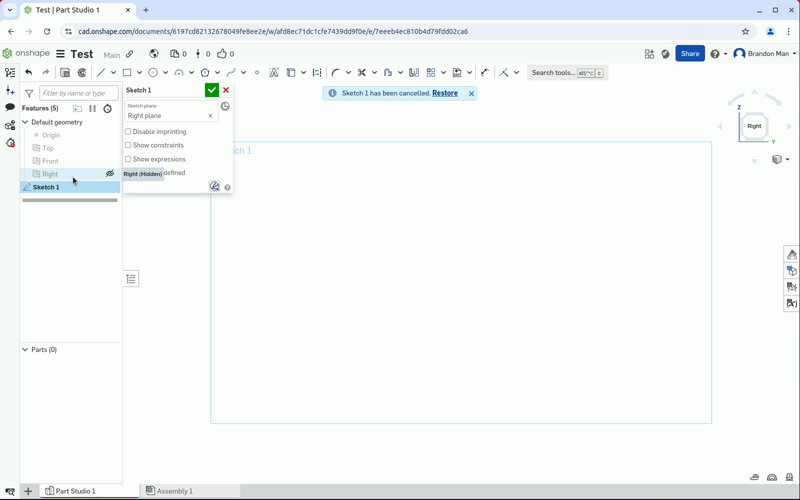
mouse_move(73, 352)
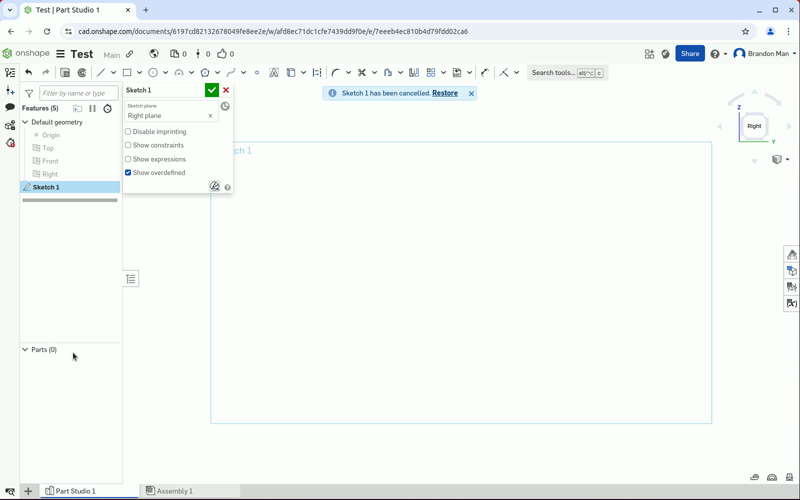
key(y)
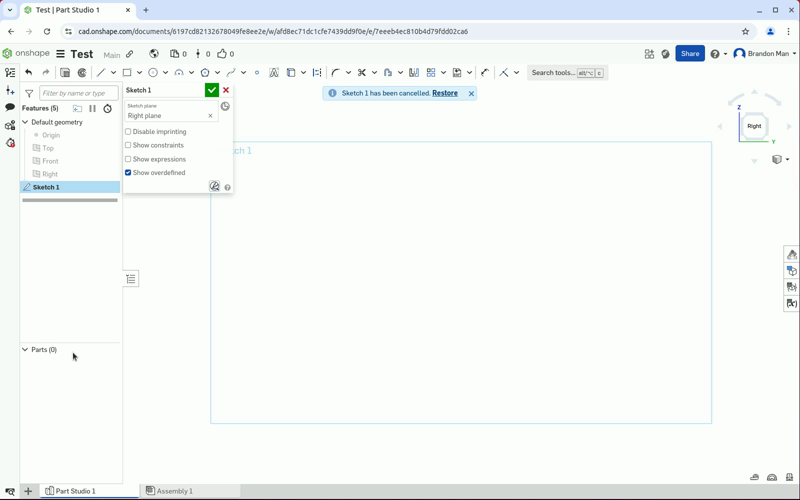
key(l)
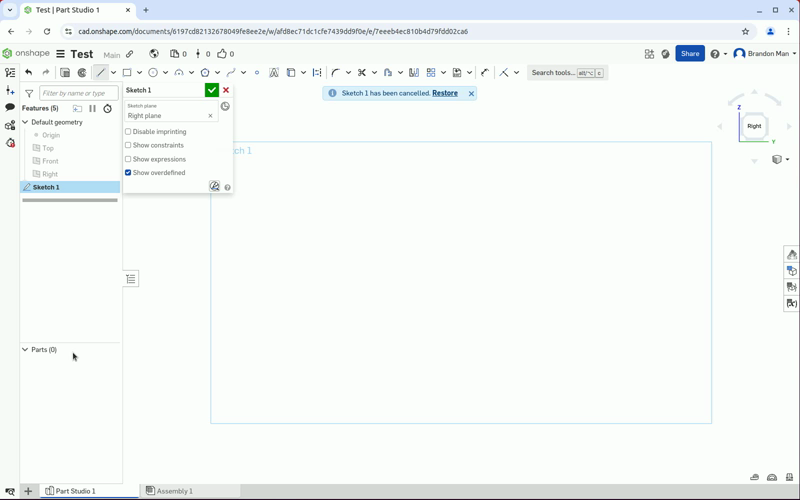
key_down(shift)
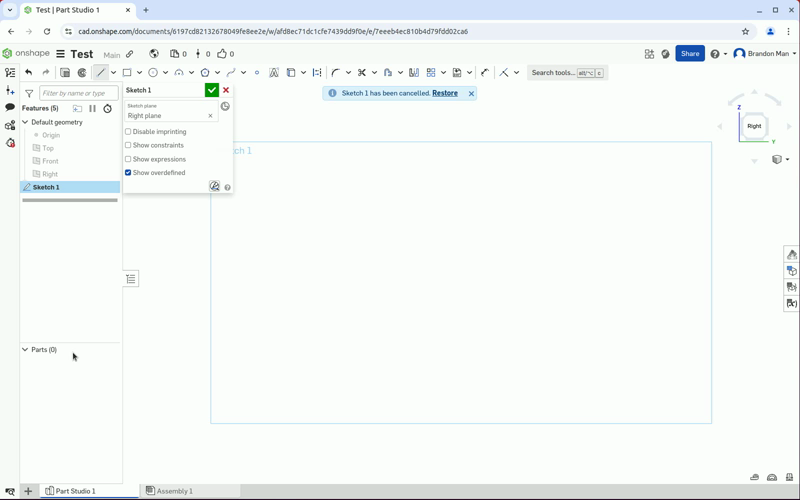
mouse_move(348, 261)
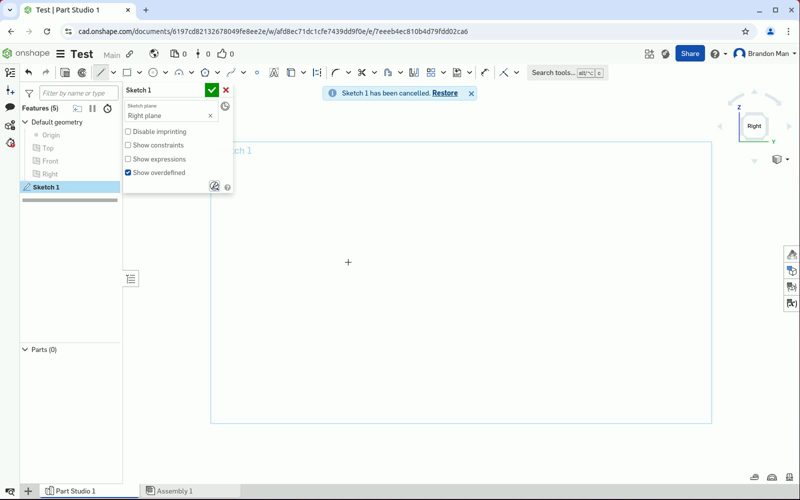
click(348, 261)
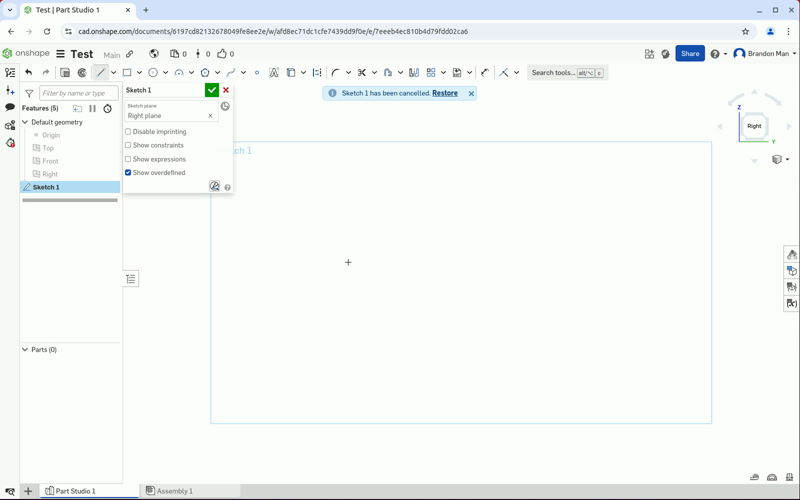
key_up(shift)
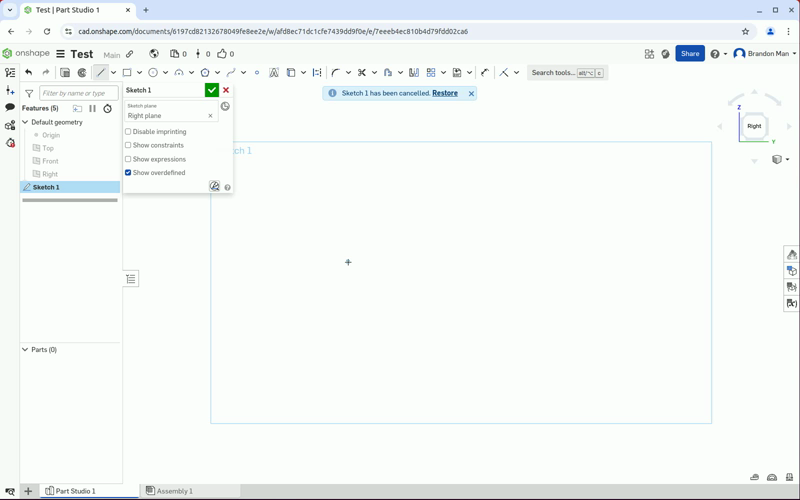
key_down(shift)
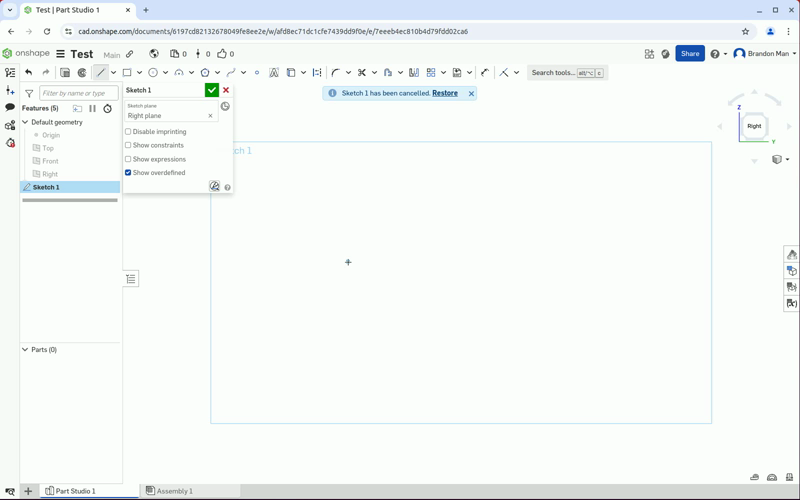
mouse_move(378, 261)
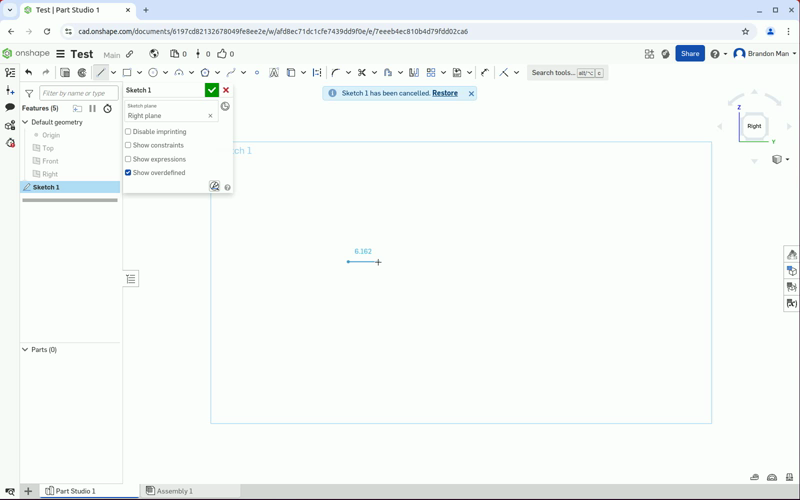
mouse_move(356, 261)
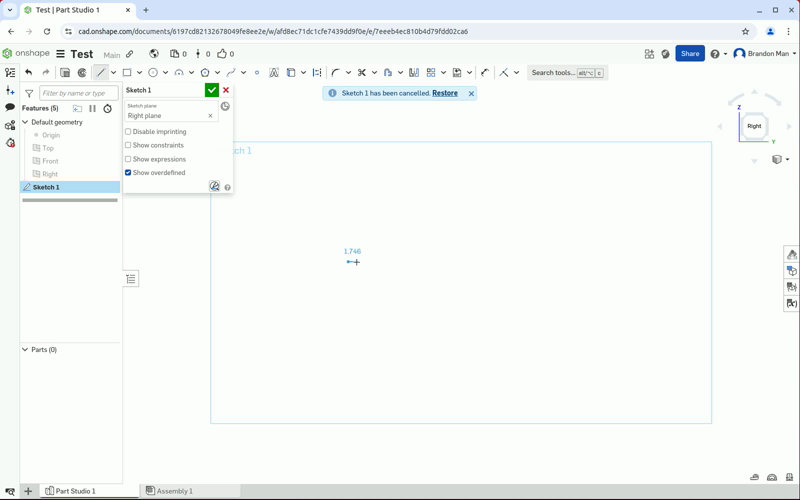
click(356, 261)
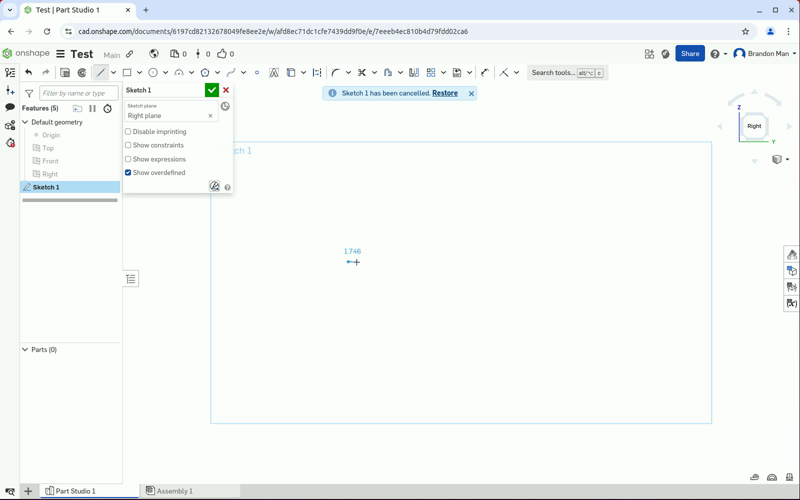
key_up(shift)
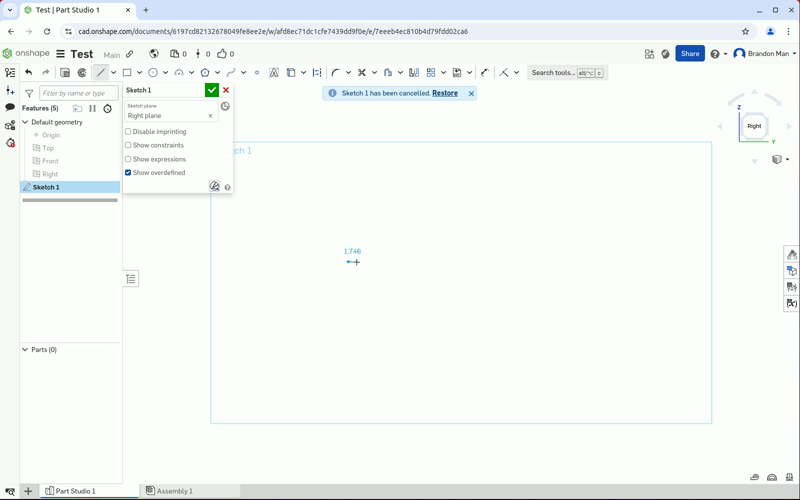
key_down(shift)
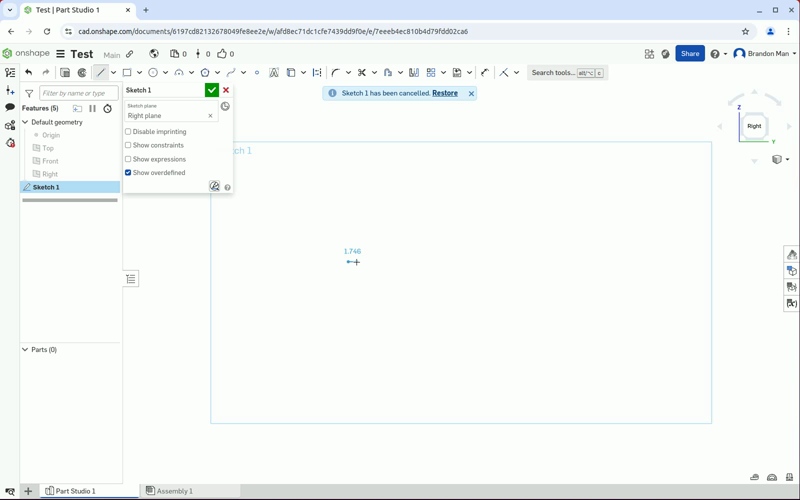
mouse_move(386, 261)
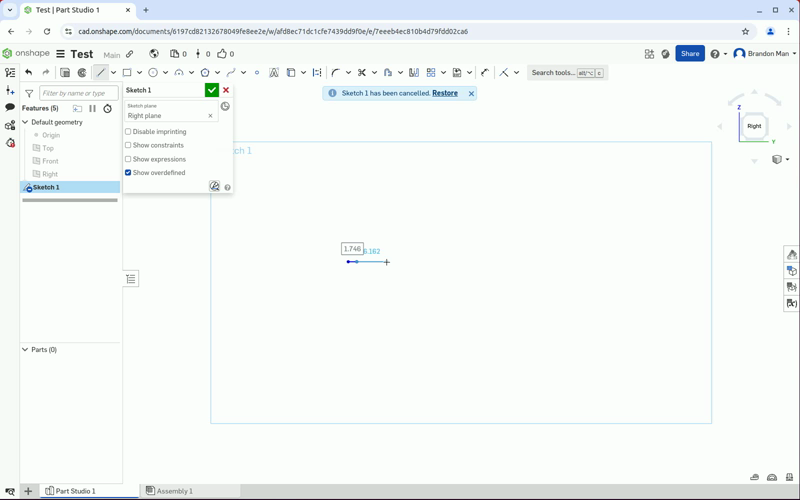
mouse_move(362, 261)
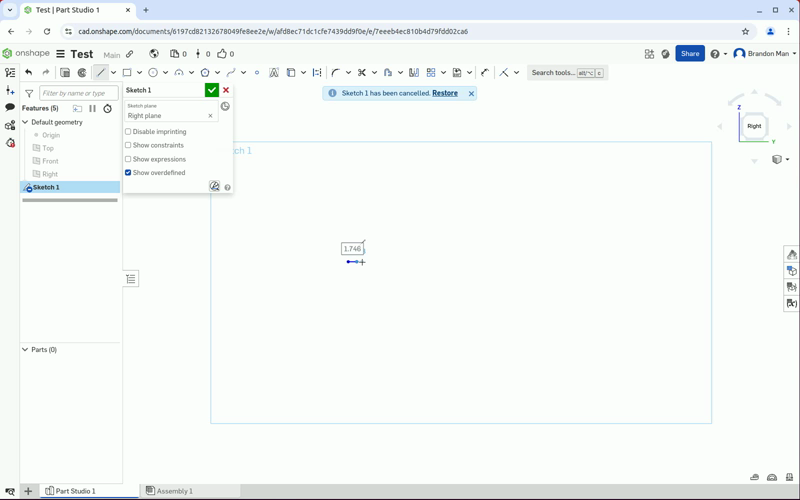
scroll(6)
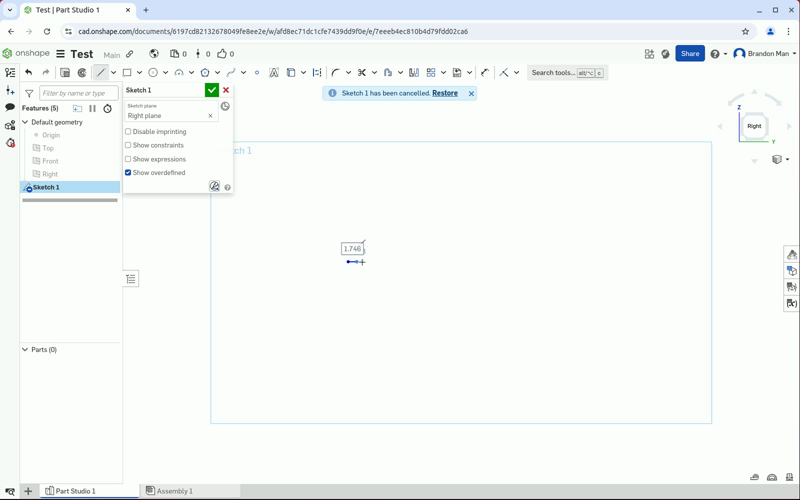
scroll(6)
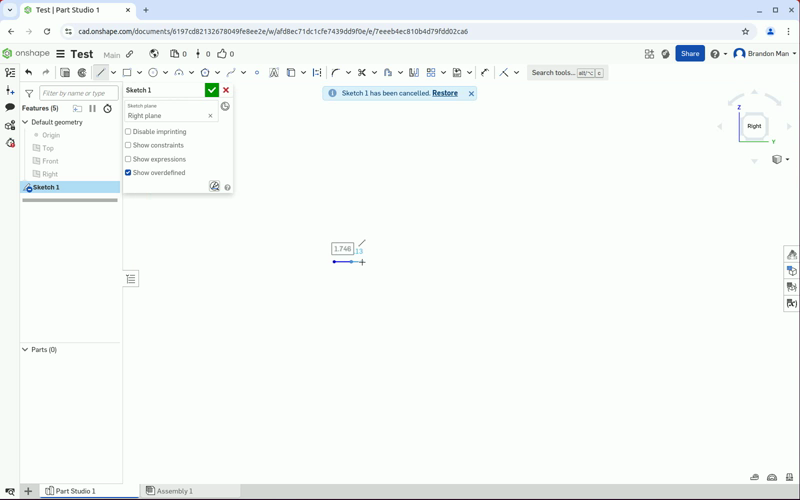
scroll(6)
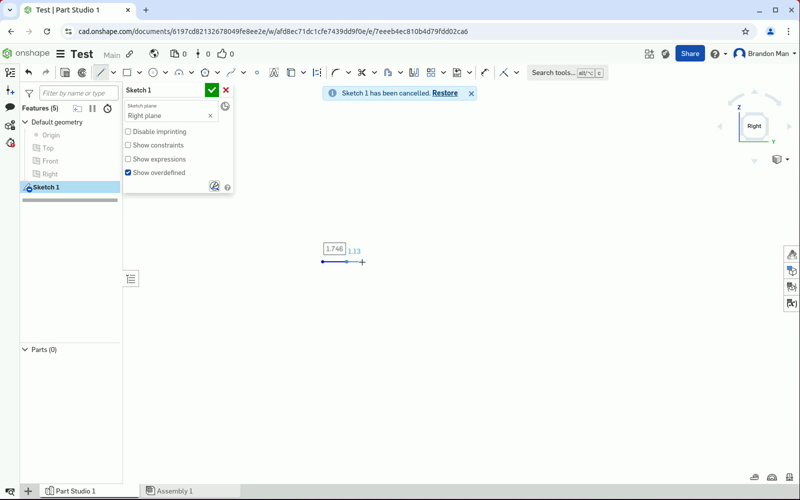
scroll(6)
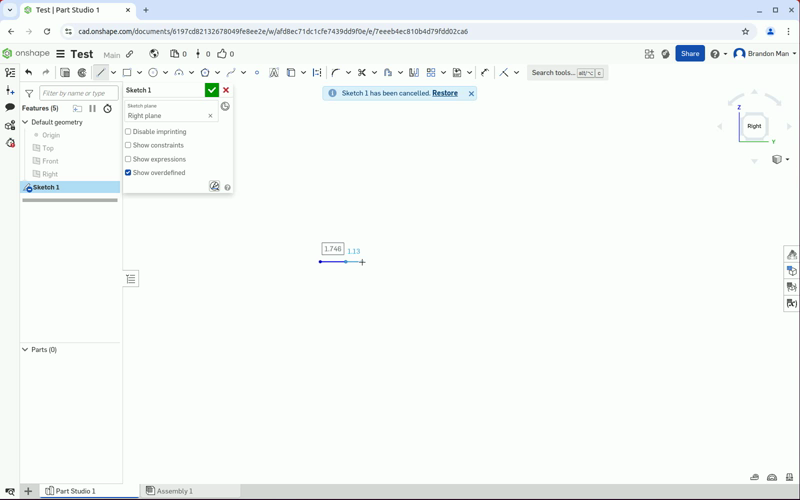
scroll(6)
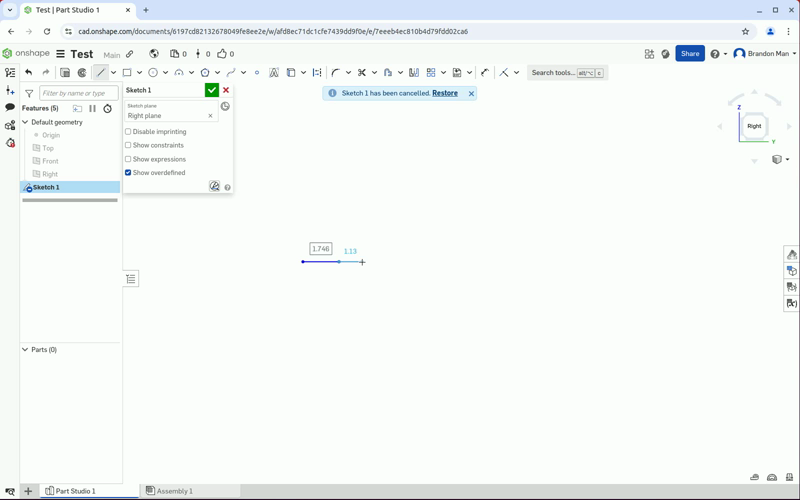
scroll(6)
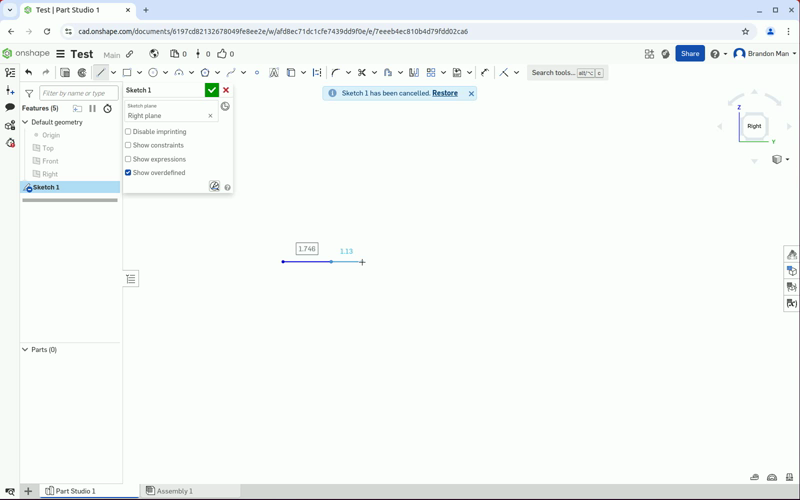
scroll(6)
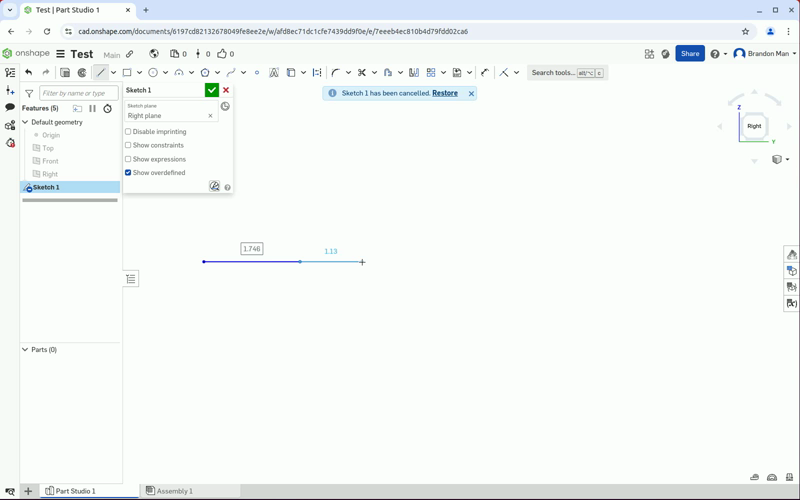
click(362, 261)
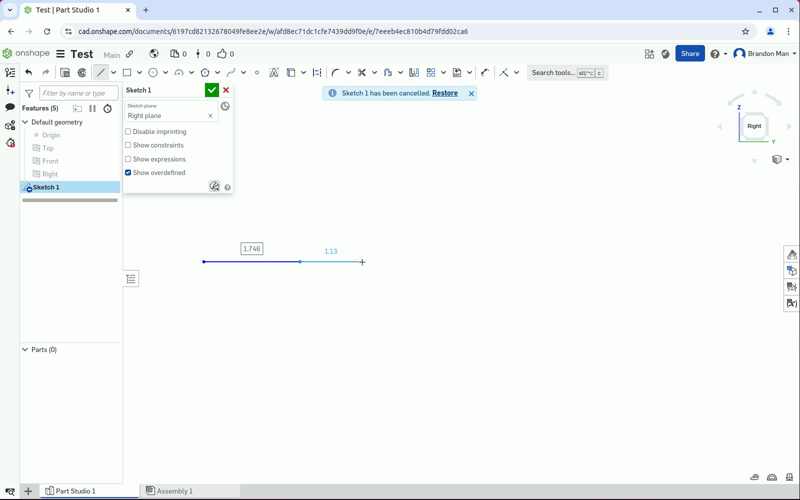
scroll(-6)
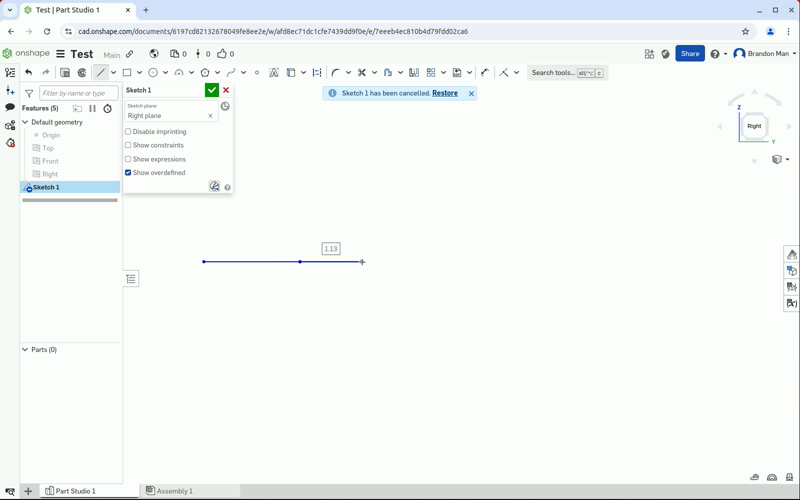
scroll(-6)
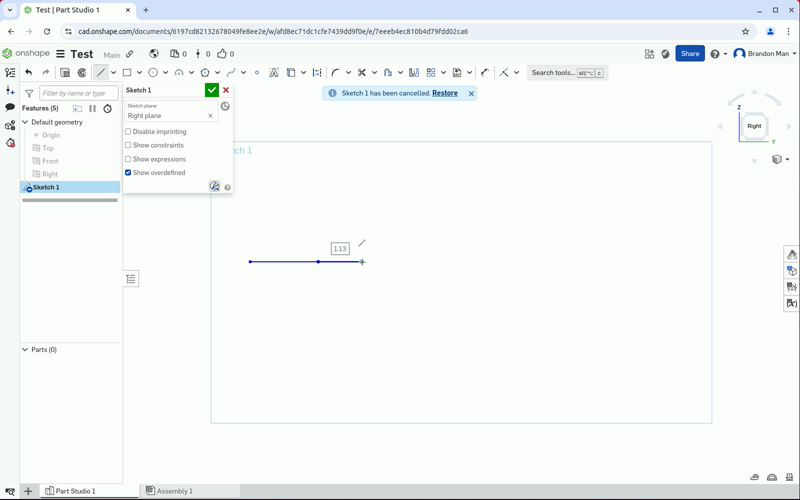
scroll(-6)
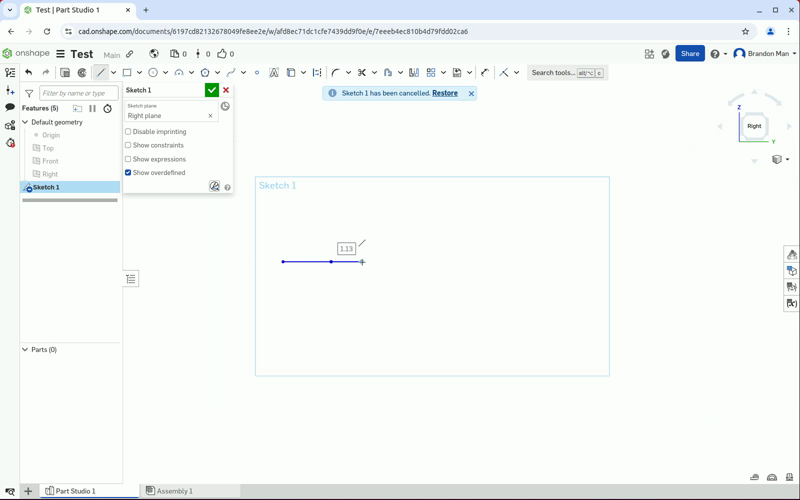
scroll(-6)
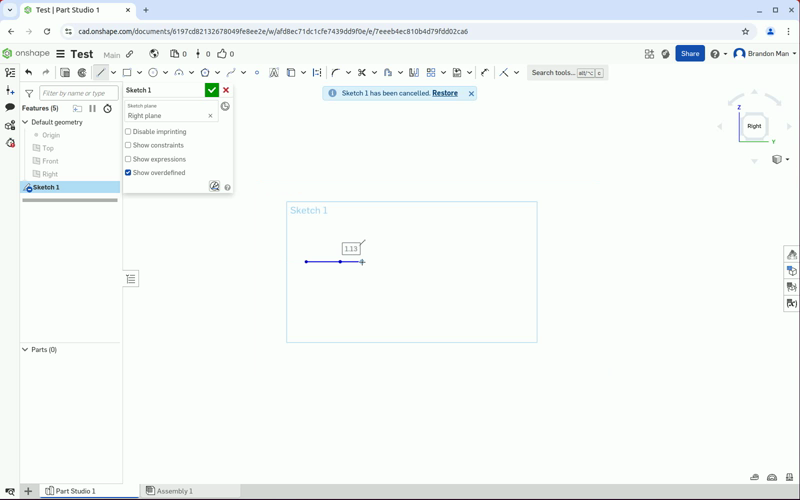
scroll(-6)
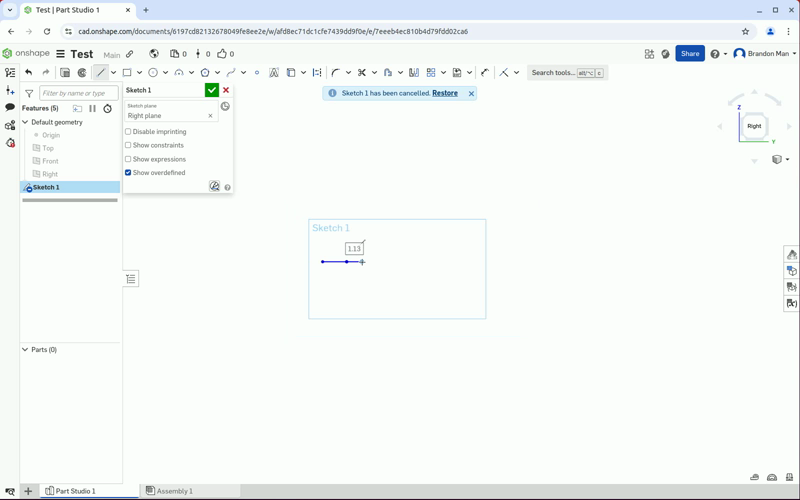
scroll(-6)
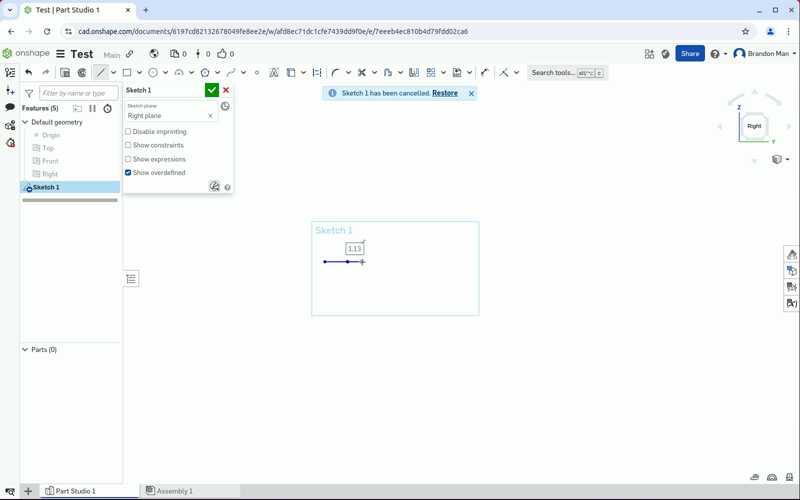
scroll(-6)
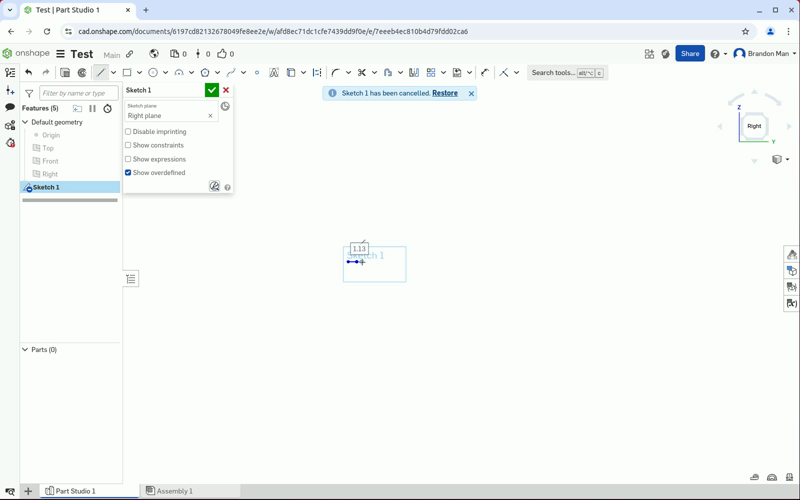
key_up(shift)
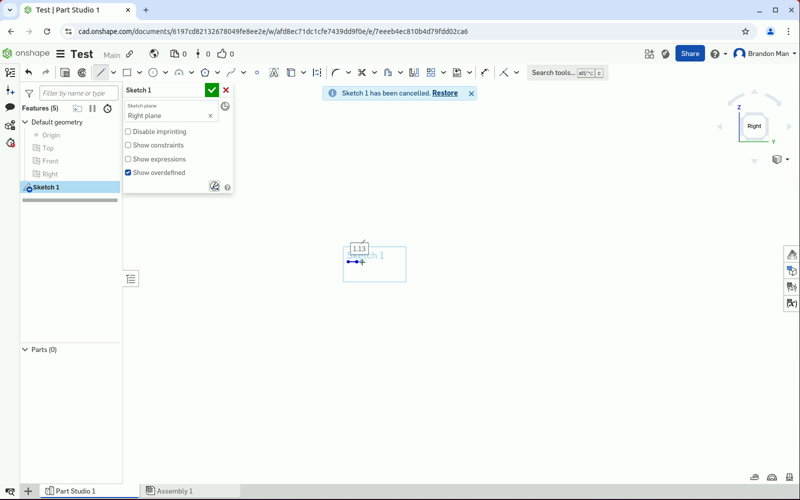
key_down(shift)
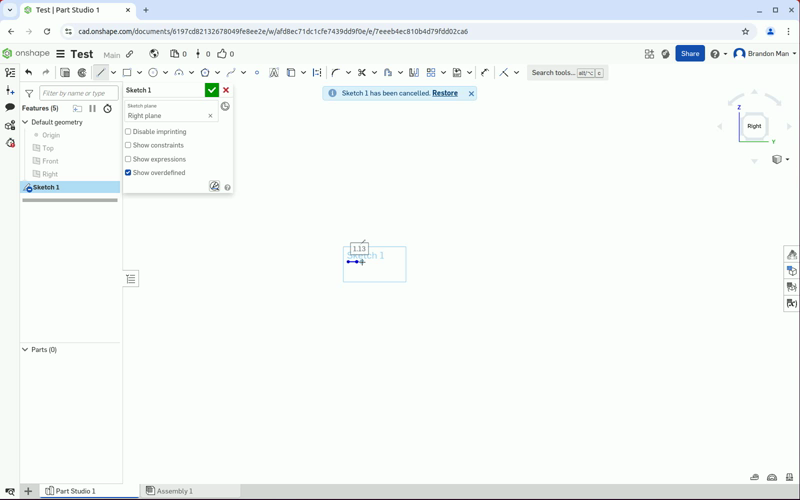
mouse_move(392, 261)
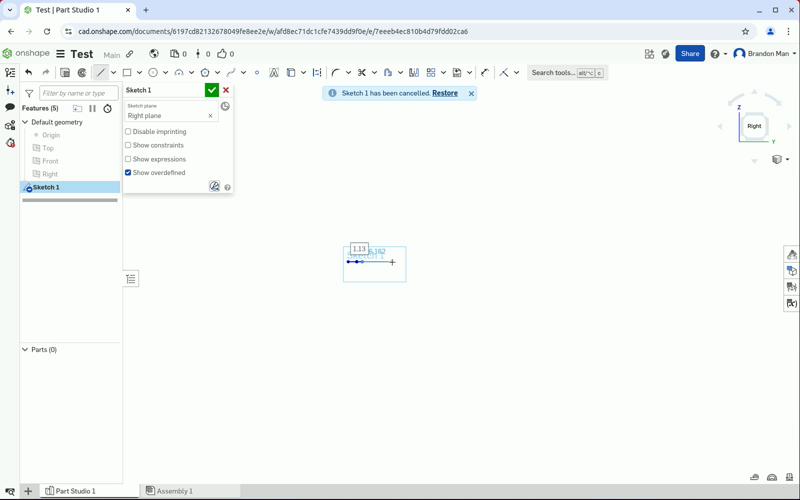
mouse_move(362, 272)
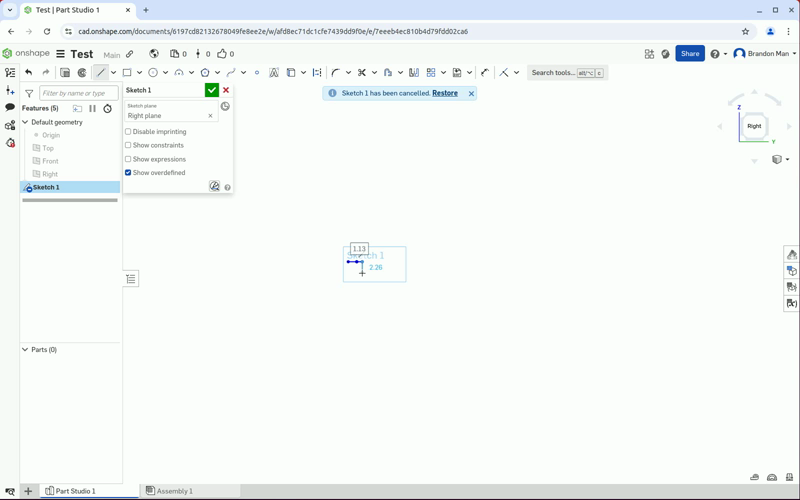
click(362, 272)
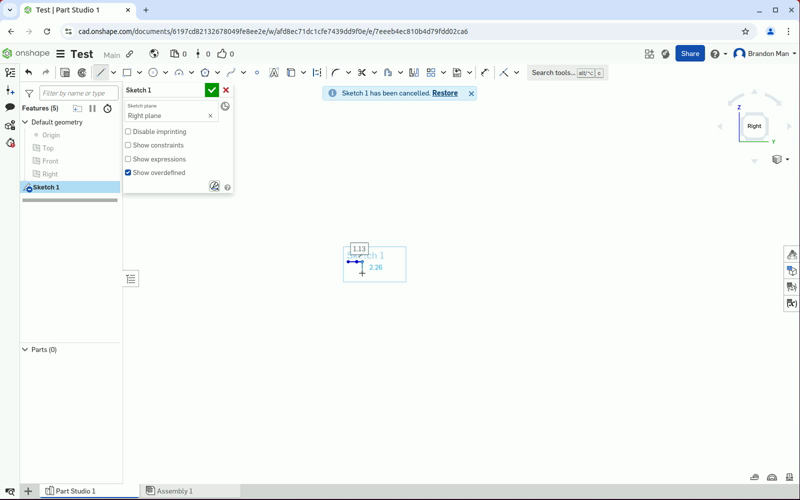
key_up(shift)
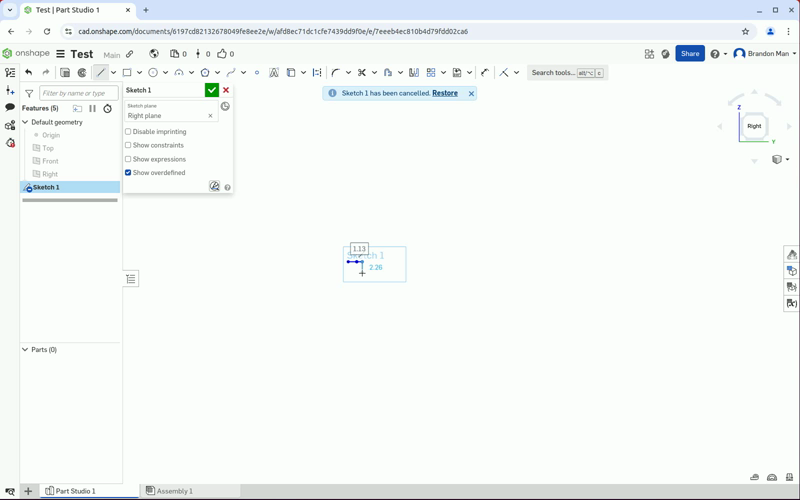
key_down(shift)
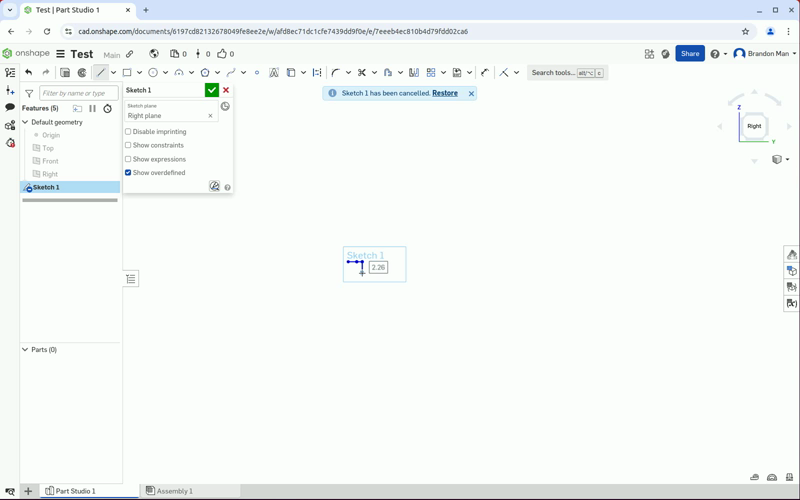
mouse_move(392, 272)
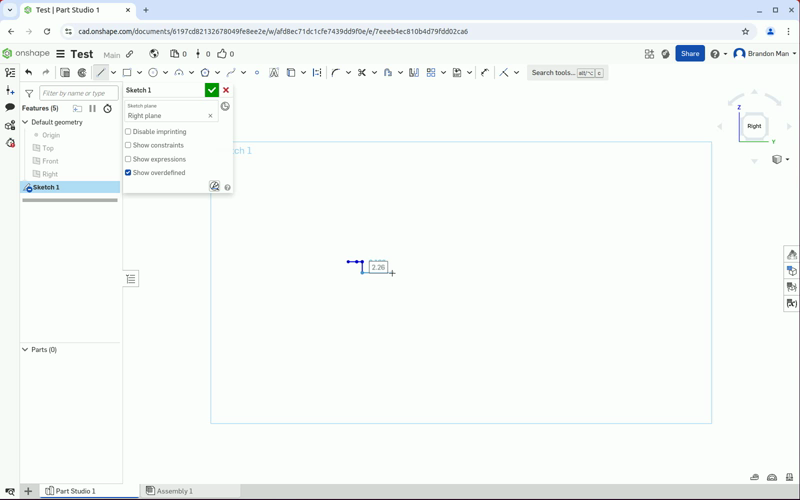
mouse_move(365, 272)
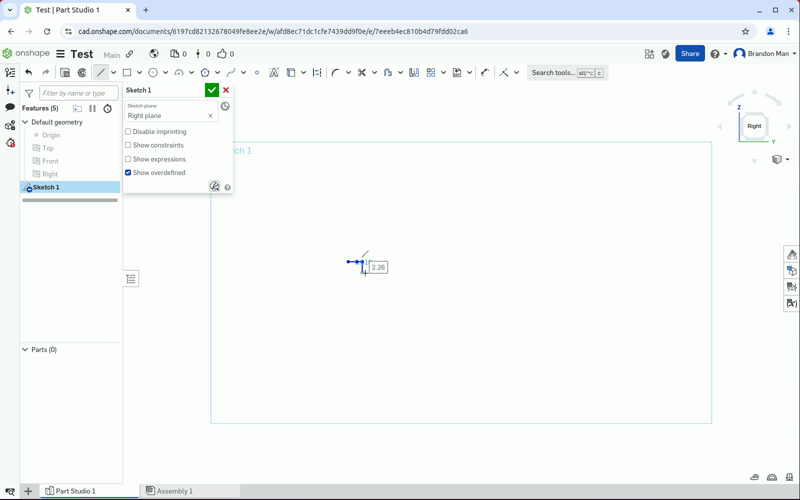
scroll(6)
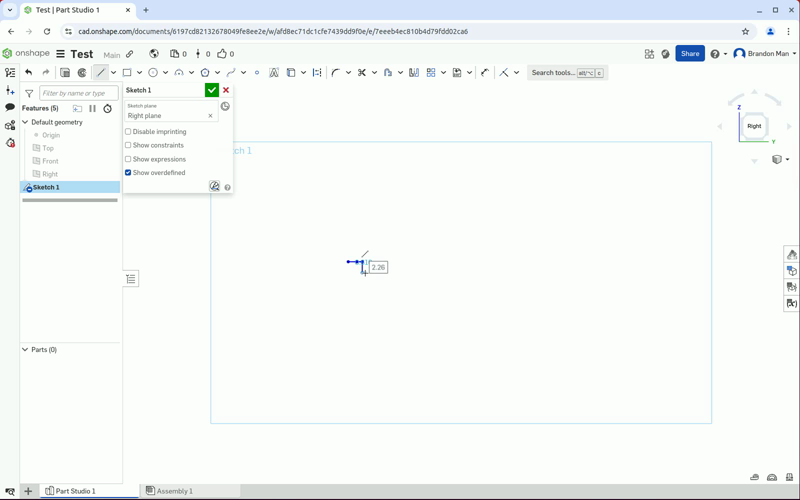
scroll(6)
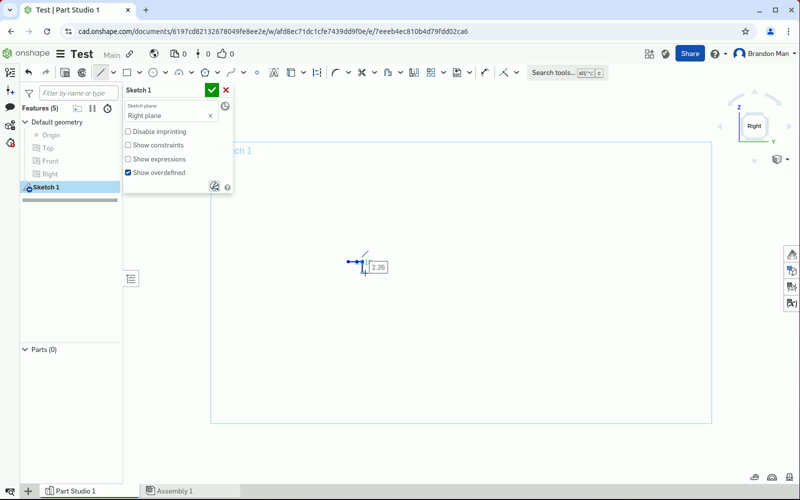
scroll(6)
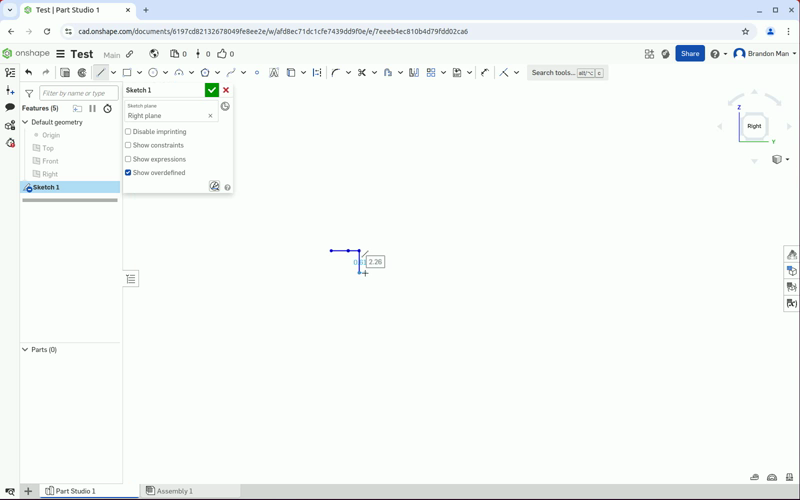
scroll(6)
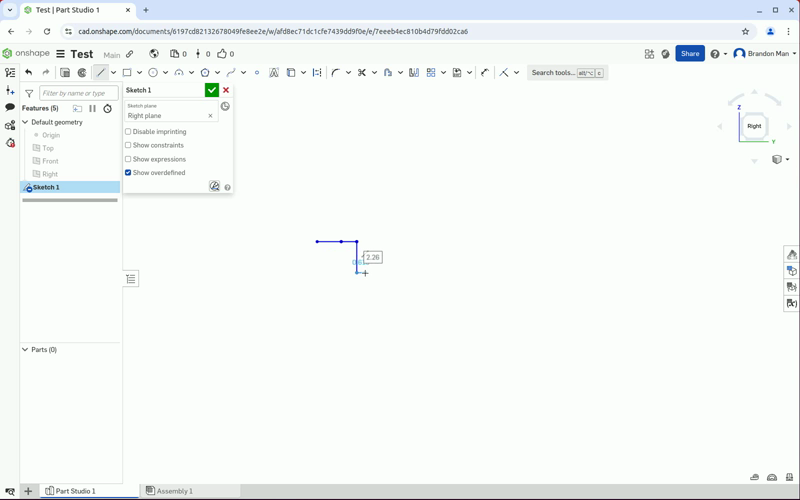
scroll(6)
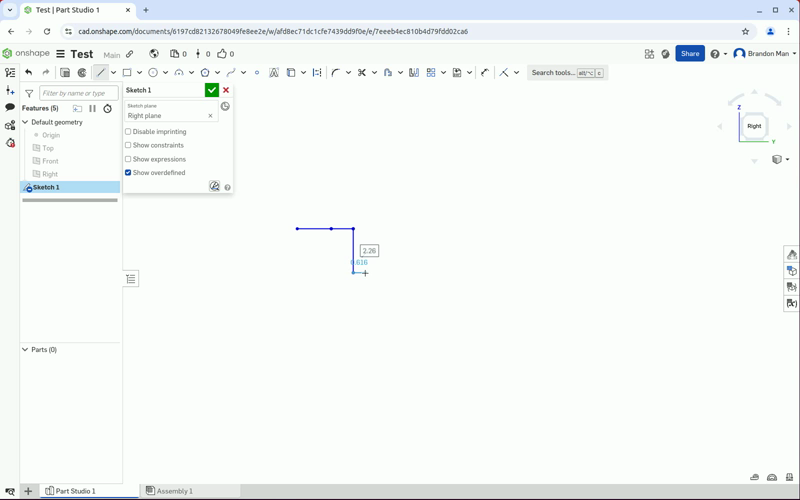
scroll(6)
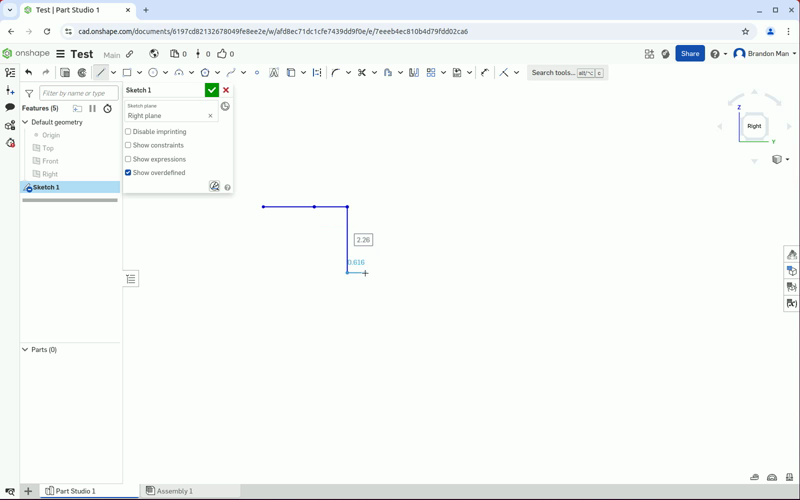
scroll(6)
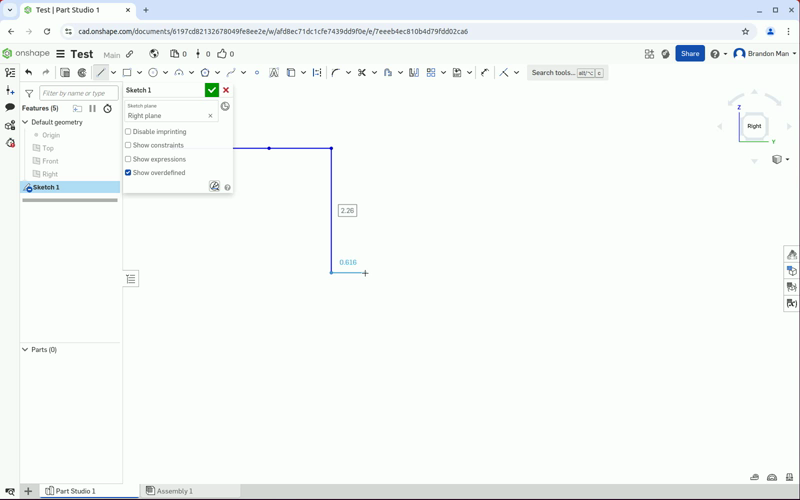
click(365, 272)
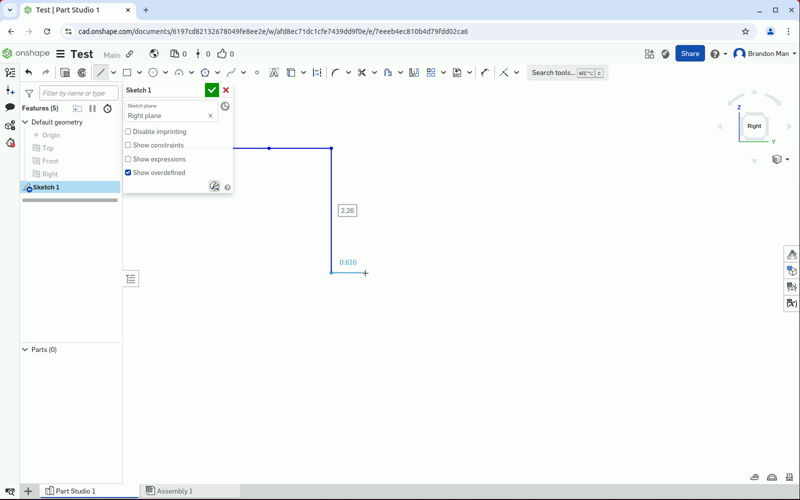
scroll(-6)
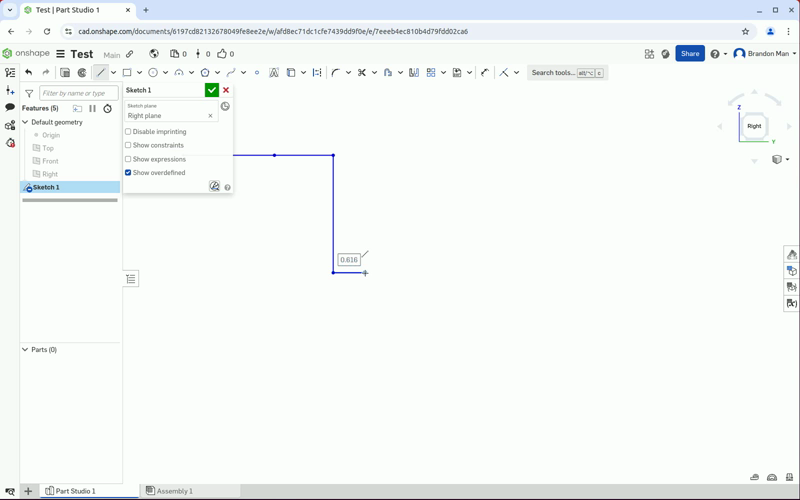
scroll(-6)
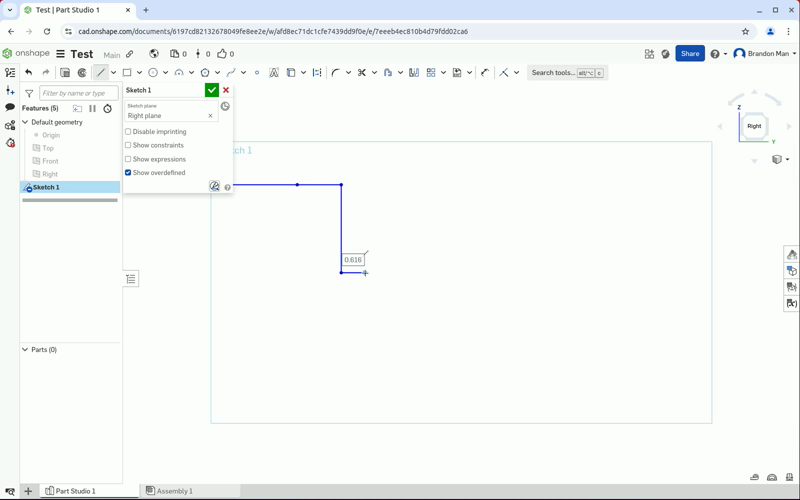
scroll(-6)
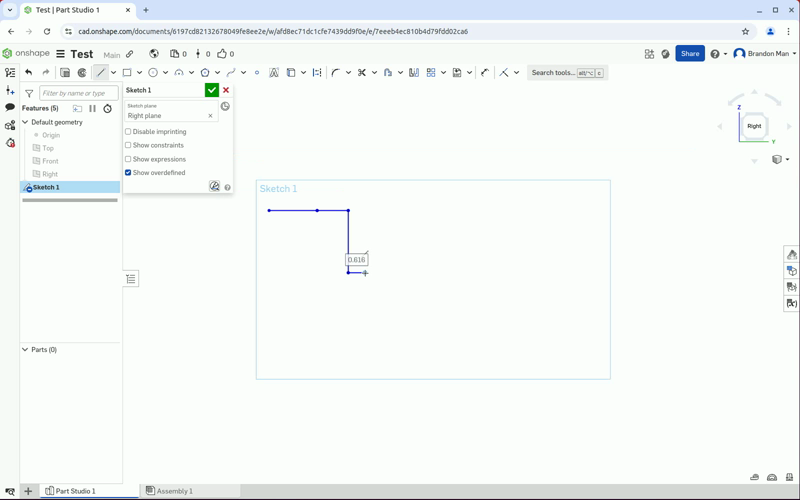
scroll(-6)
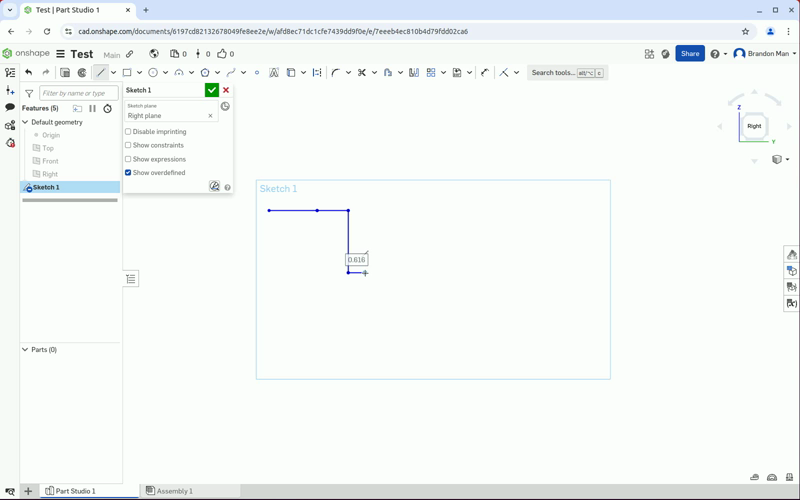
scroll(-6)
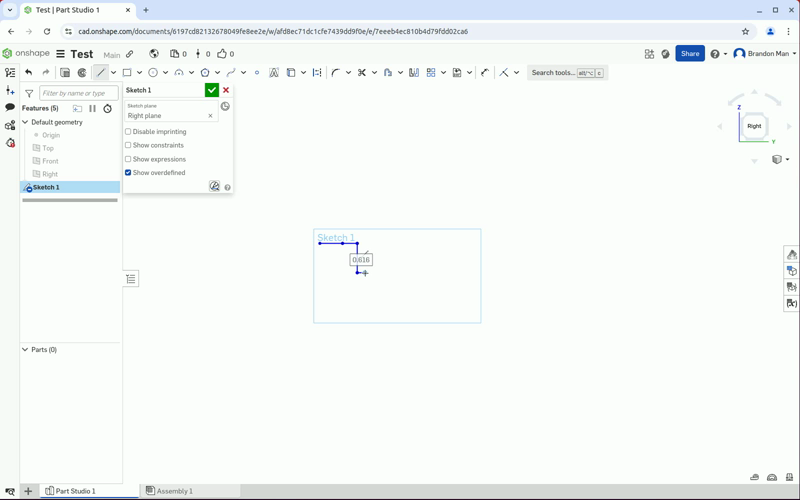
scroll(-6)
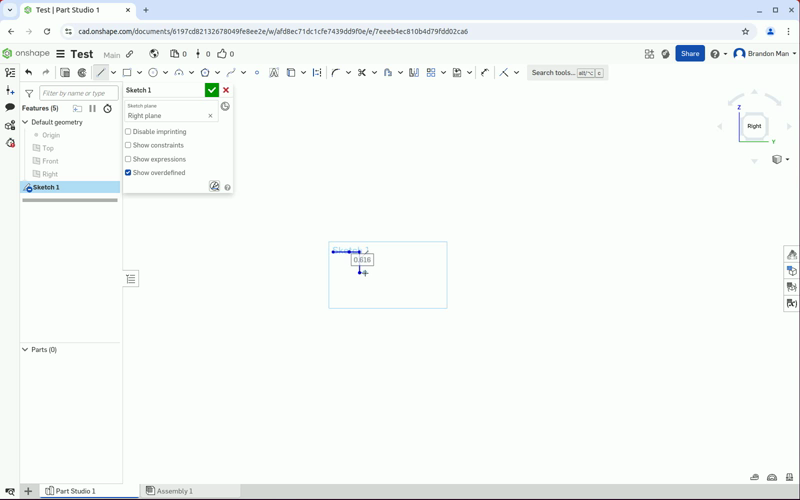
scroll(-6)
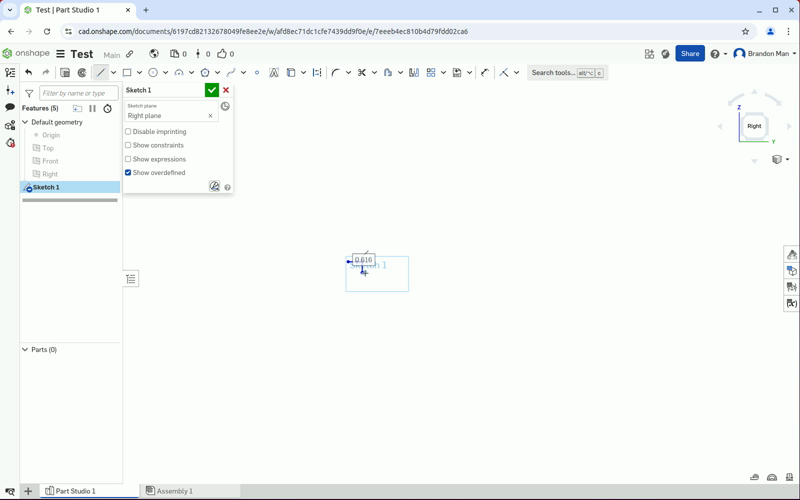
key_up(shift)
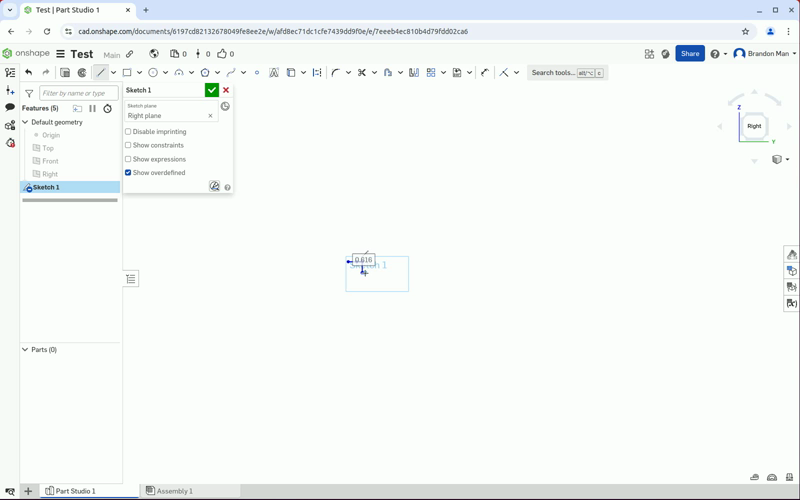
key_down(shift)
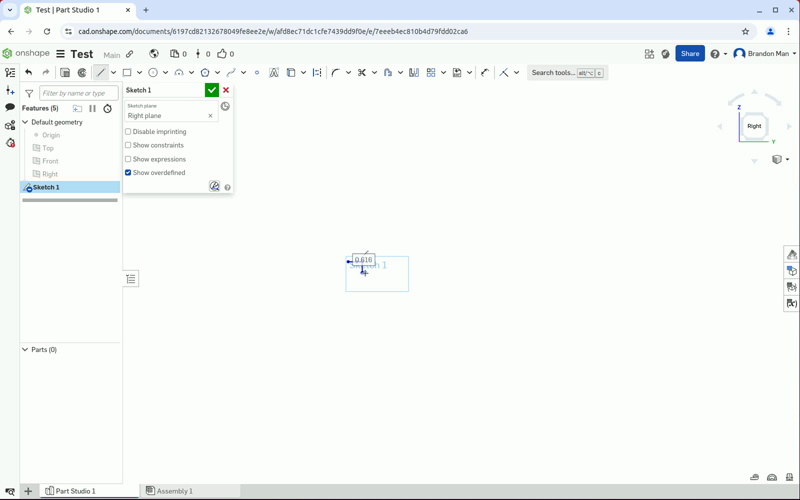
mouse_move(395, 272)
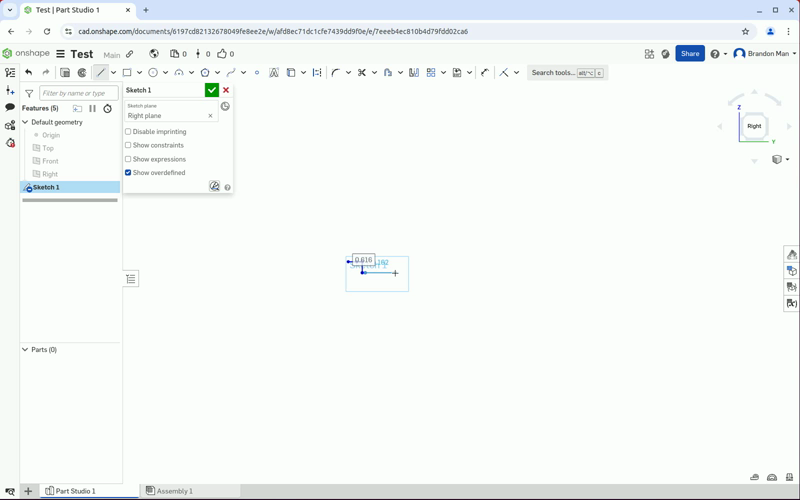
mouse_move(380, 244)
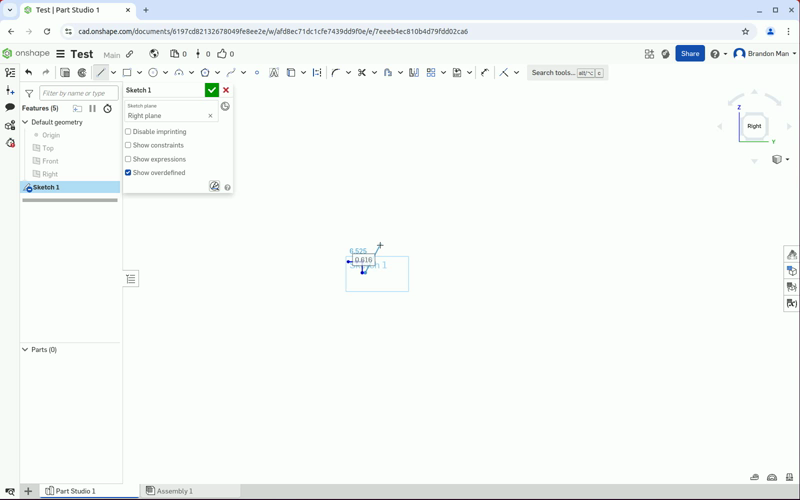
click(380, 244)
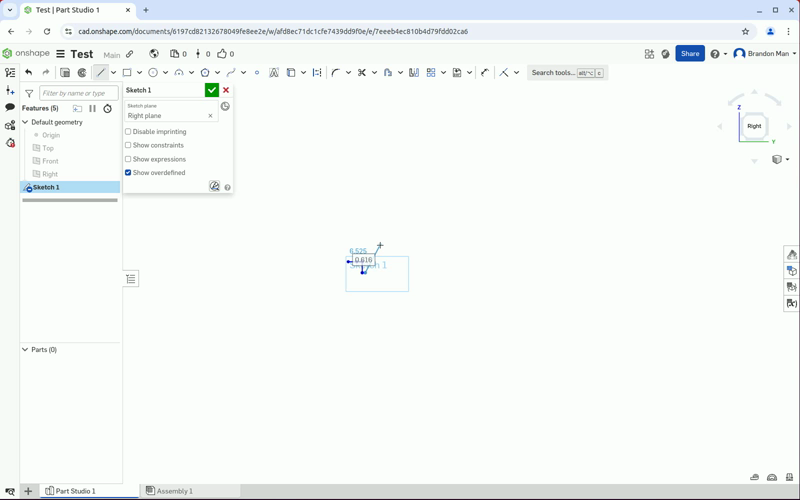
key_up(shift)
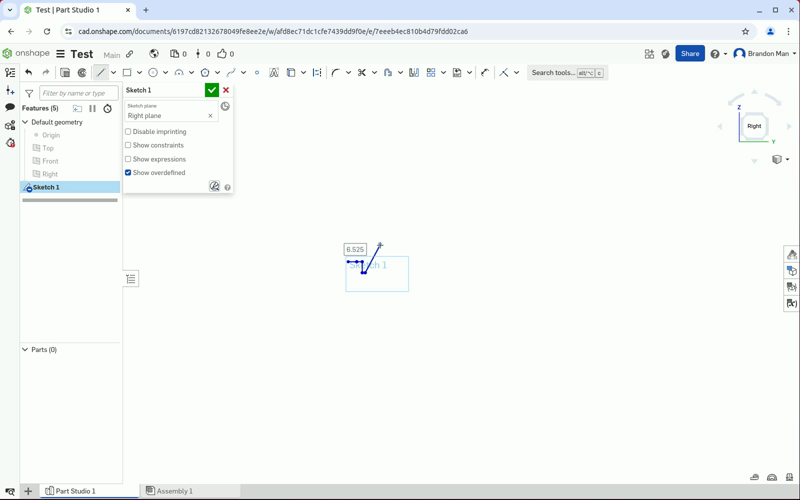
key_down(shift)
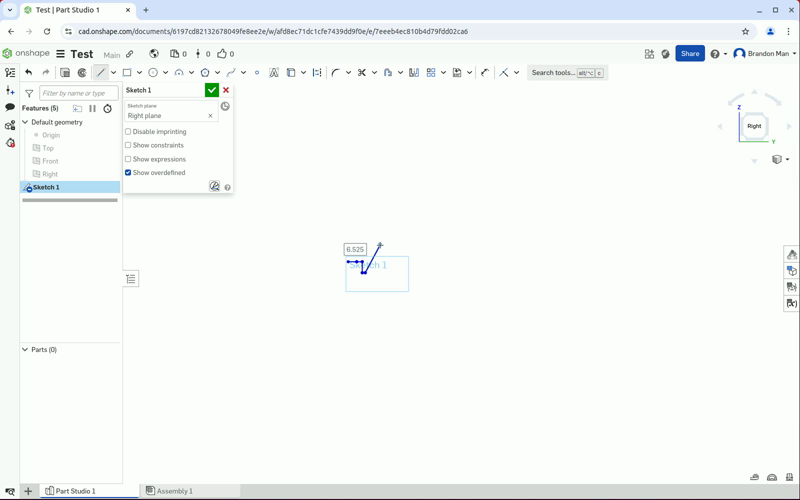
mouse_move(410, 244)
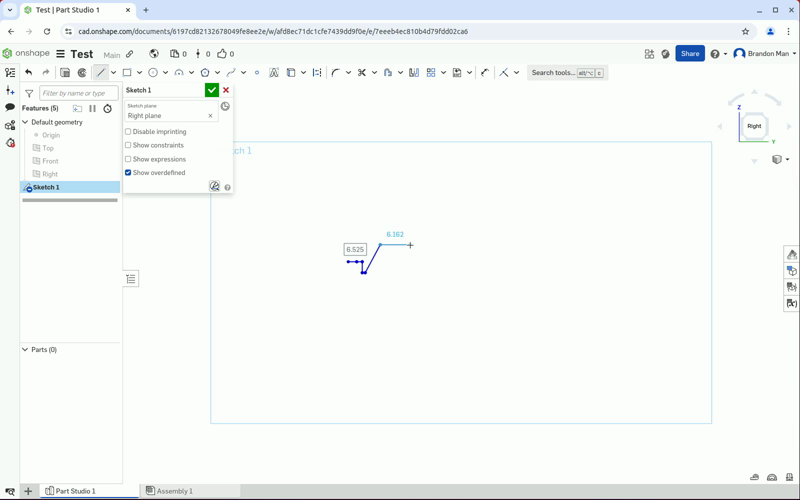
mouse_move(386, 239)
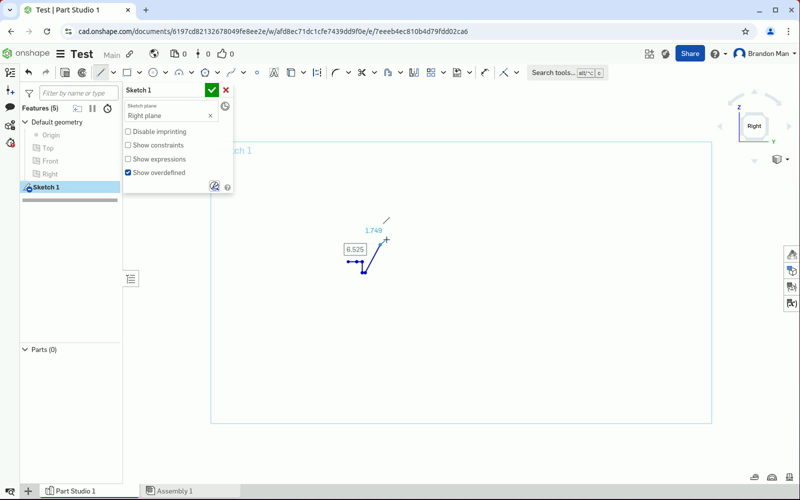
click(386, 239)
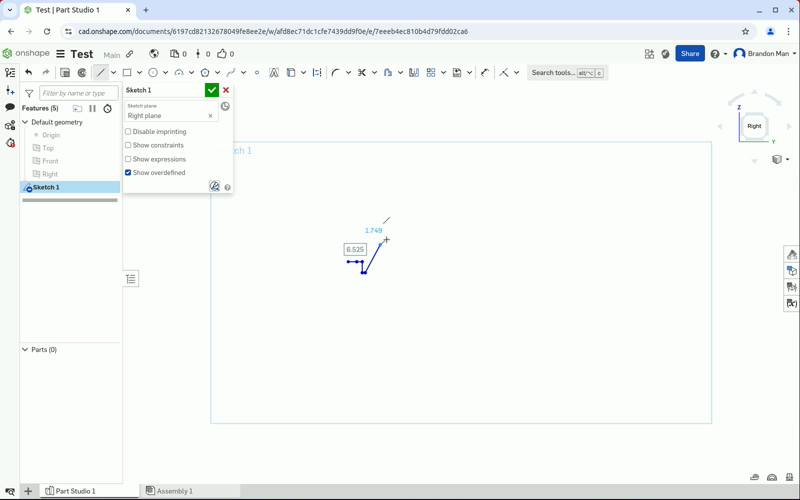
key_up(shift)
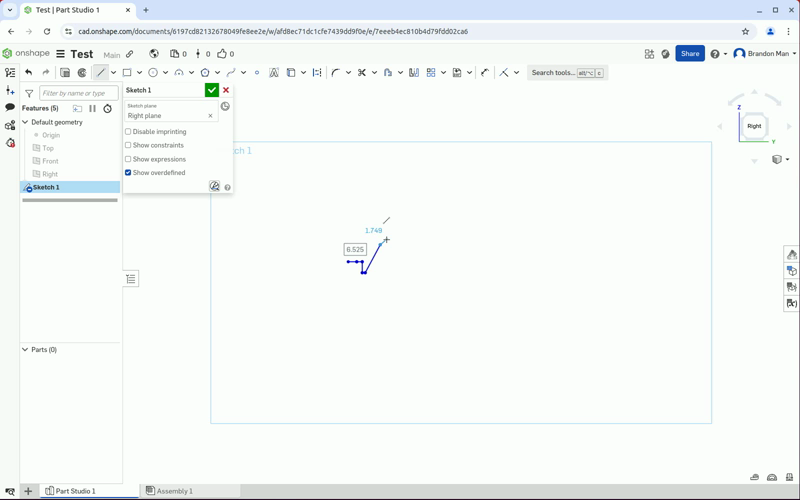
key_down(shift)
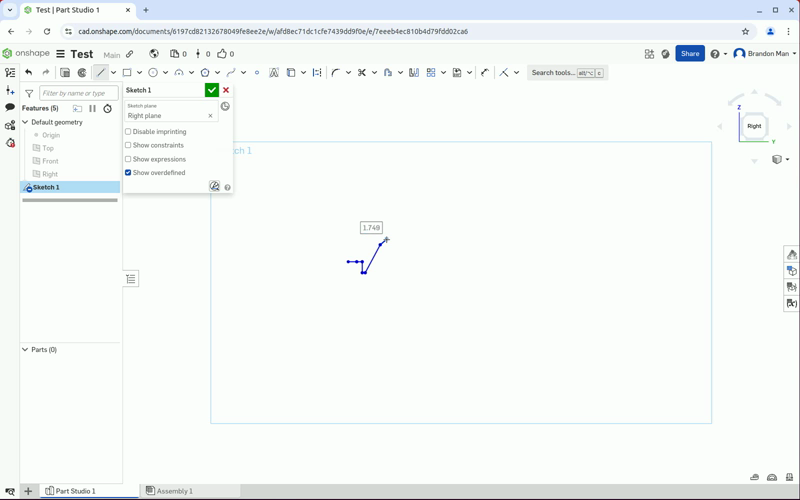
mouse_move(416, 239)
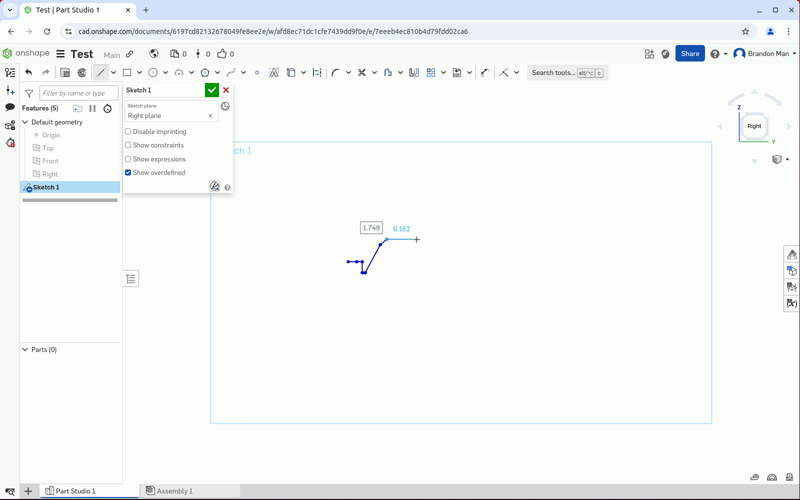
mouse_move(348, 239)
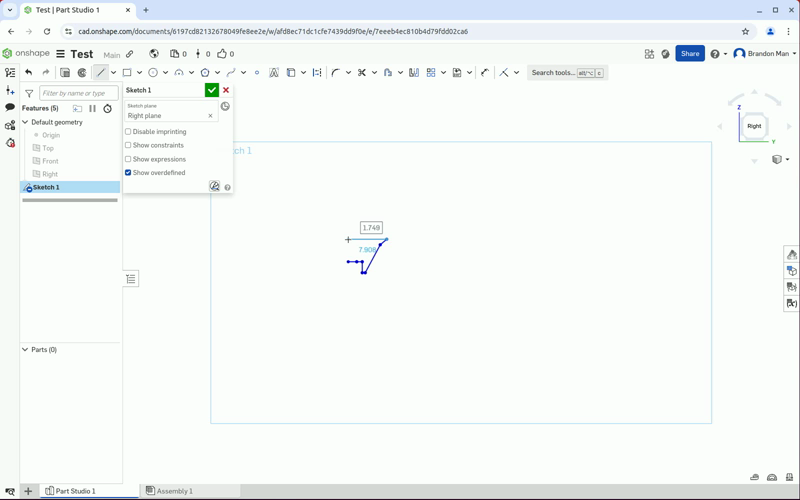
click(348, 239)
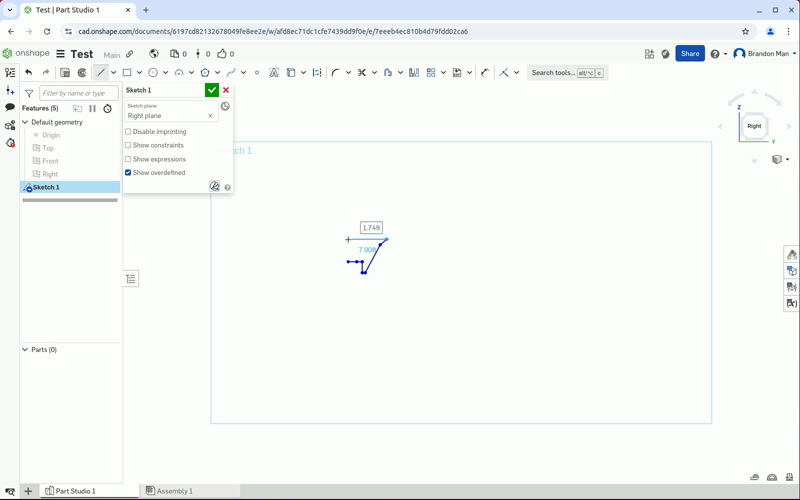
key_up(shift)
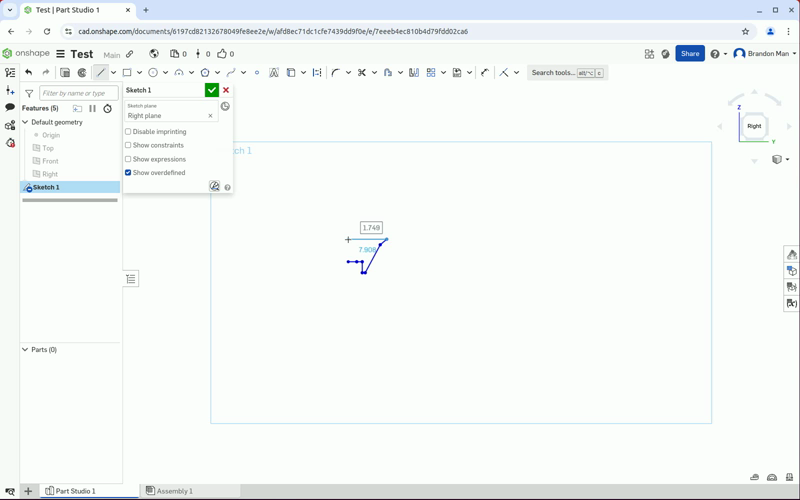
mouse_move(378, 239)
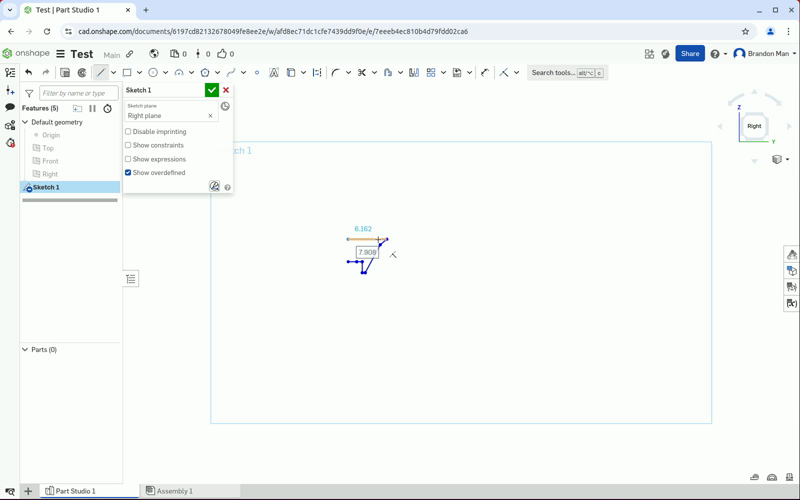
key_down(shift)
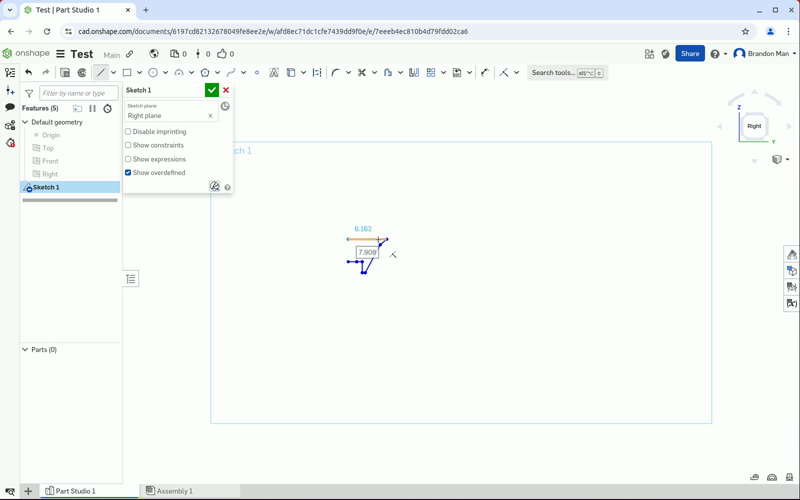
mouse_move(348, 261)
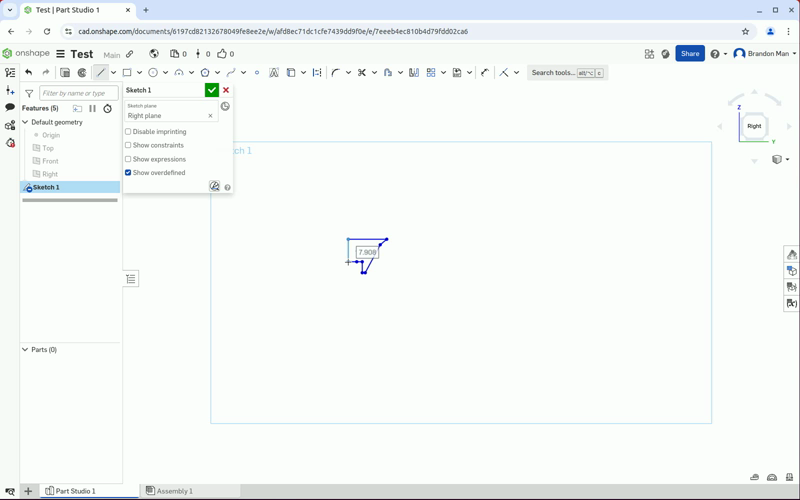
key_up(shift)
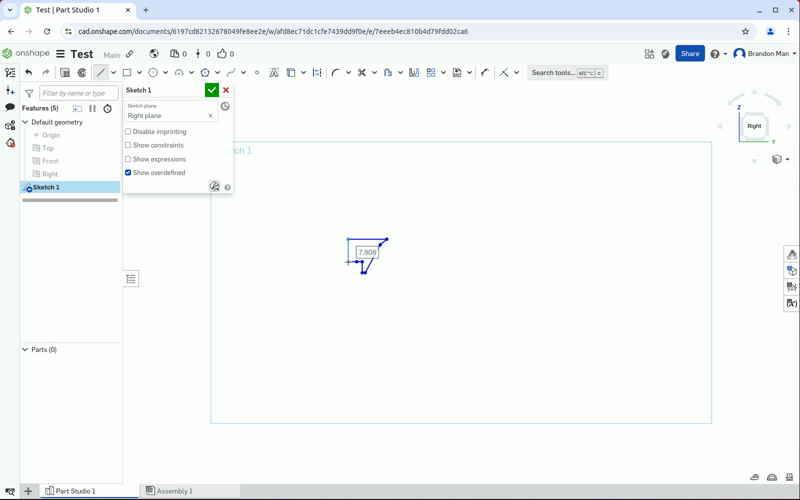
click(348, 261)
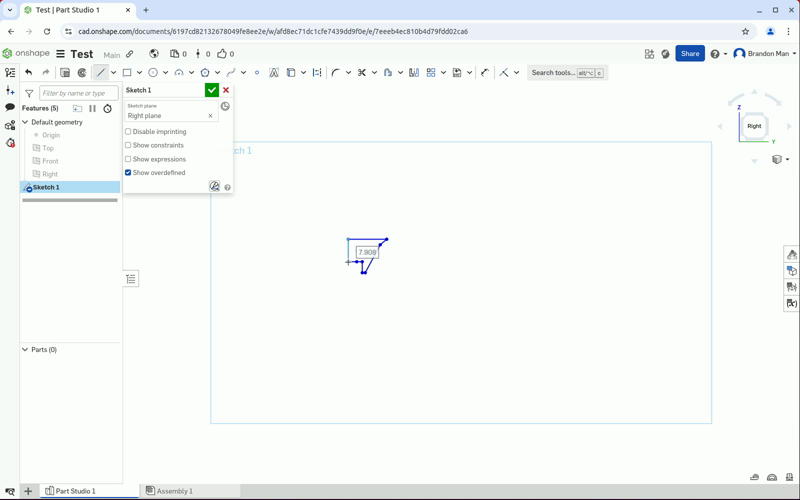
key(esc)
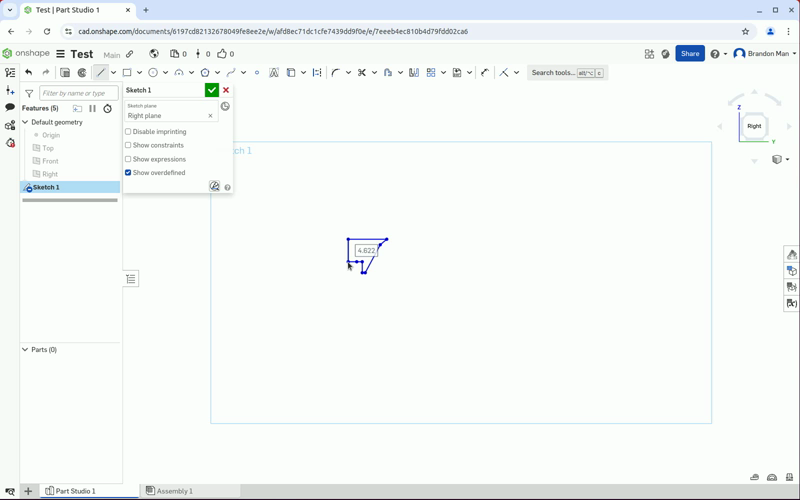
mouse_move(370, 252)
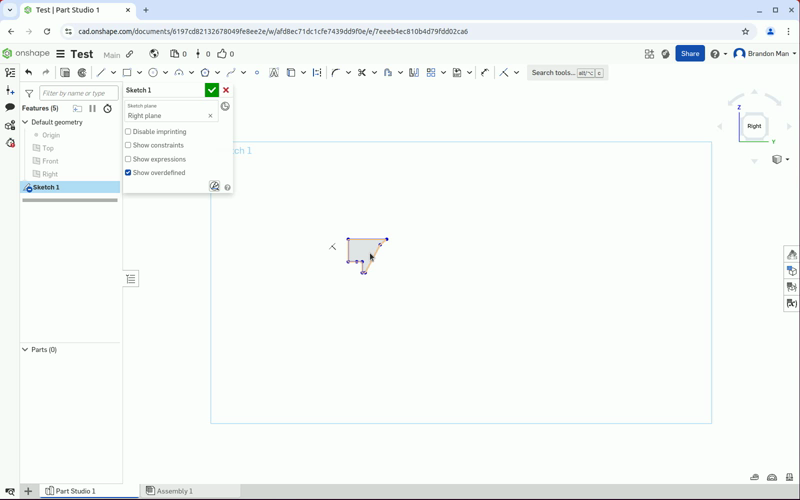
scroll(6)
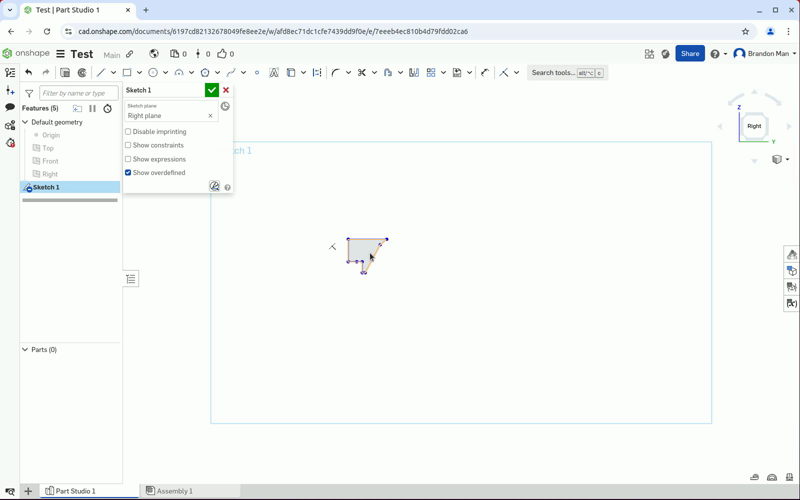
scroll(6)
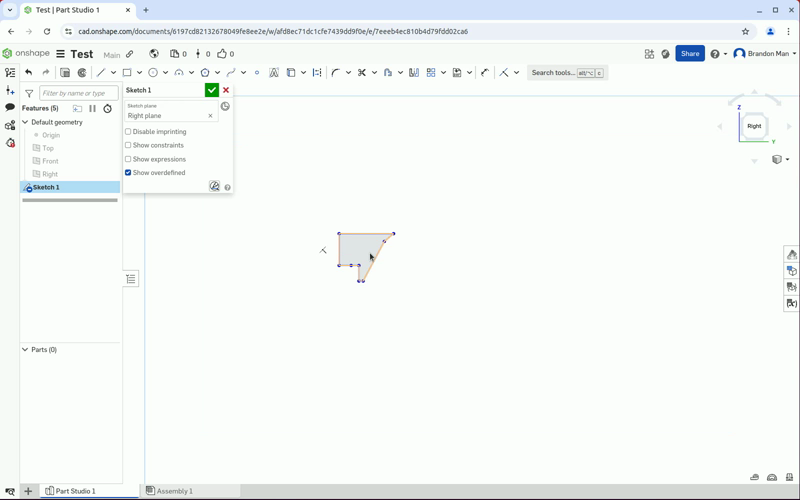
scroll(6)
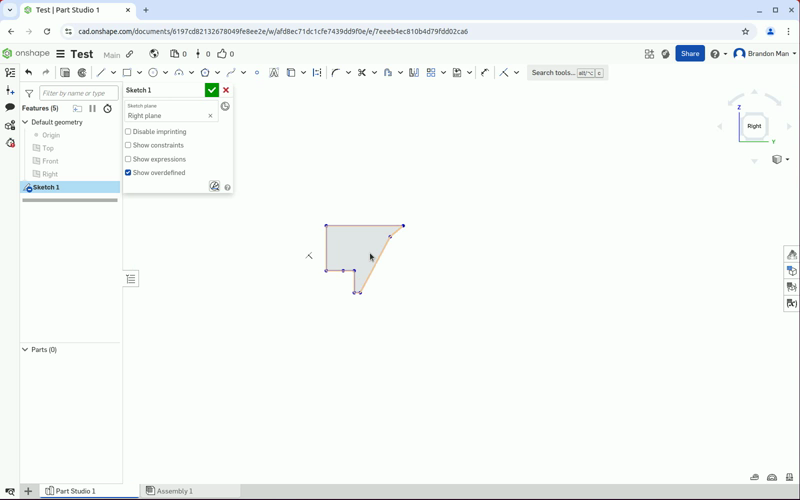
scroll(6)
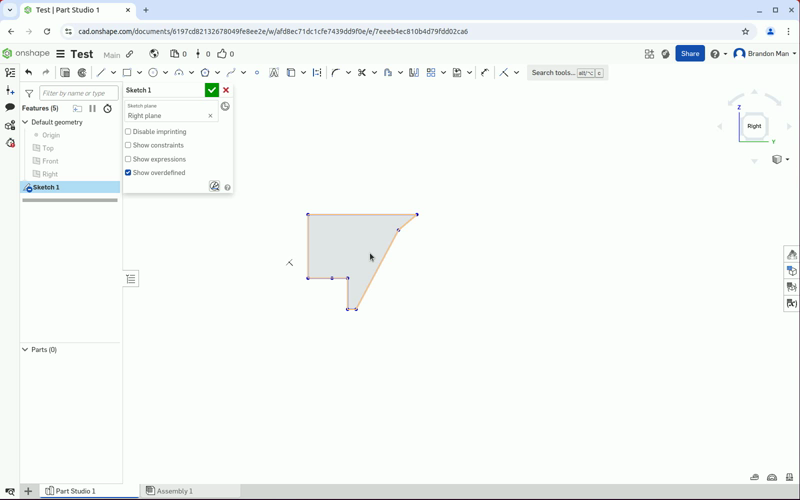
scroll(6)
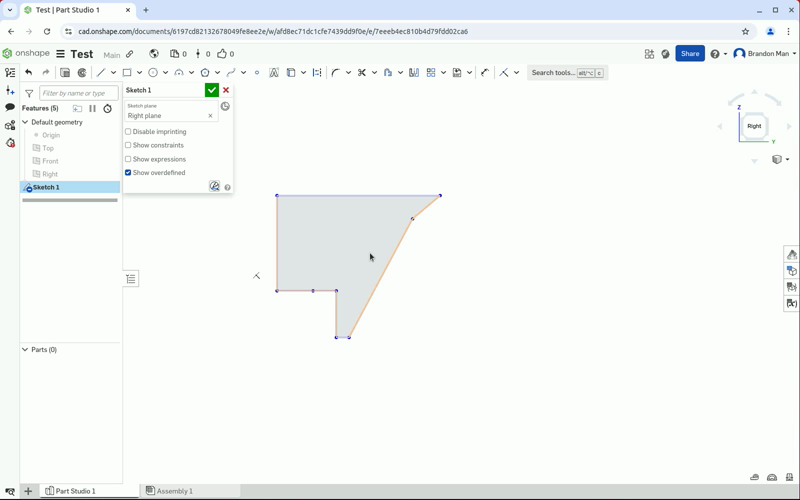
scroll(6)
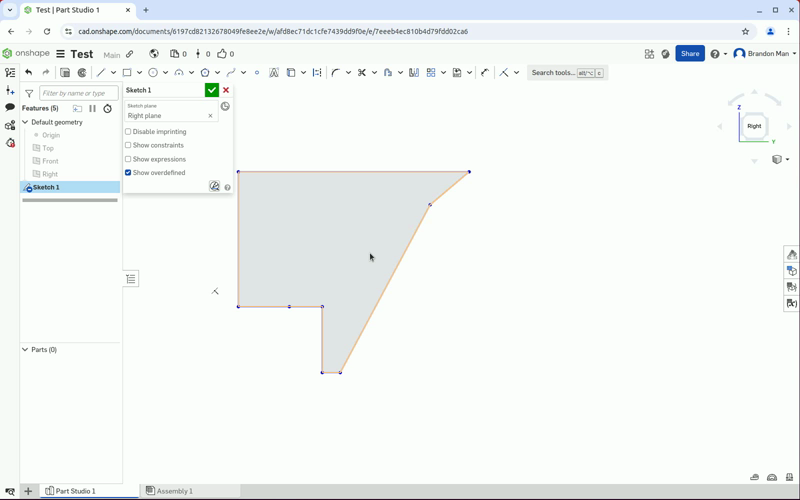
scroll(6)
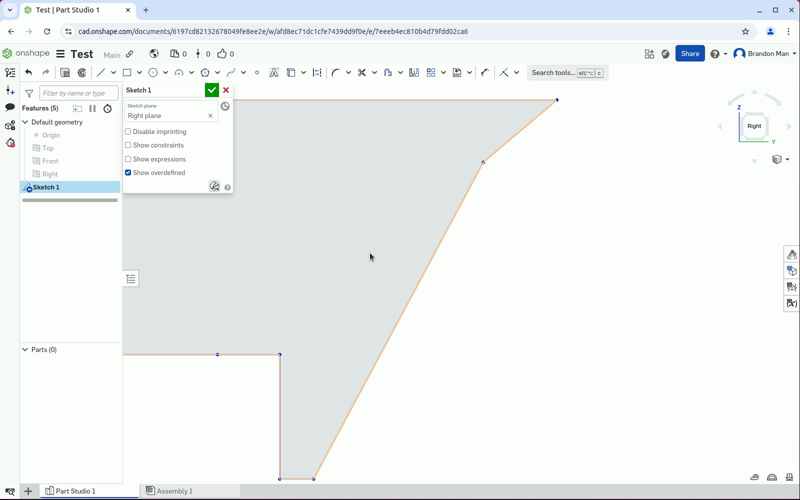
click(370, 252)
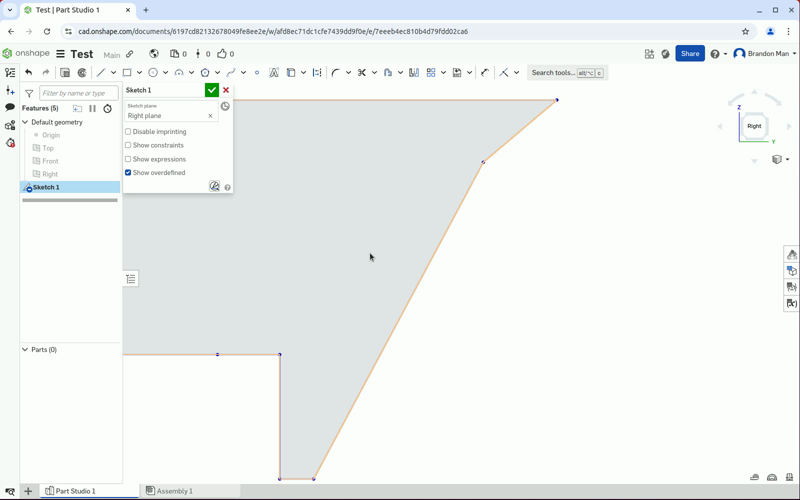
scroll(-6)
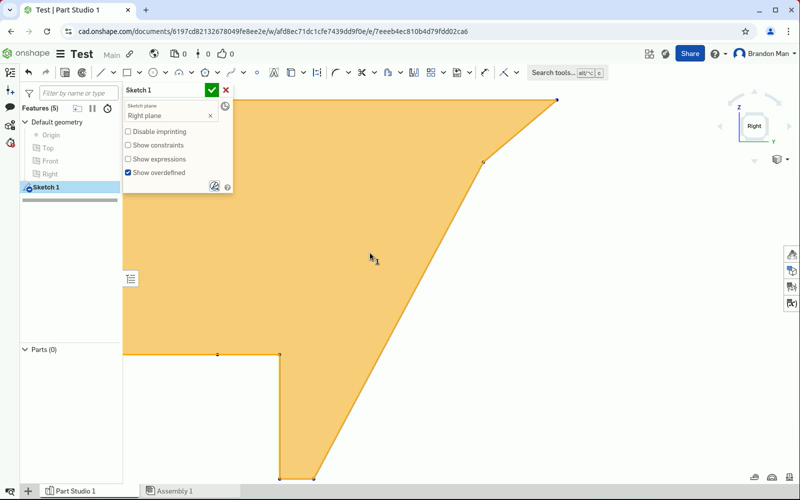
scroll(-6)
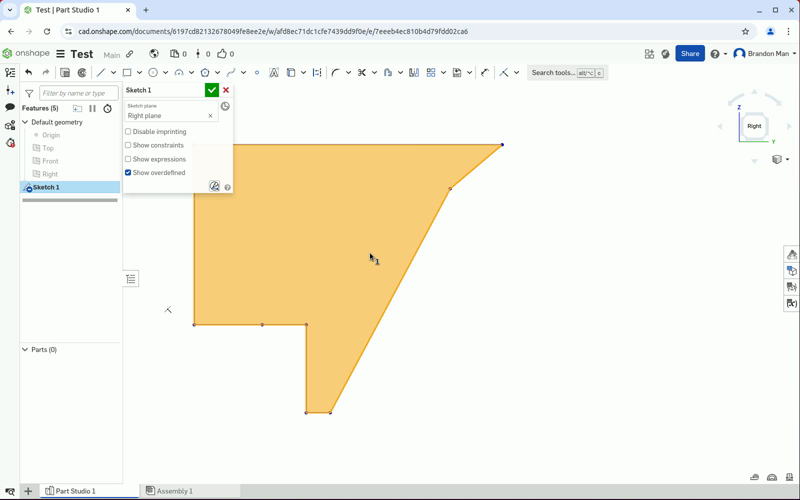
scroll(-6)
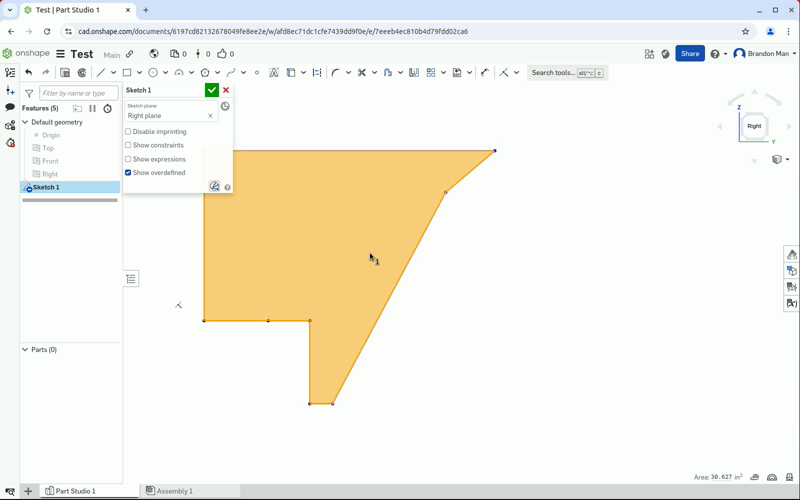
scroll(-6)
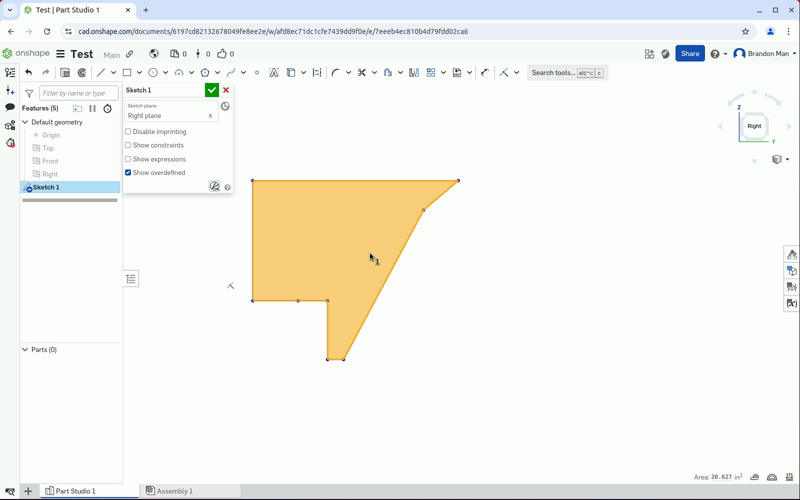
scroll(-6)
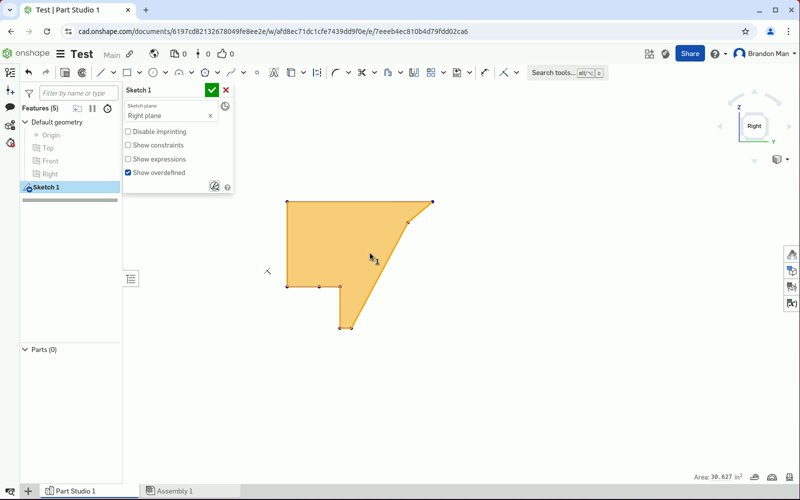
scroll(-6)
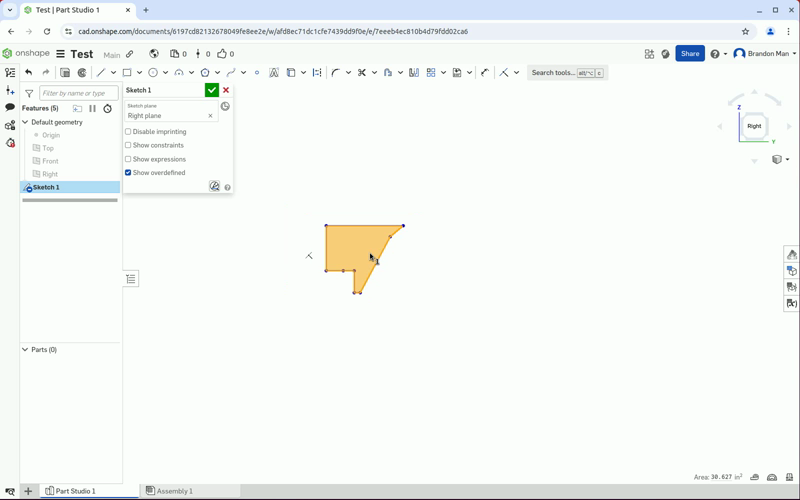
scroll(-6)
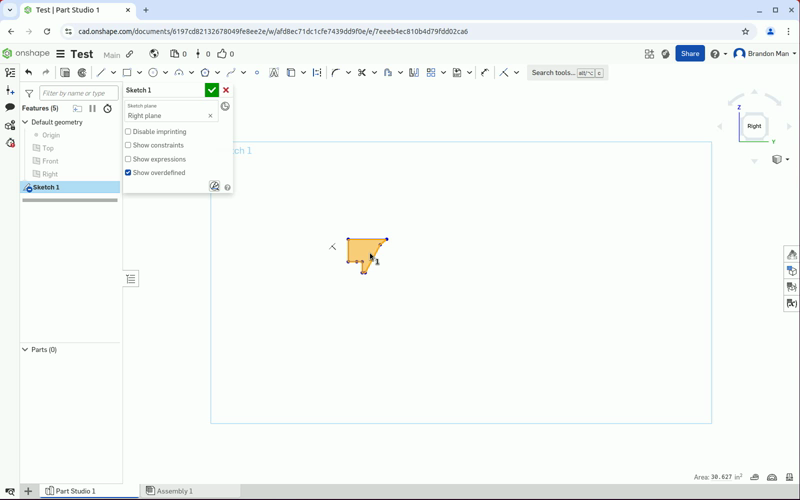
mouse_move(73, 352)
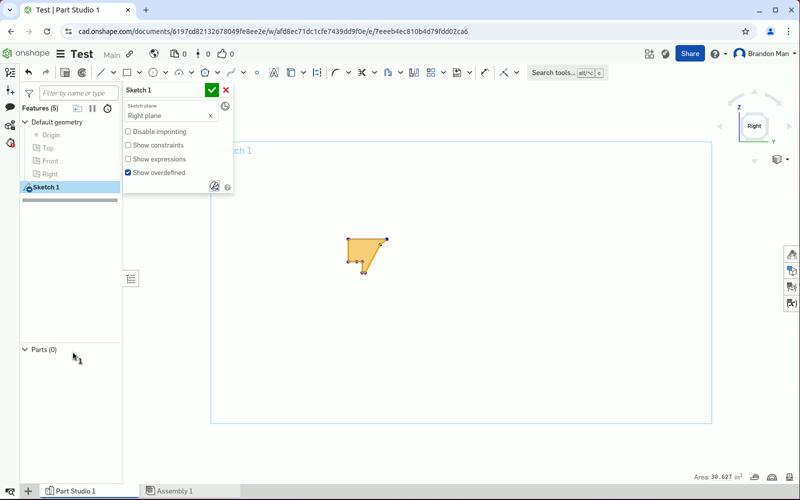
key(shift+y)
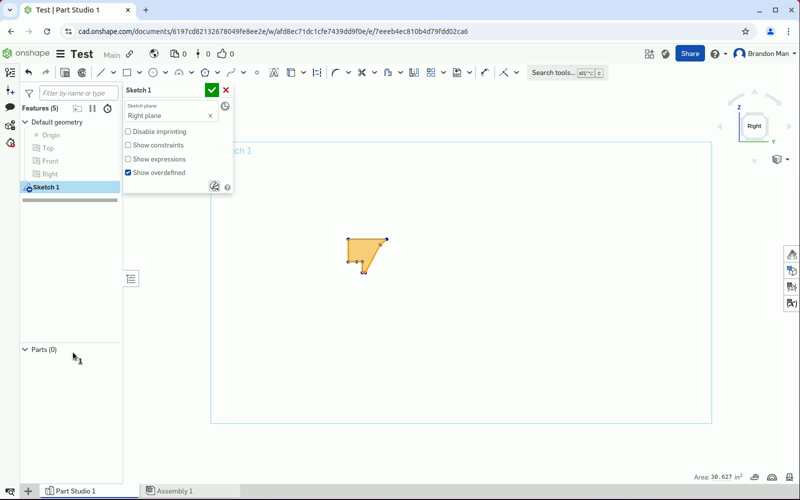
key(shift+e)
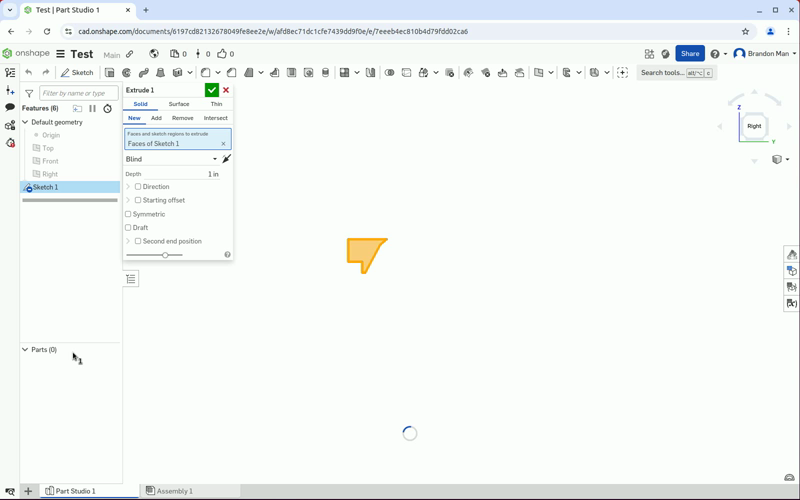
mouse_move(143, 106)
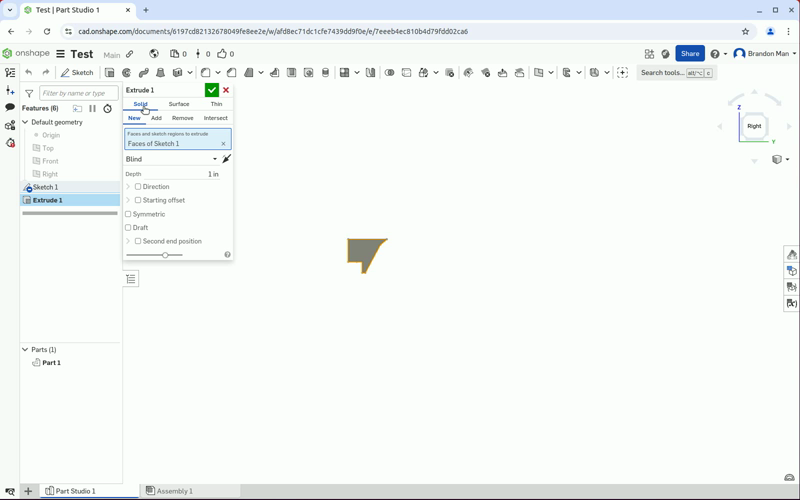
click(143, 106)
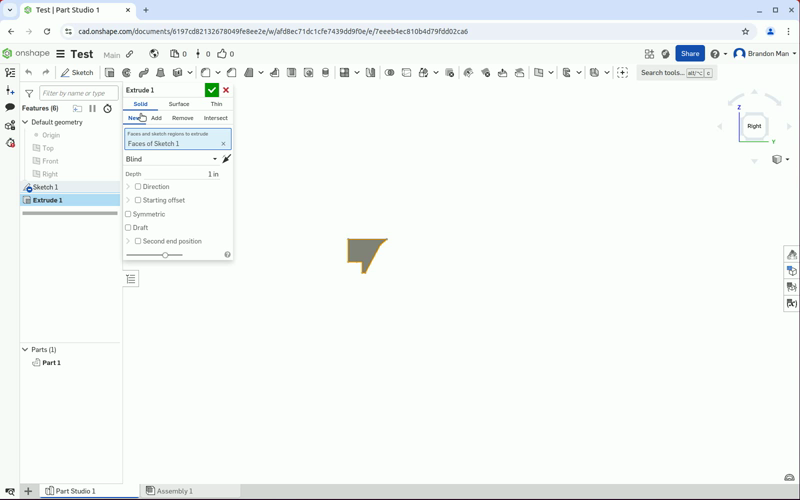
mouse_move(137, 120)
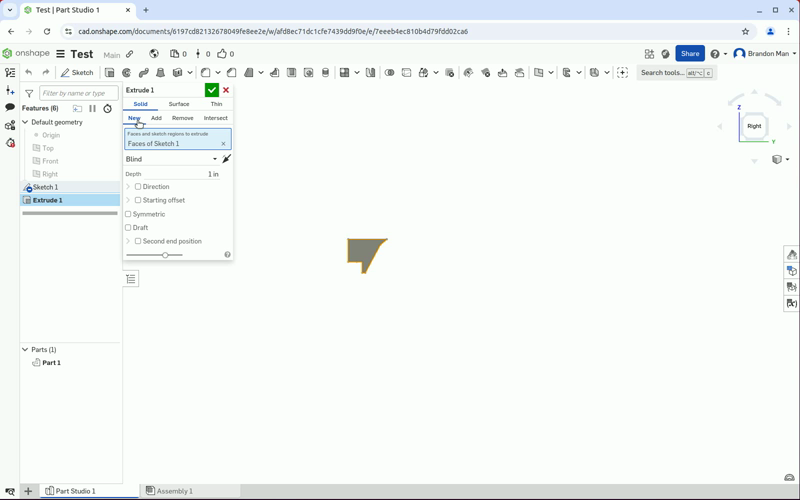
click(137, 120)
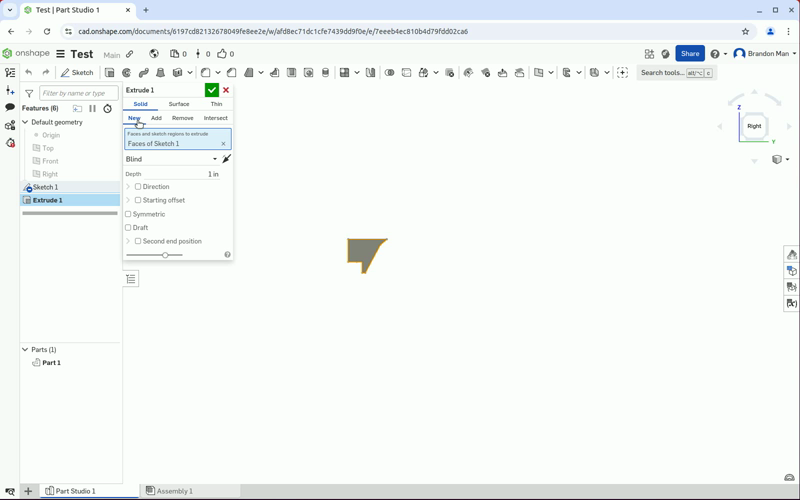
key(tab, 4)
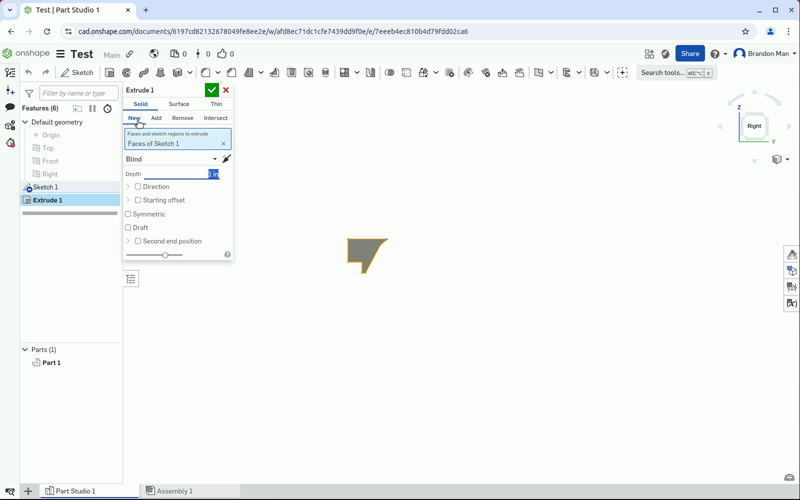
text(0.241)
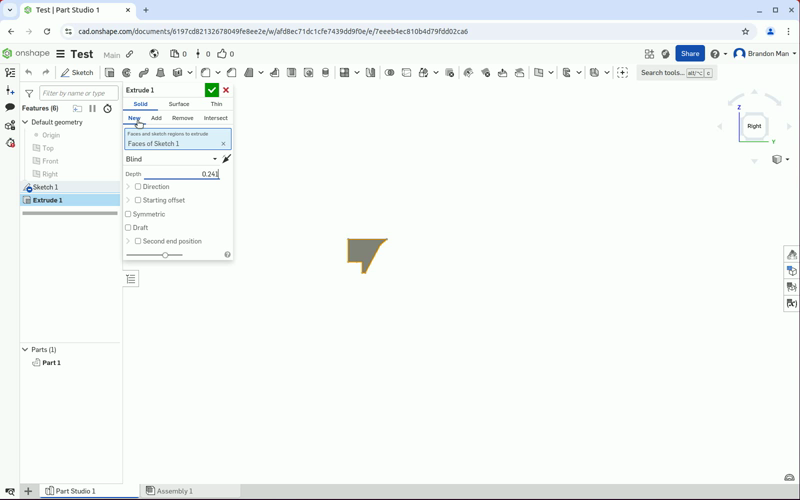
key(enter)
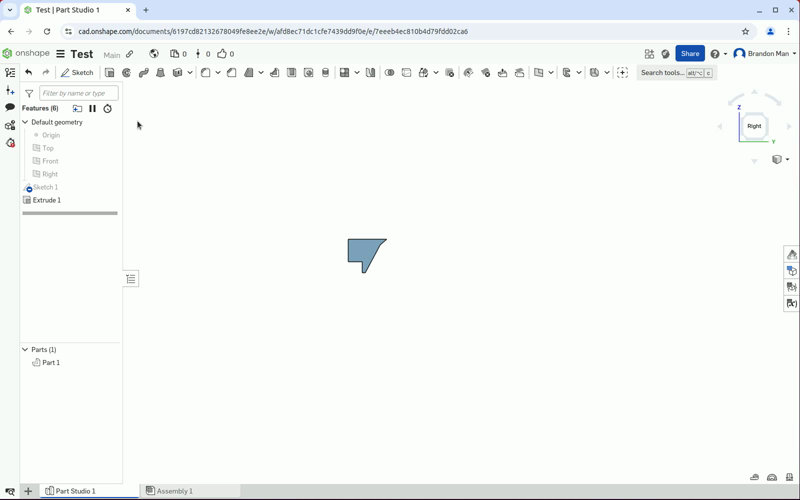
key(shift+h)
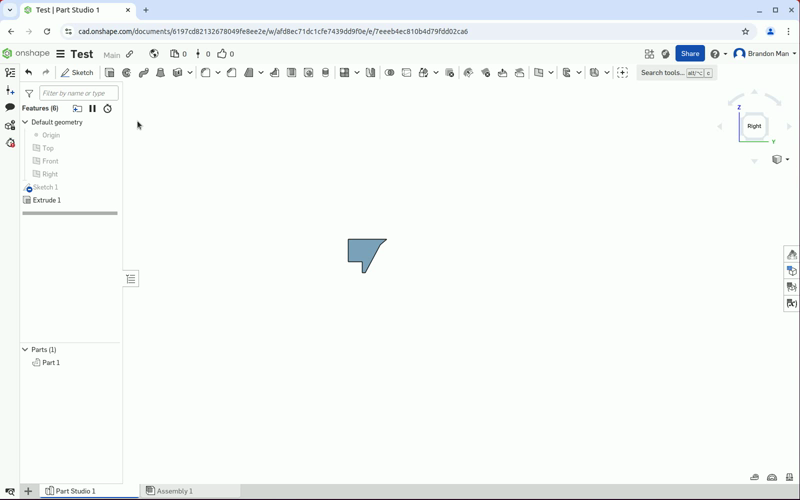
key(shift+h)
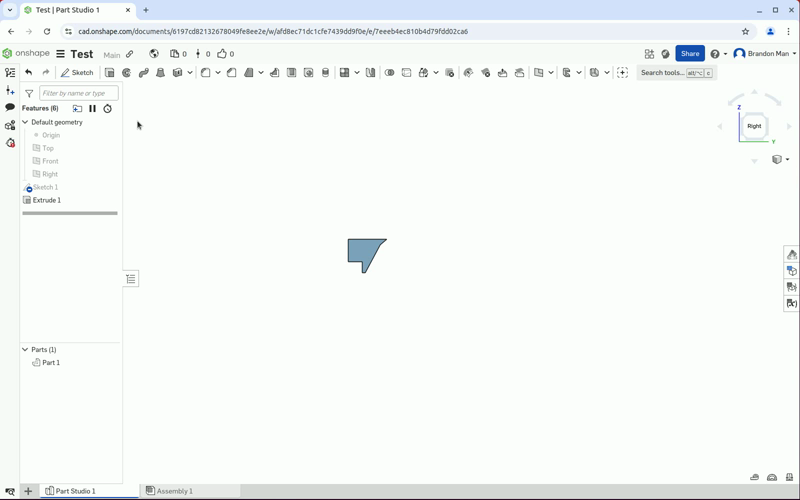
mouse_move(73, 189)
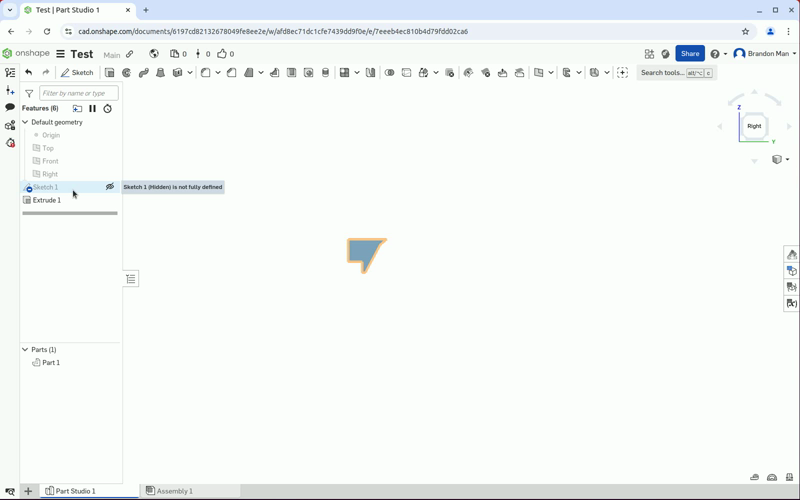
click(73, 189)
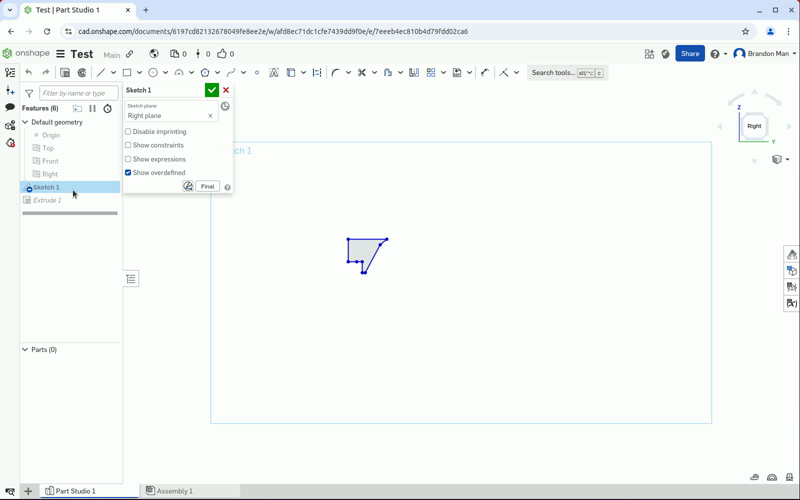
mouse_move(229, 92)
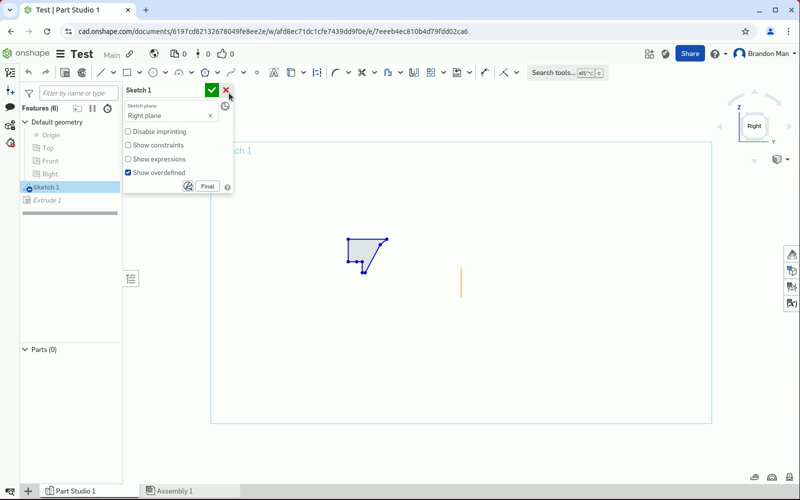
click(229, 92)
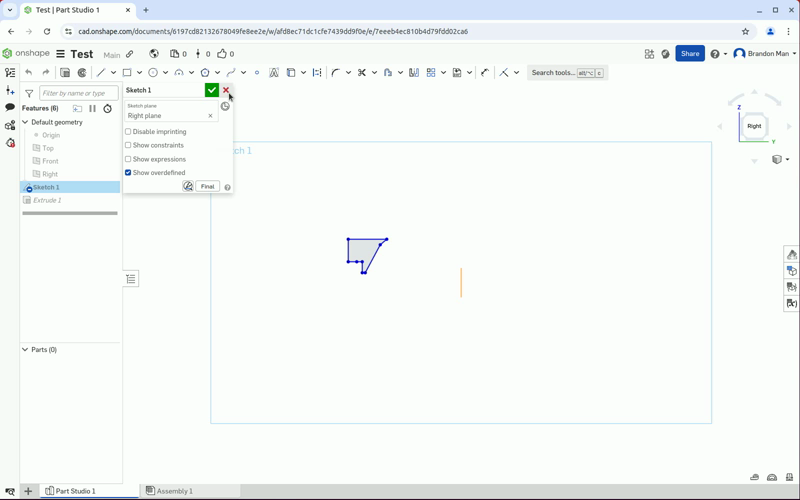
key(shift+s)
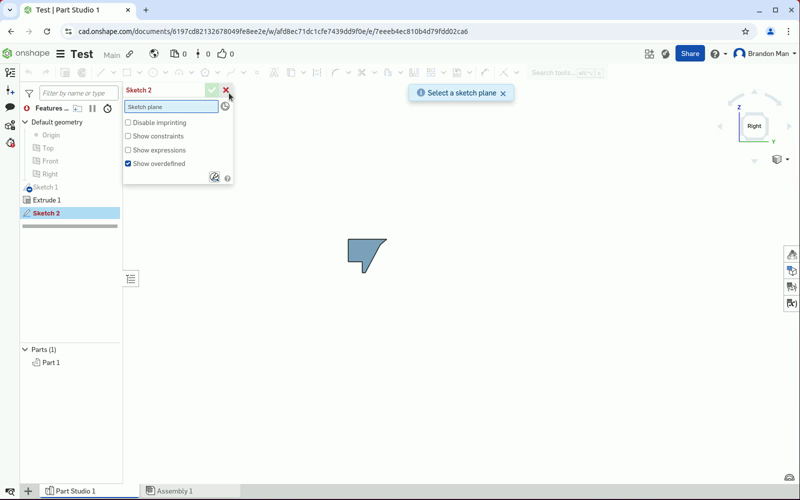
mouse_move(73, 176)
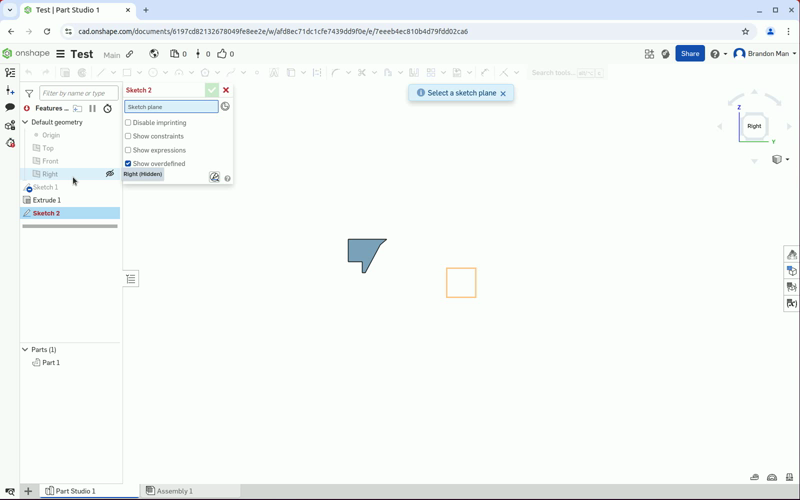
click(73, 176)
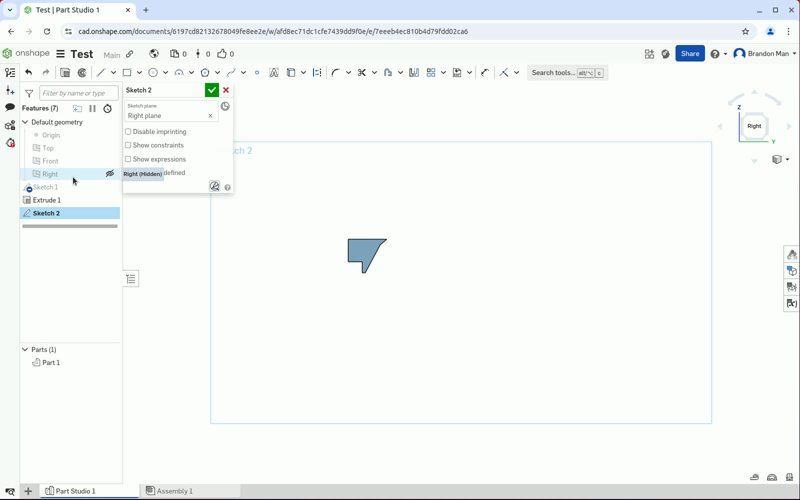
mouse_move(73, 352)
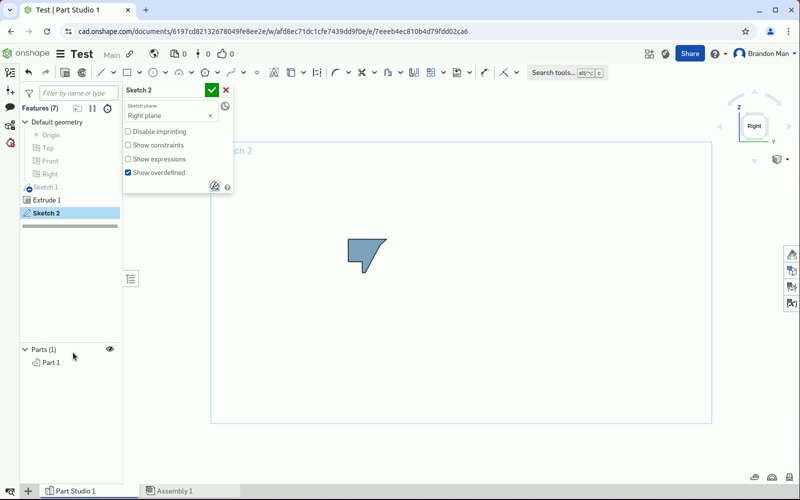
key(y)
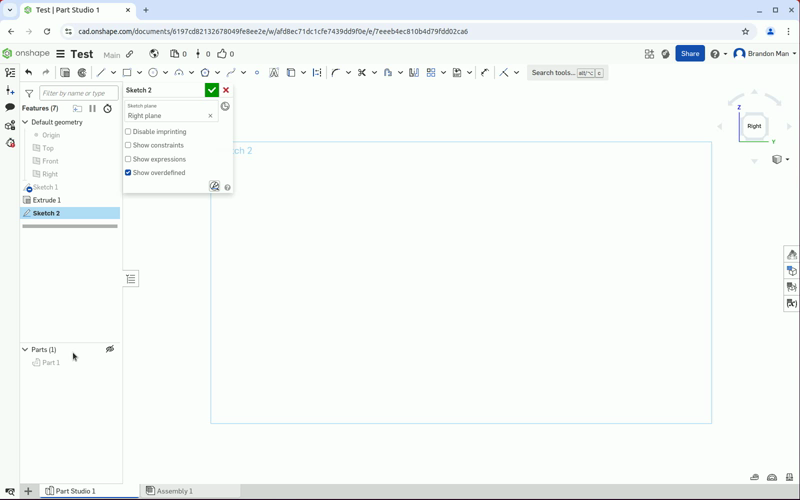
key(l)
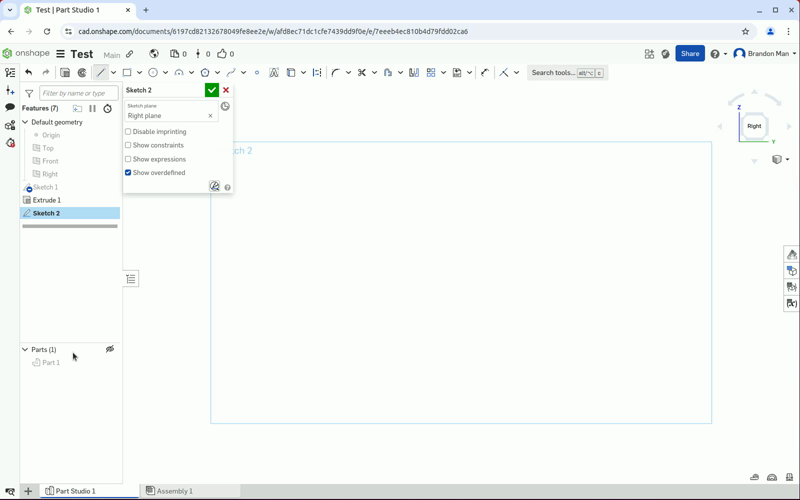
key_down(shift)
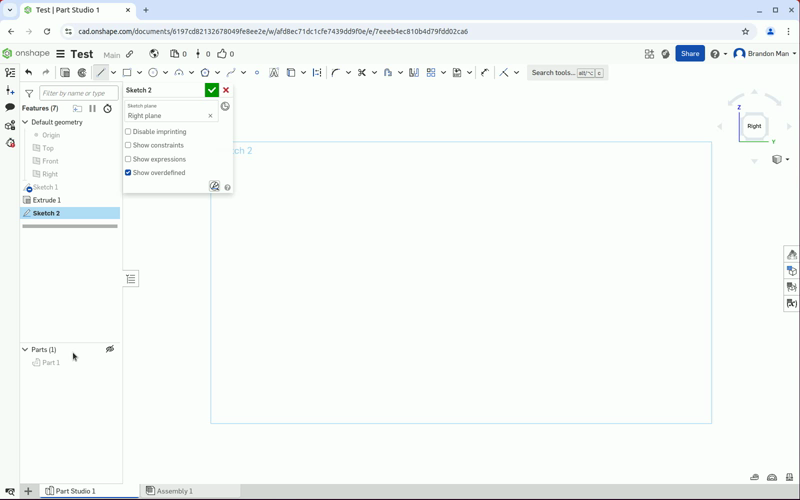
mouse_move(364, 272)
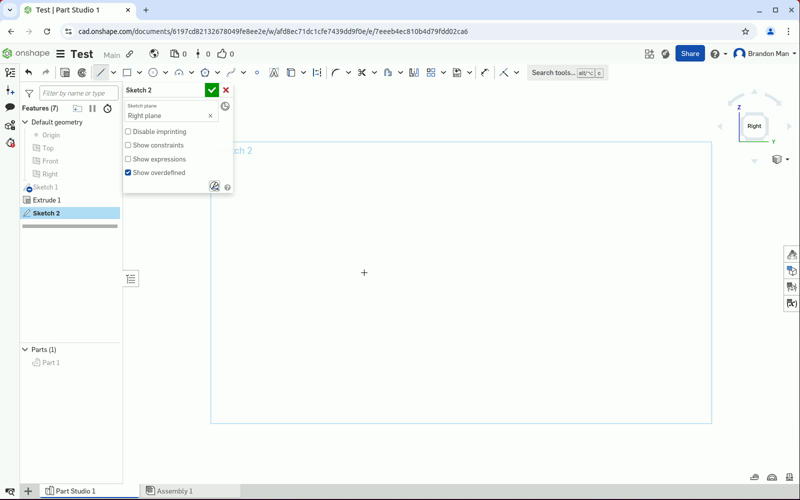
click(364, 272)
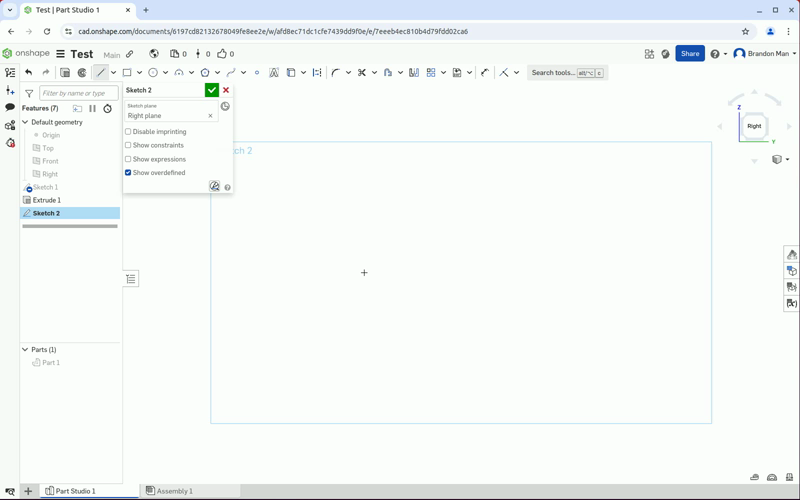
key_up(shift)
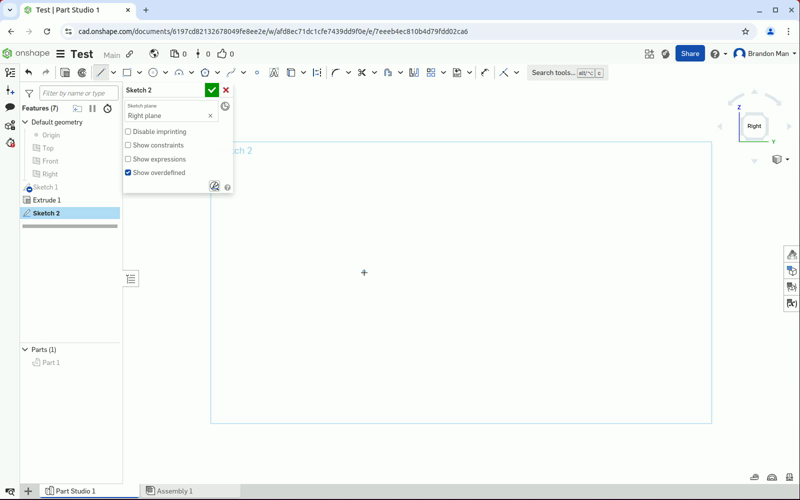
key_down(shift)
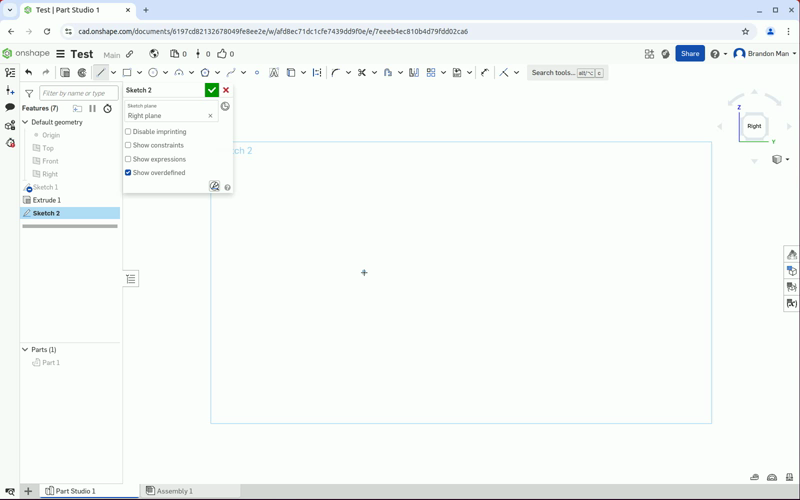
mouse_move(394, 272)
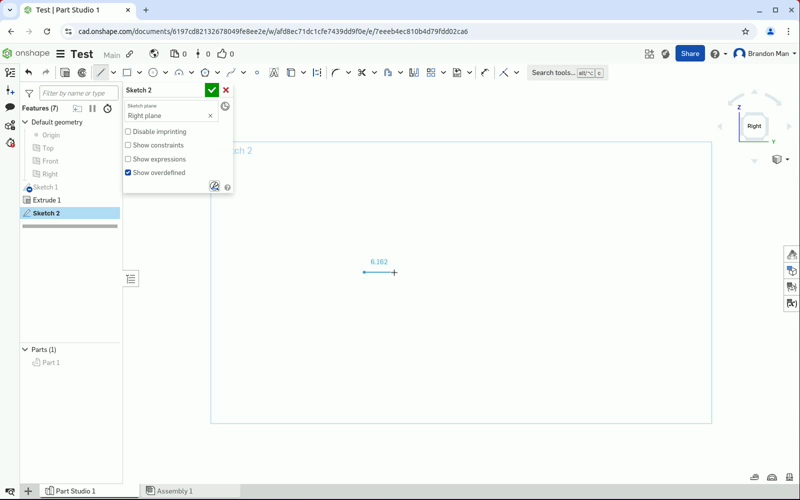
mouse_move(365, 272)
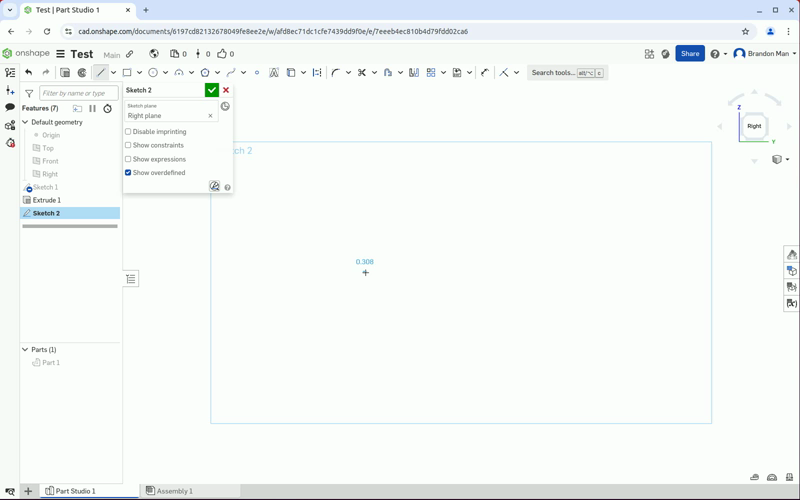
scroll(6)
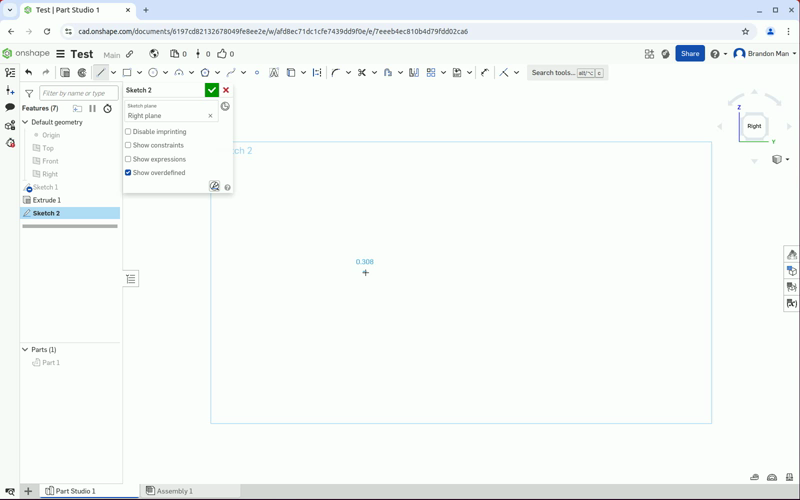
scroll(6)
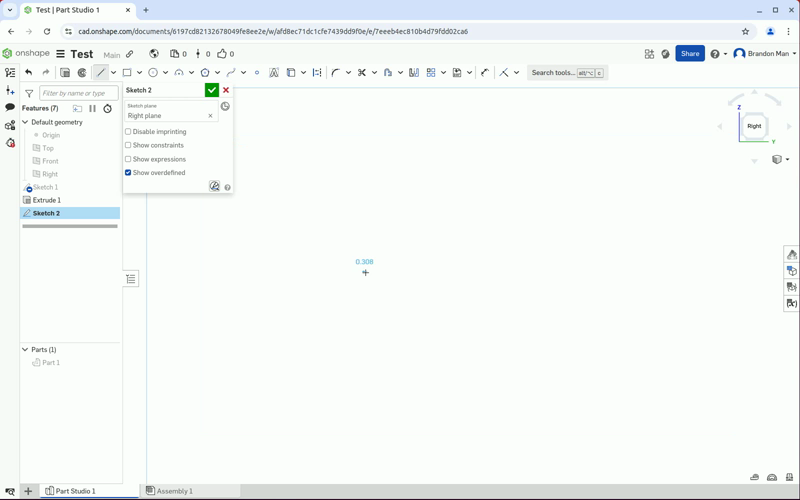
scroll(6)
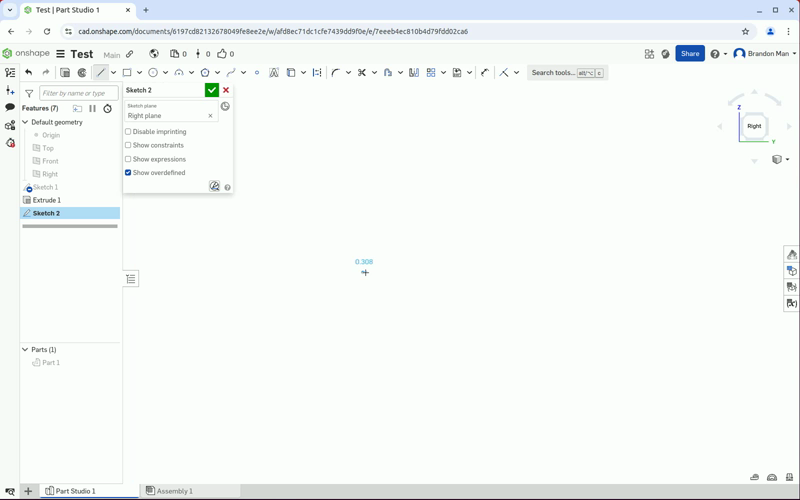
scroll(6)
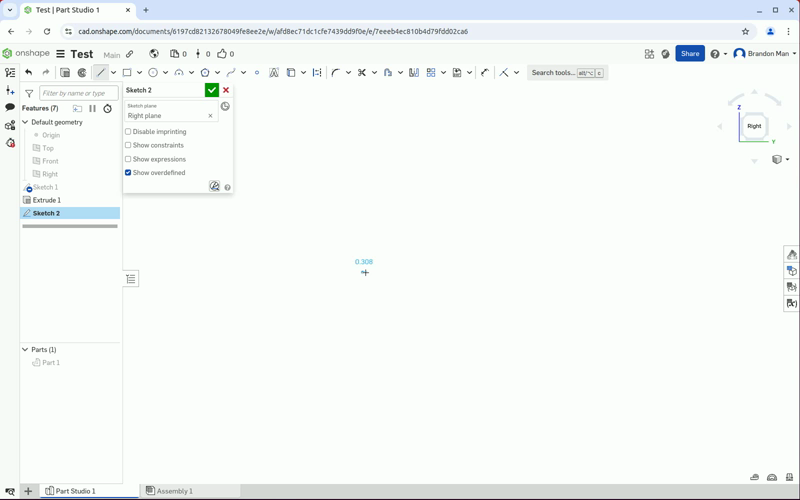
scroll(6)
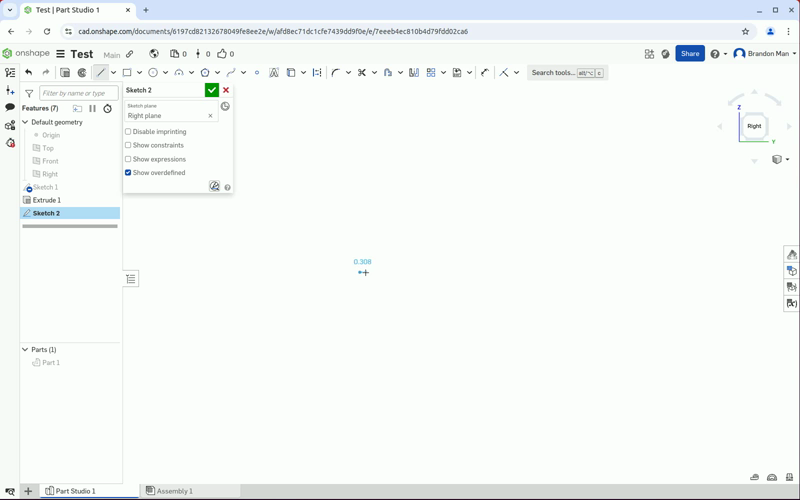
scroll(6)
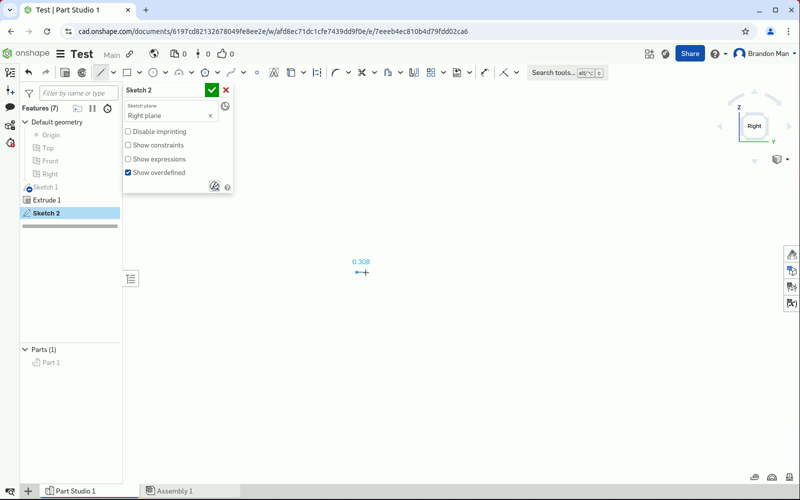
scroll(6)
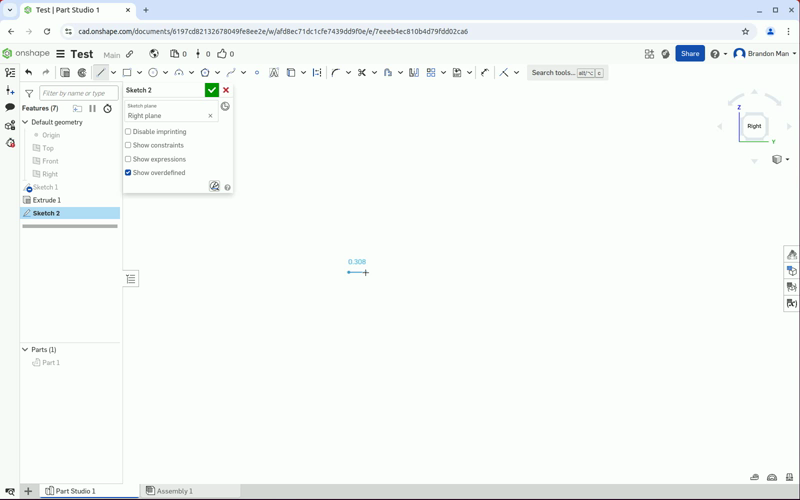
click(365, 272)
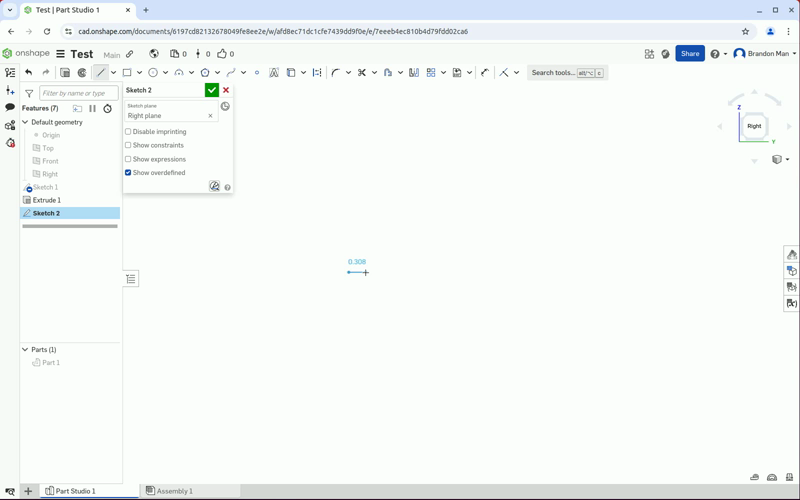
scroll(-6)
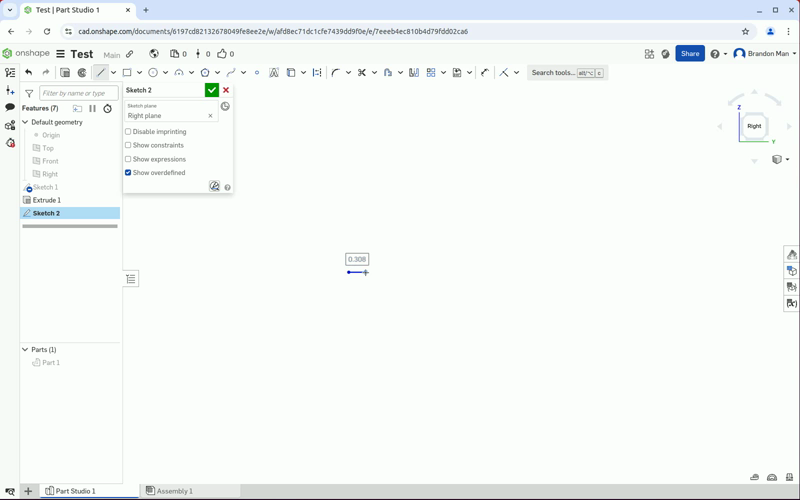
scroll(-6)
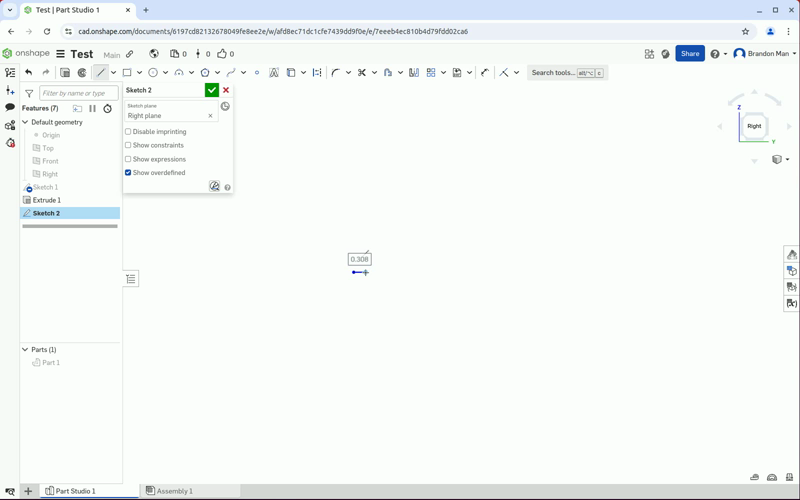
scroll(-6)
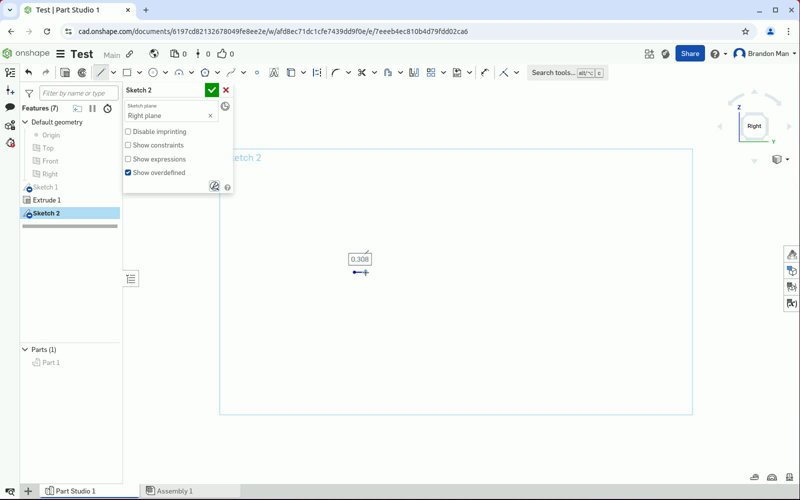
scroll(-6)
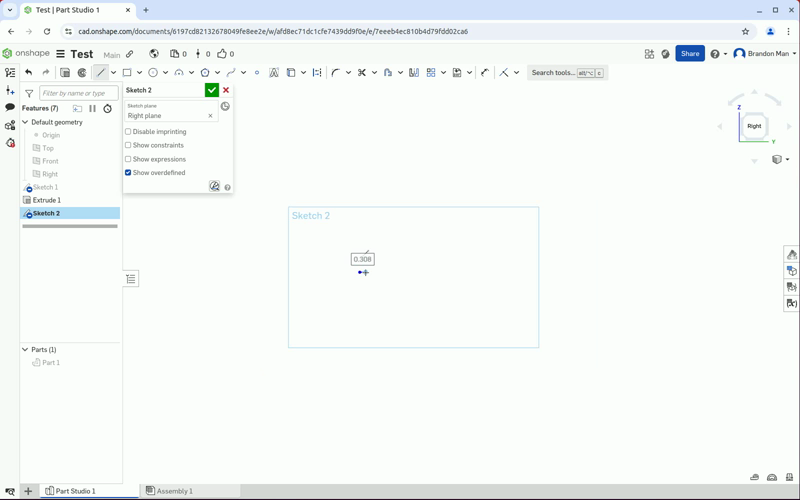
scroll(-6)
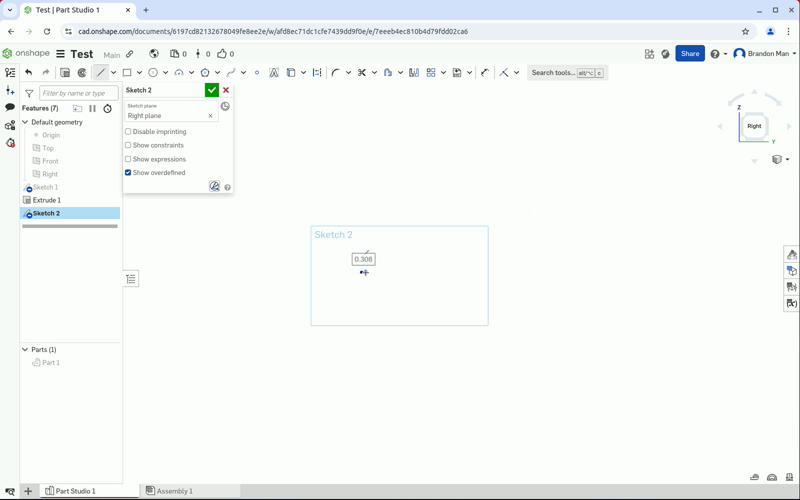
scroll(-6)
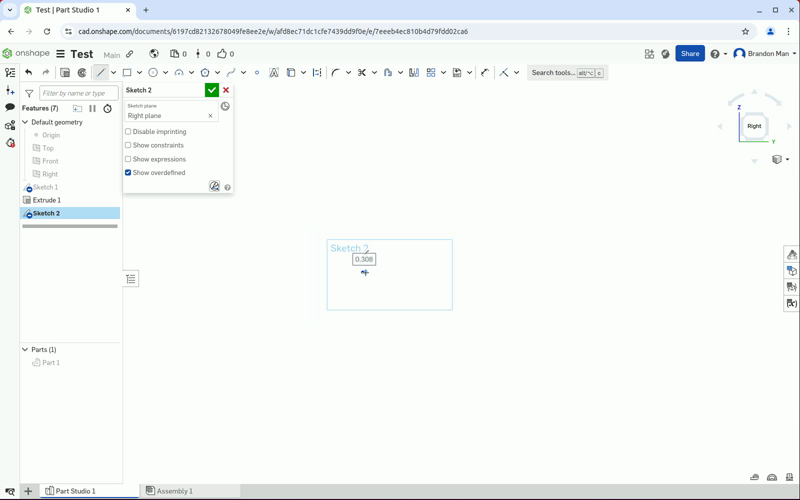
scroll(-6)
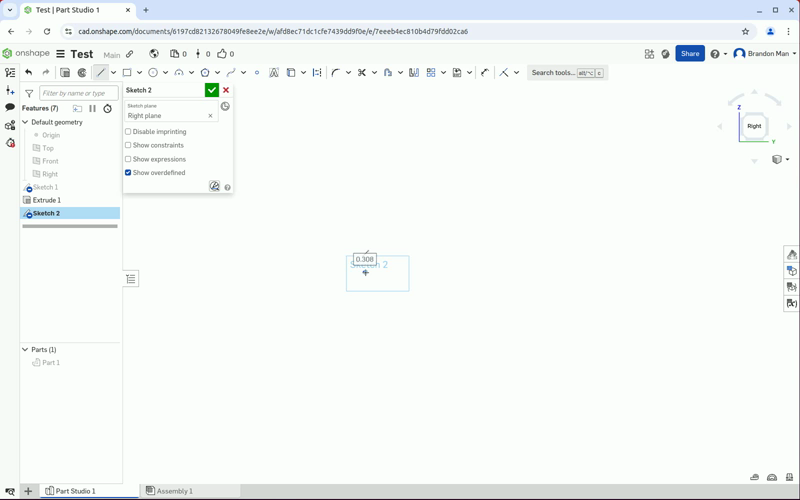
key_up(shift)
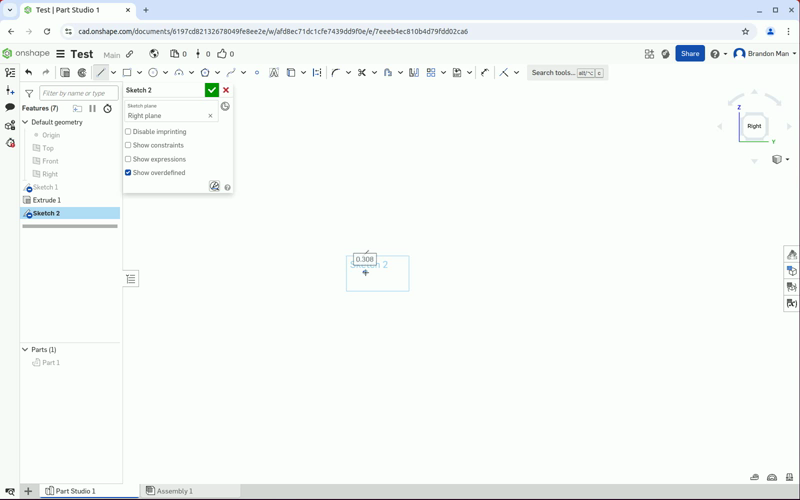
key_down(shift)
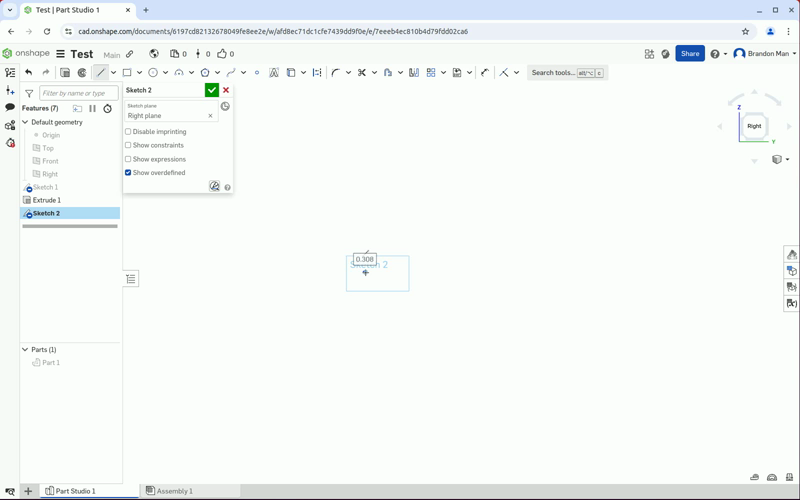
mouse_move(395, 272)
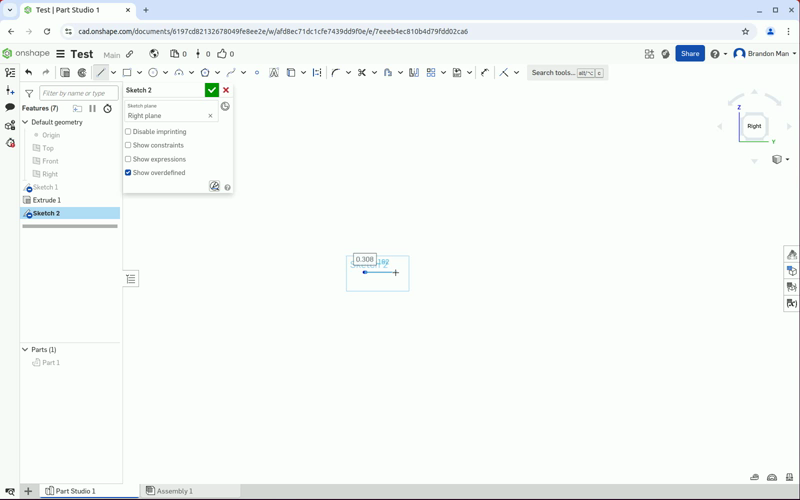
mouse_move(380, 245)
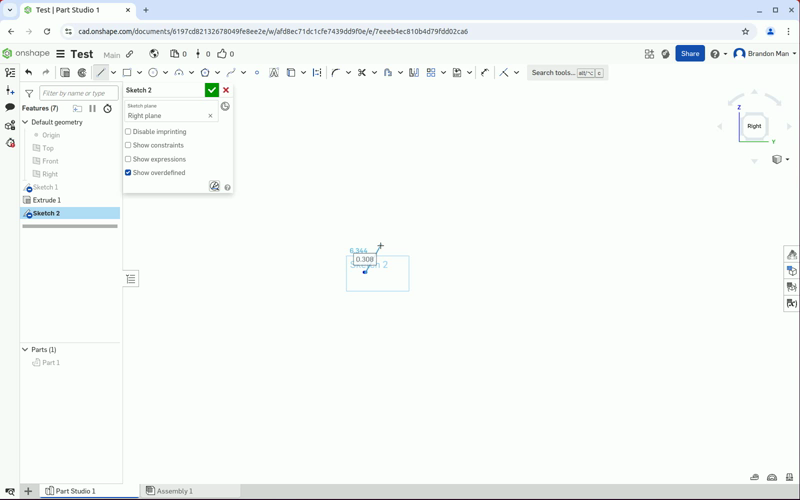
click(380, 245)
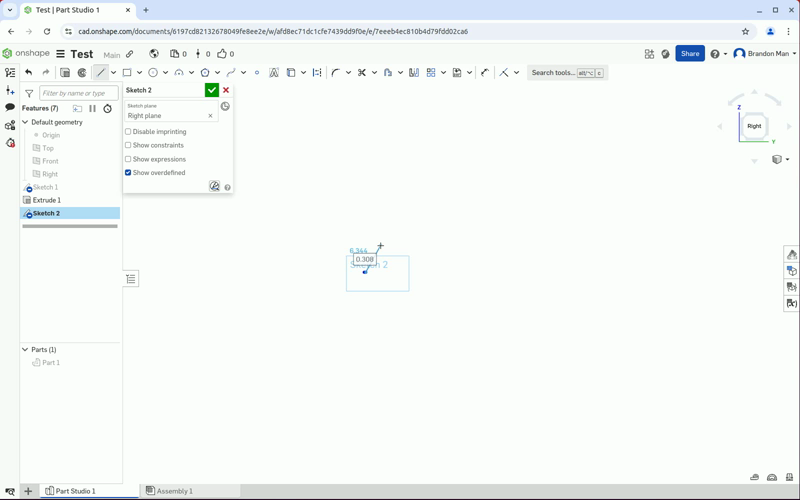
key_up(shift)
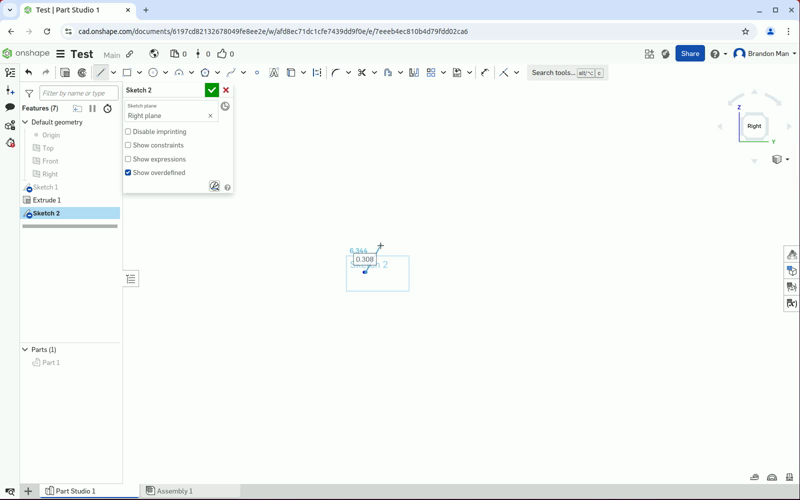
key_down(shift)
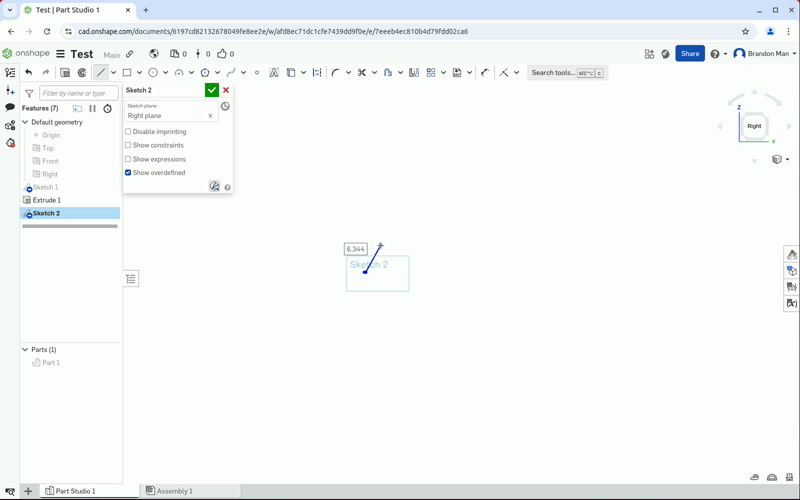
mouse_move(410, 245)
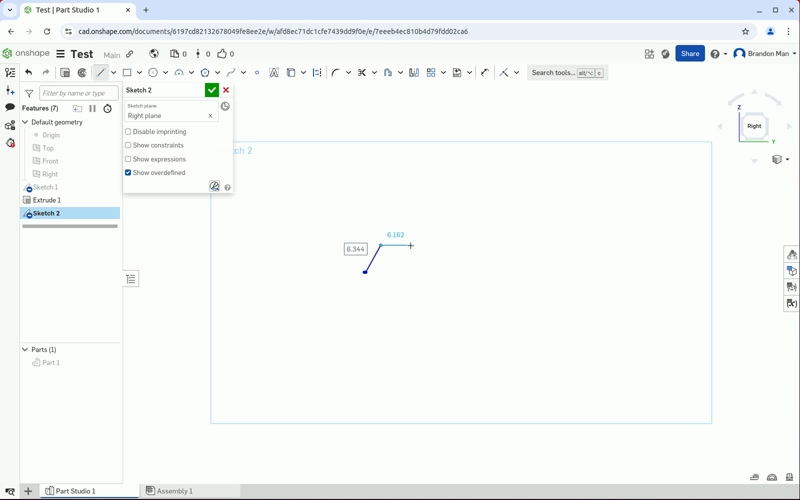
mouse_move(386, 239)
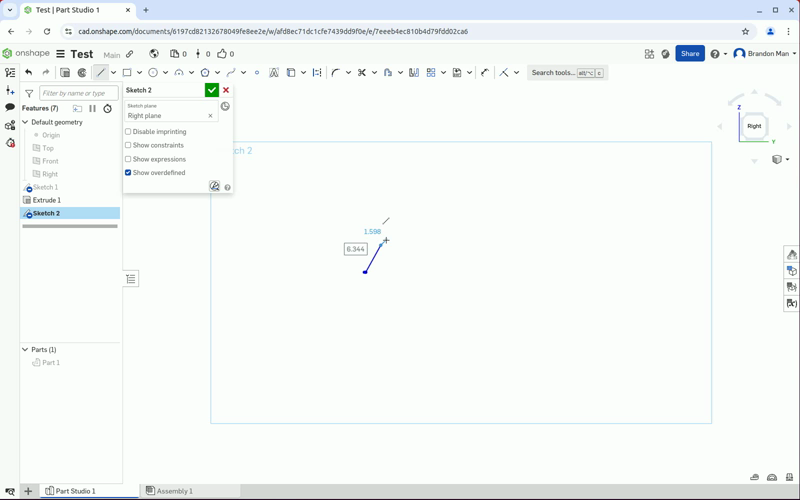
click(386, 239)
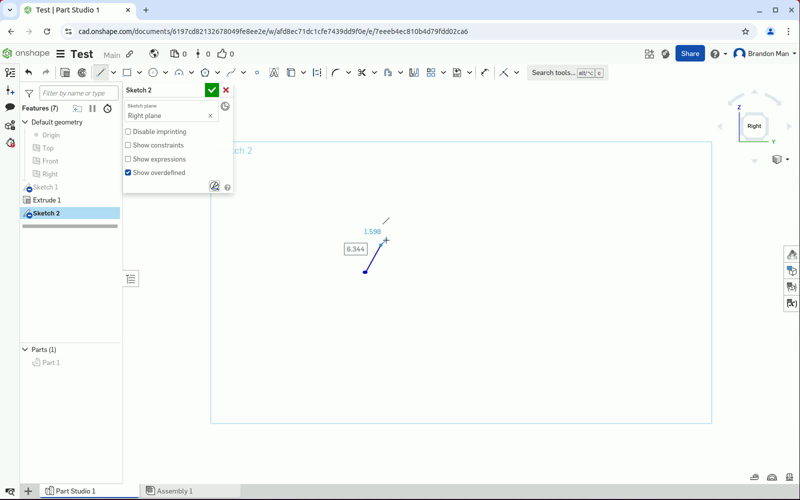
key_up(shift)
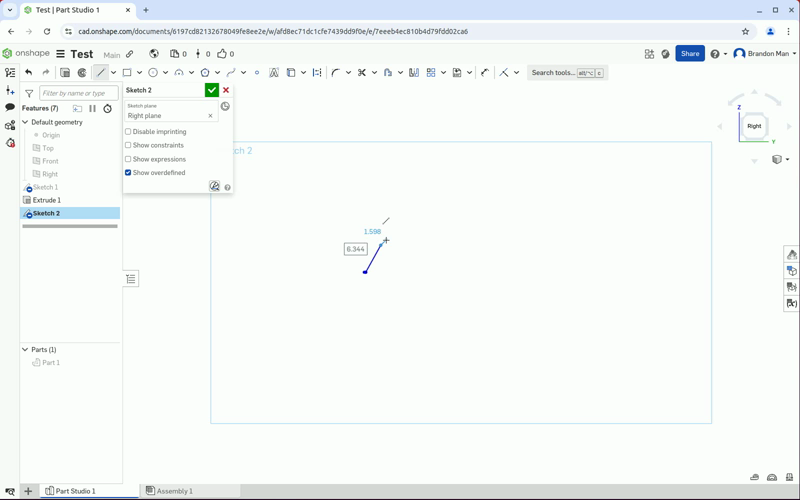
key_down(shift)
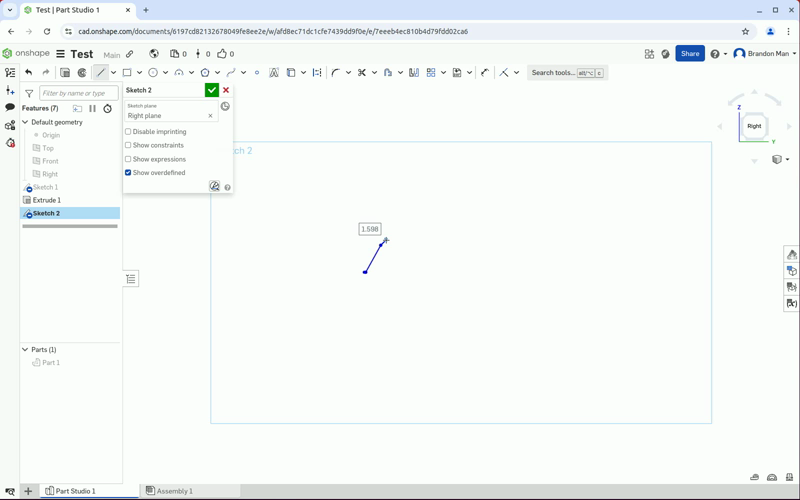
mouse_move(416, 239)
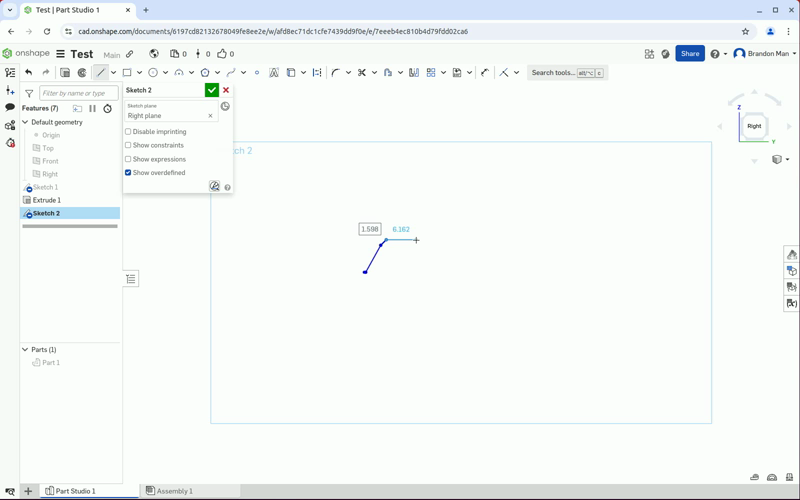
mouse_move(386, 238)
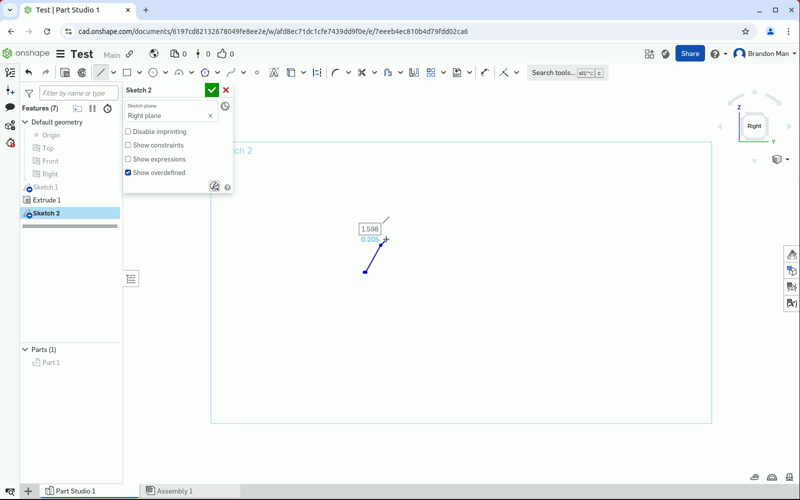
scroll(6)
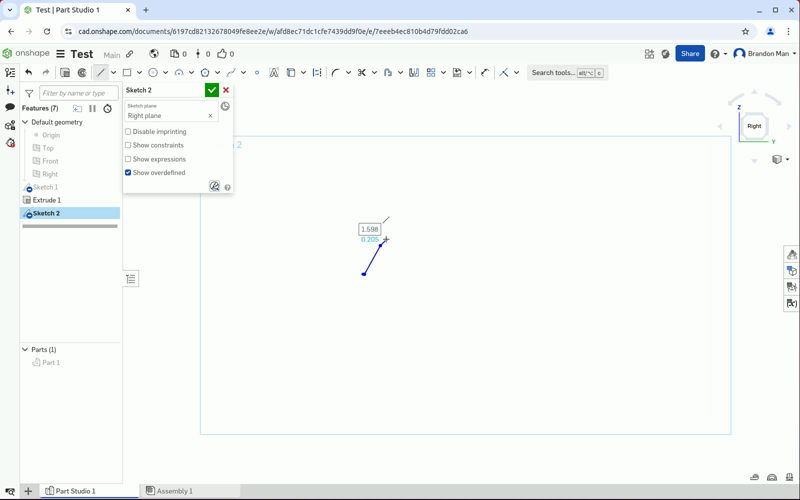
scroll(6)
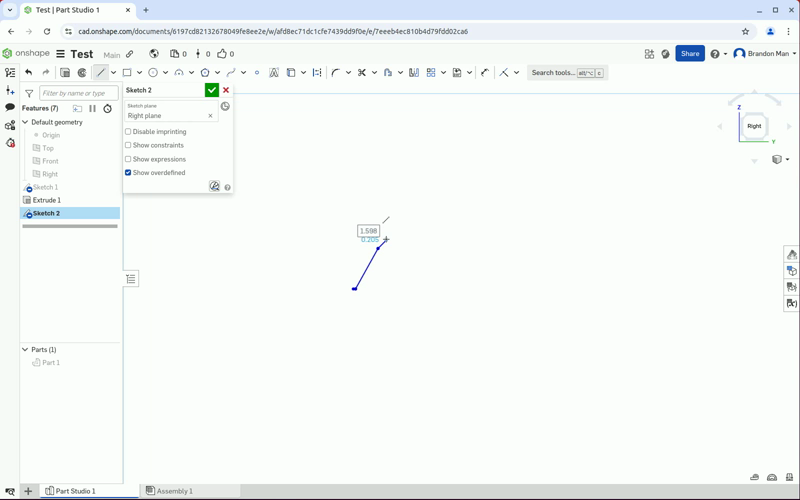
scroll(6)
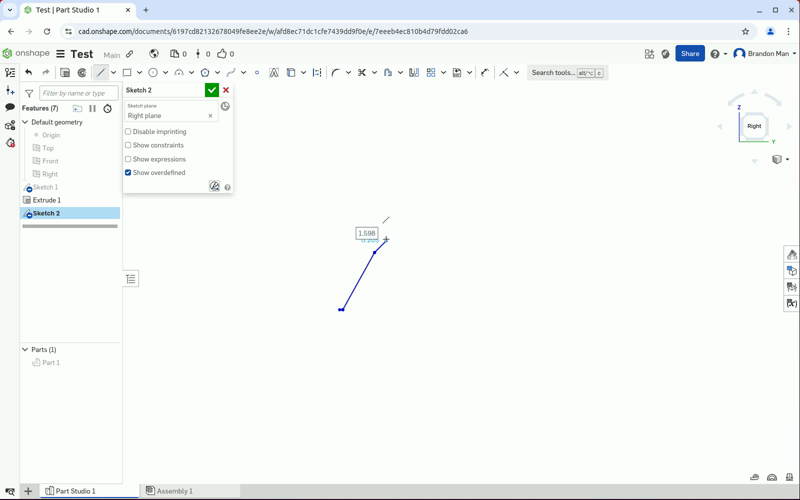
scroll(6)
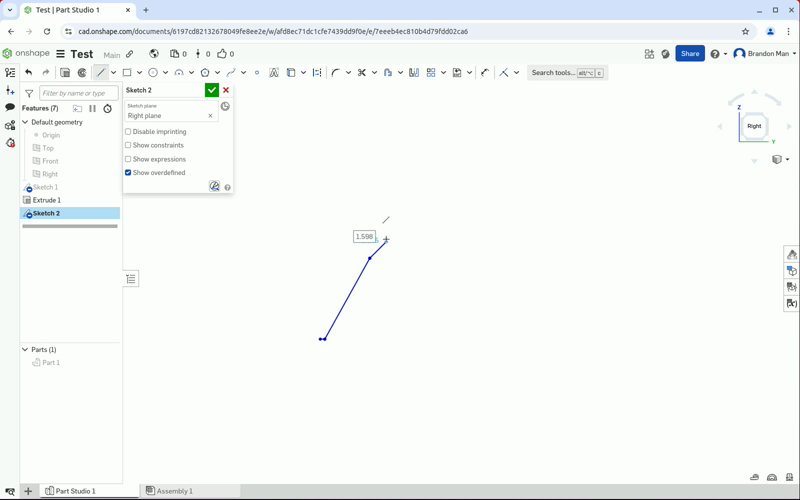
scroll(6)
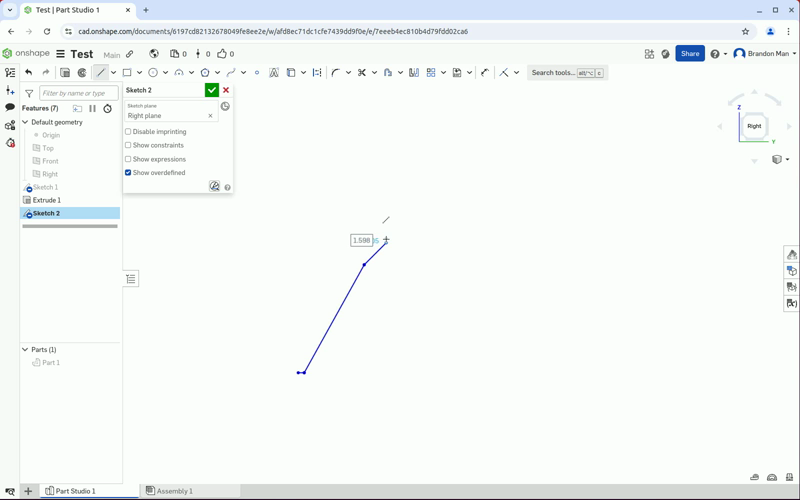
scroll(6)
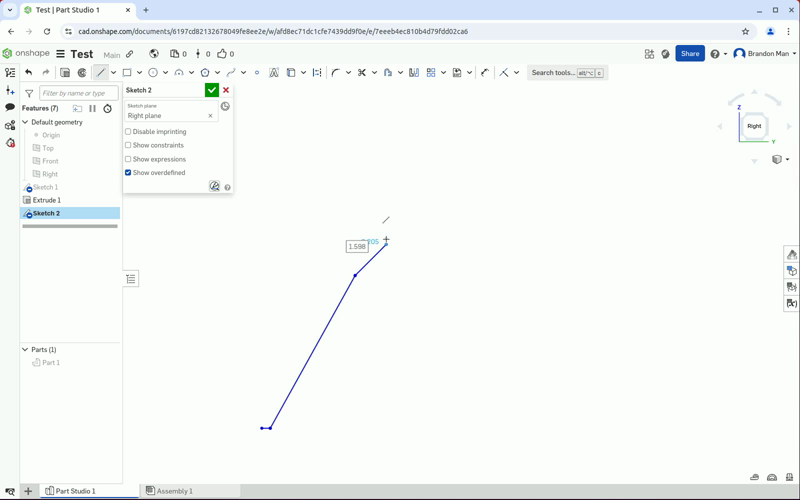
scroll(6)
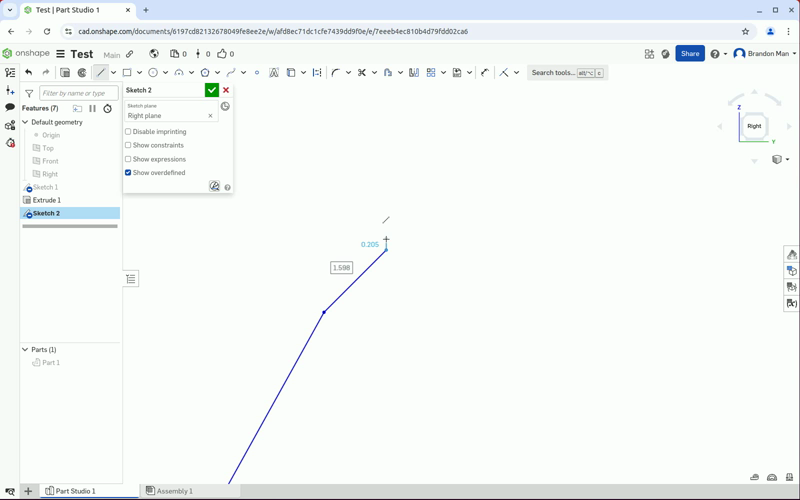
click(386, 238)
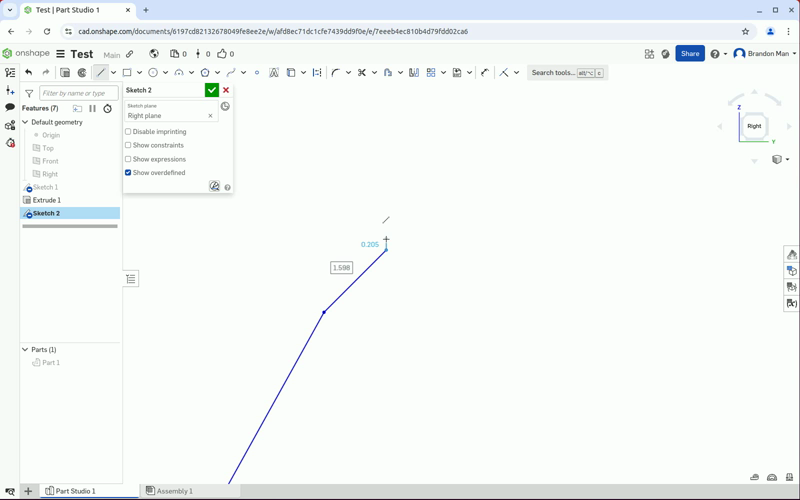
scroll(-6)
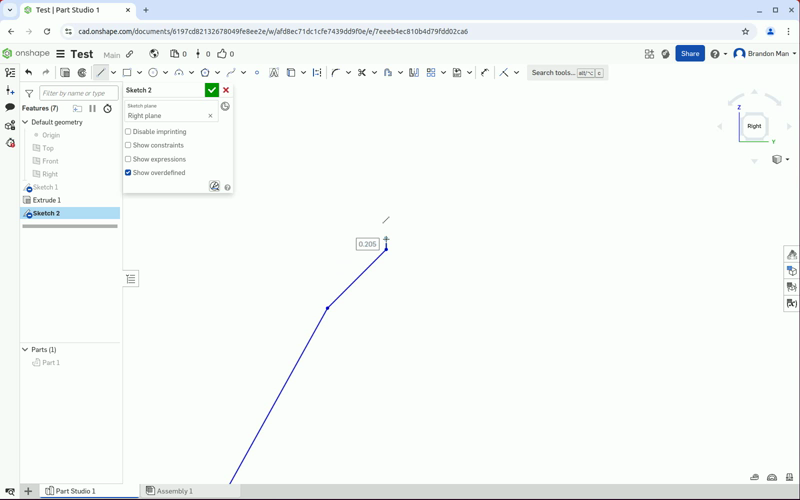
scroll(-6)
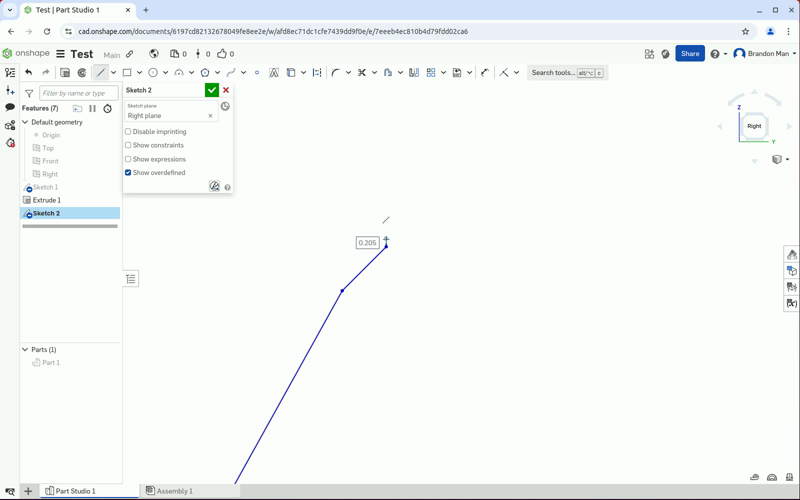
scroll(-6)
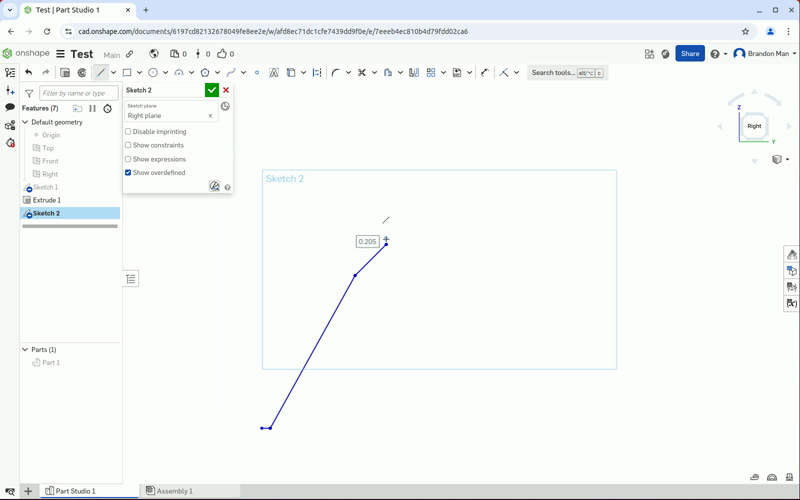
scroll(-6)
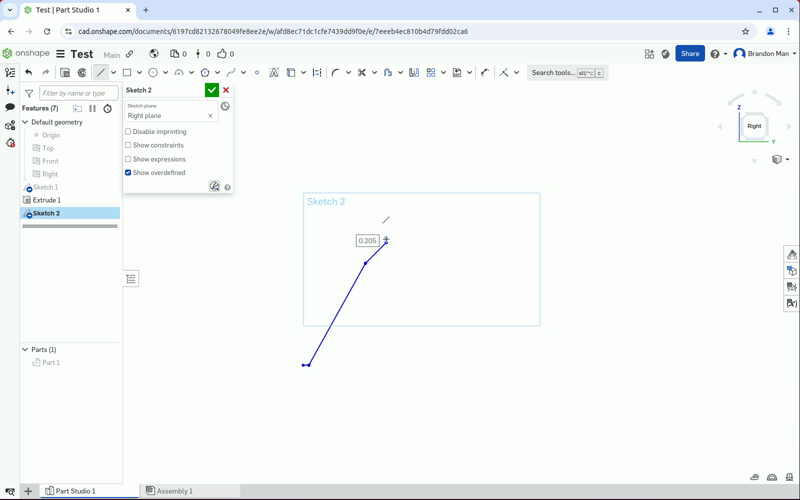
scroll(-6)
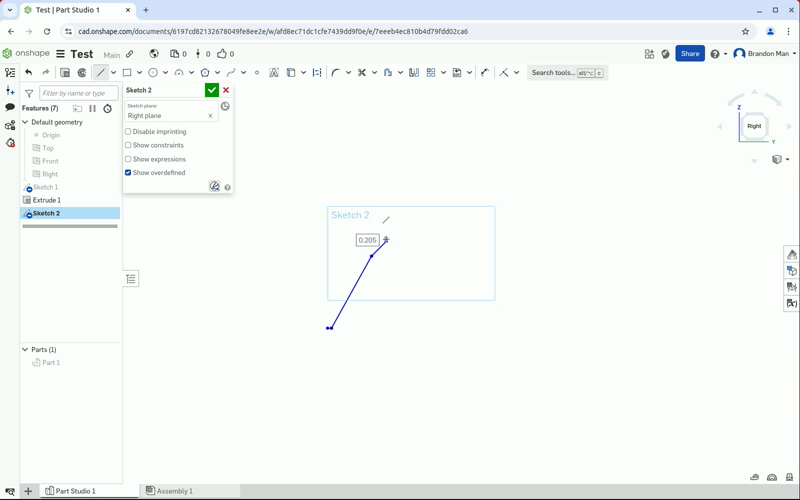
scroll(-6)
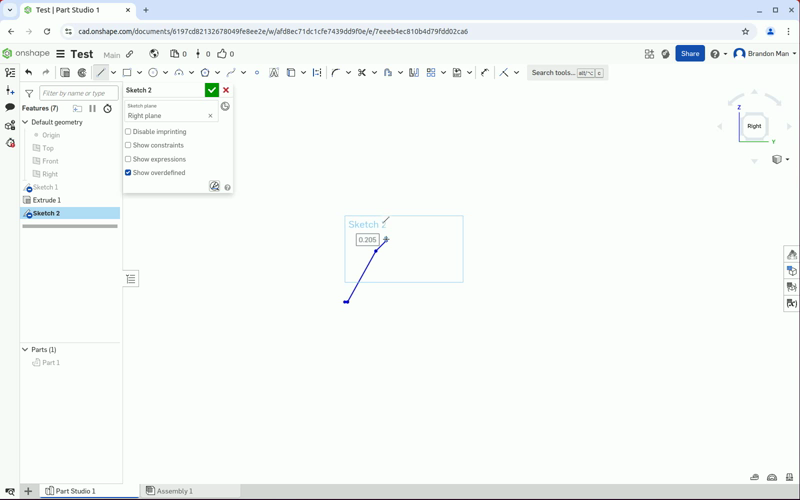
scroll(-6)
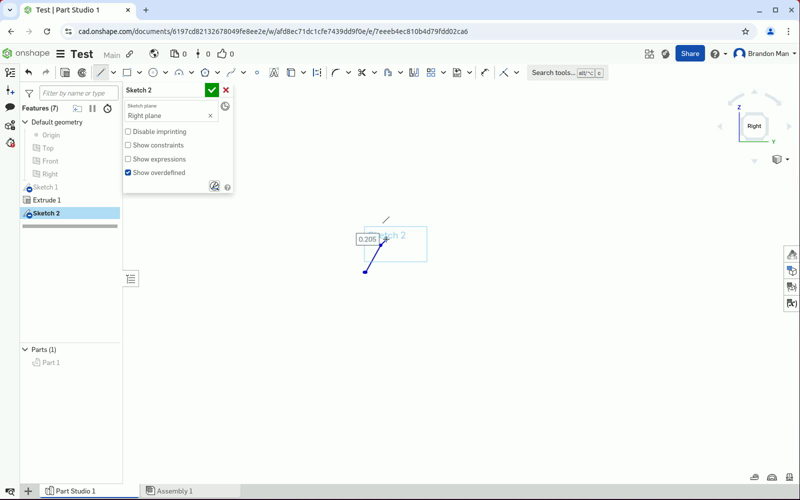
key_up(shift)
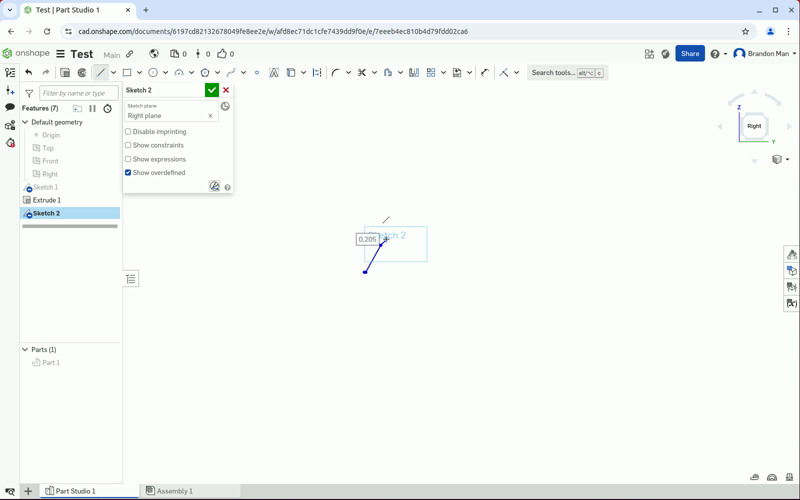
key_down(shift)
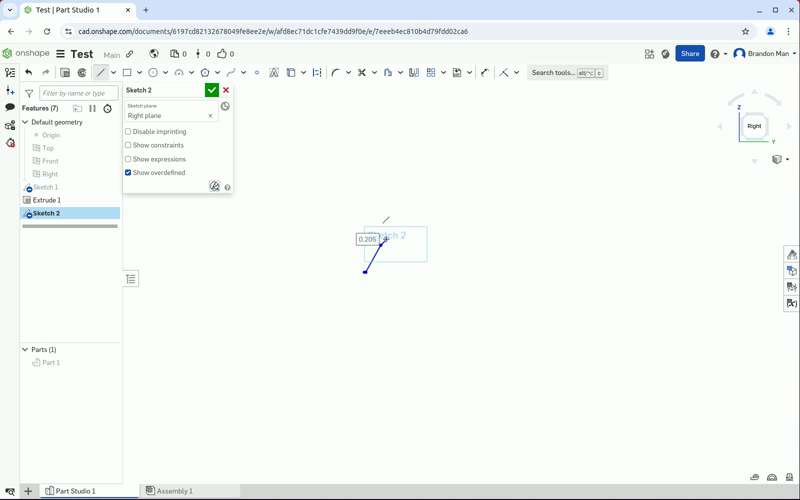
mouse_move(416, 238)
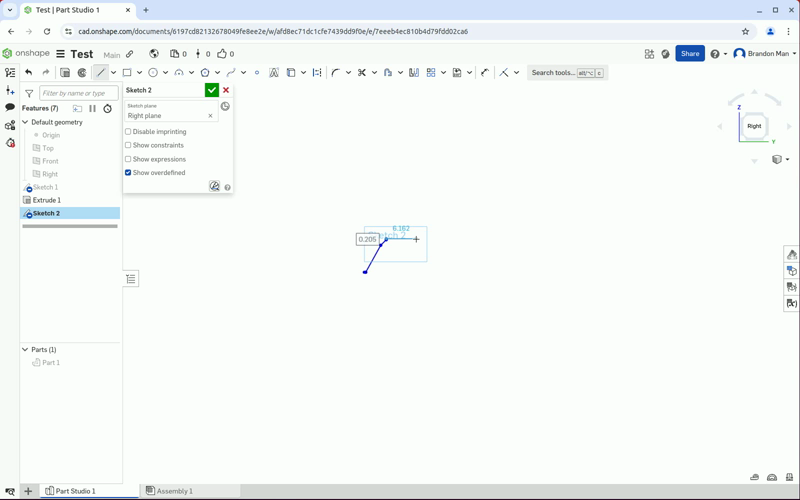
mouse_move(379, 244)
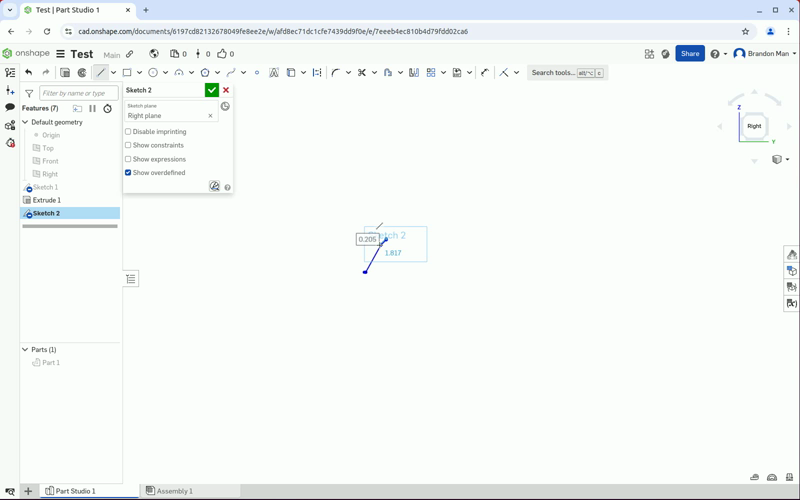
scroll(6)
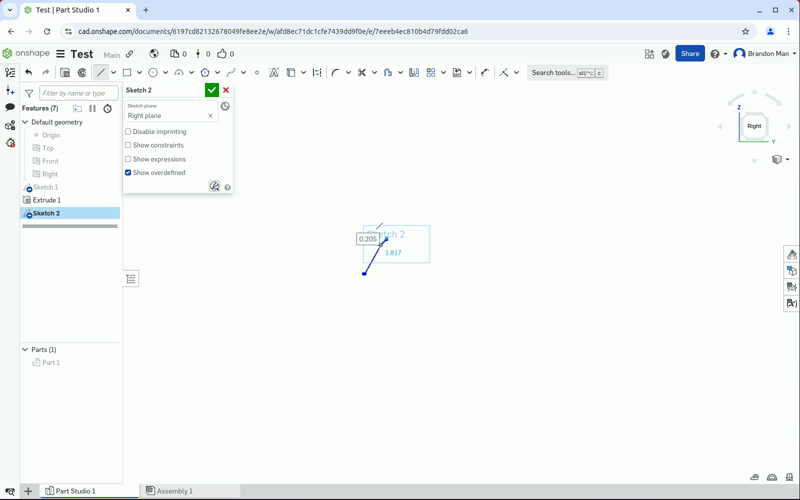
scroll(6)
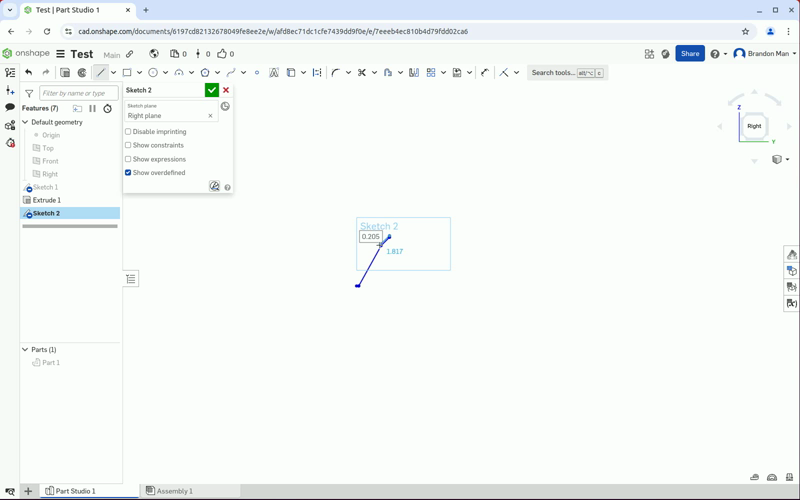
scroll(6)
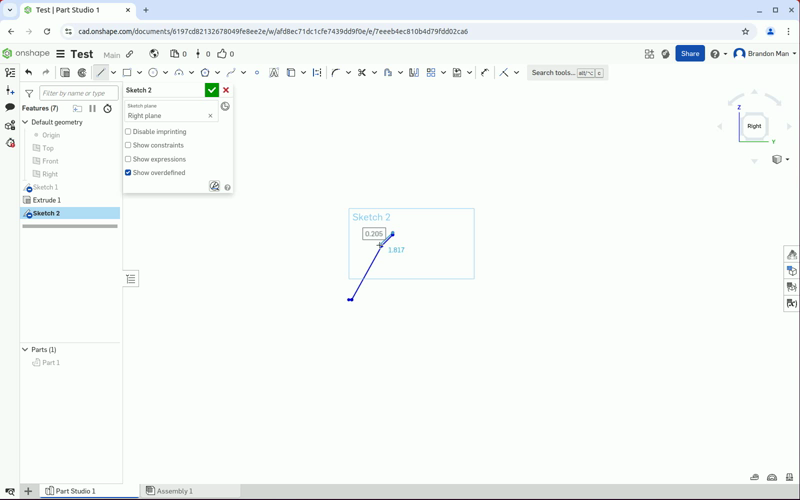
scroll(6)
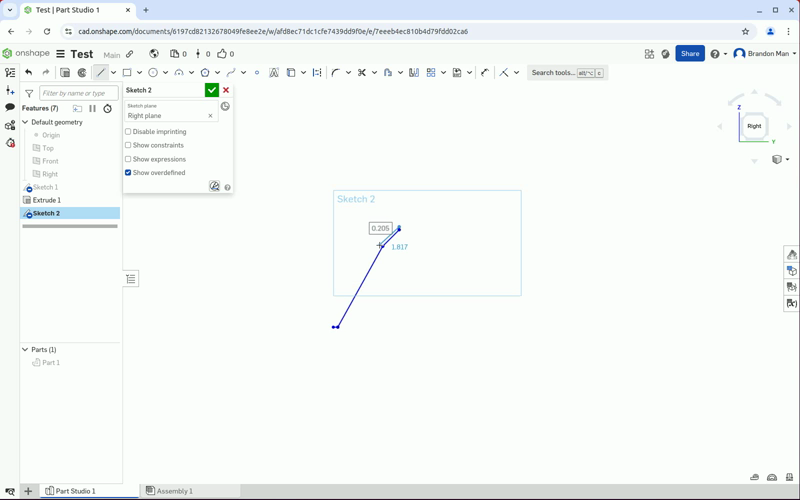
scroll(6)
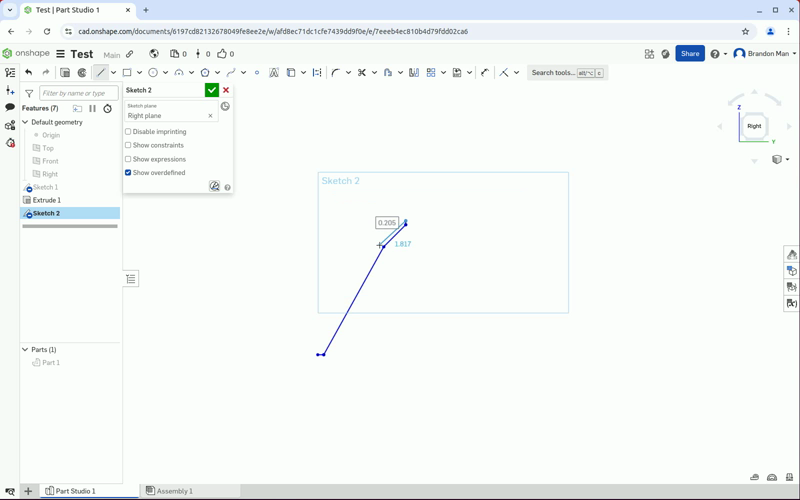
scroll(6)
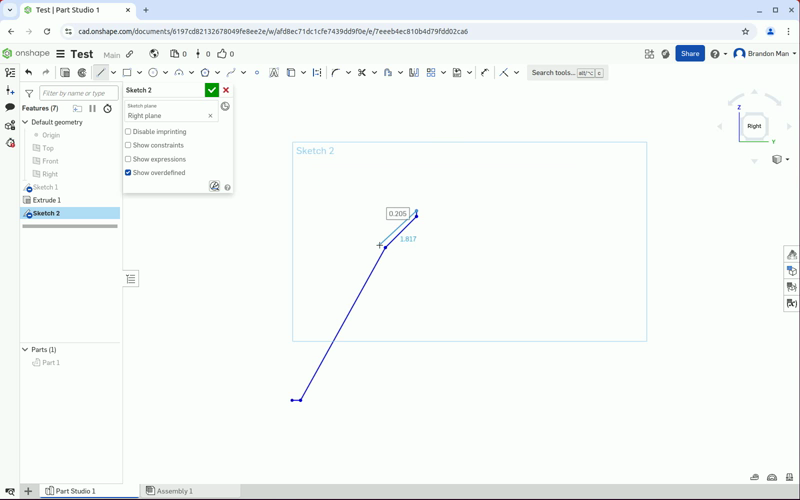
scroll(6)
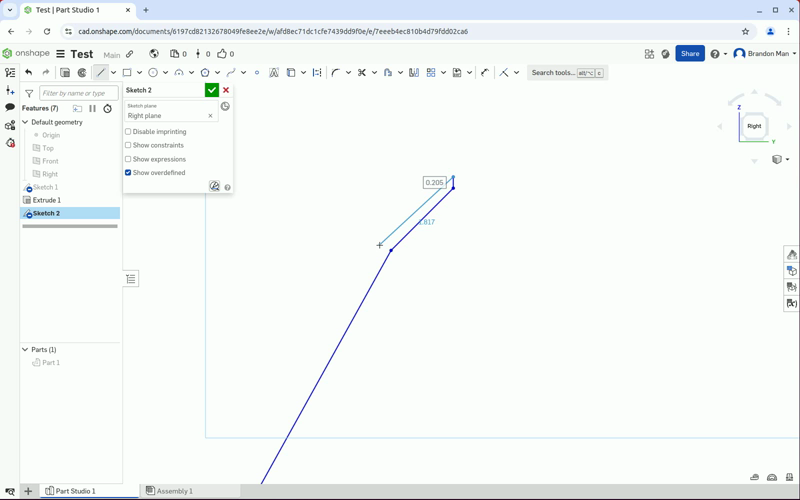
click(379, 244)
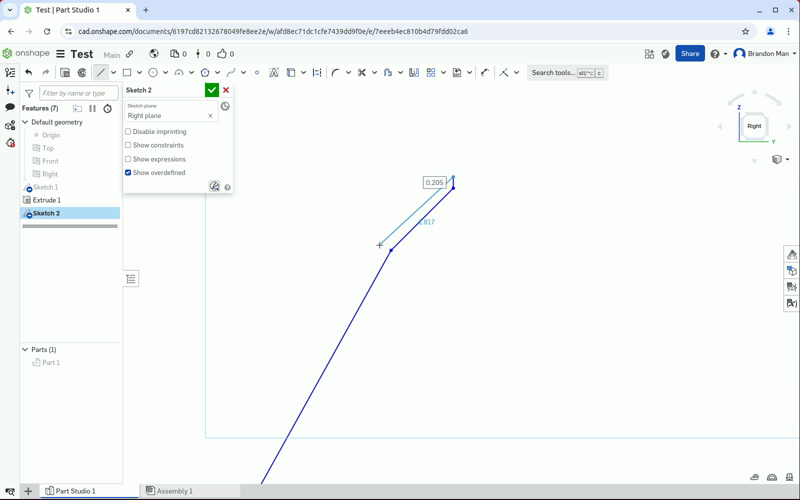
scroll(-6)
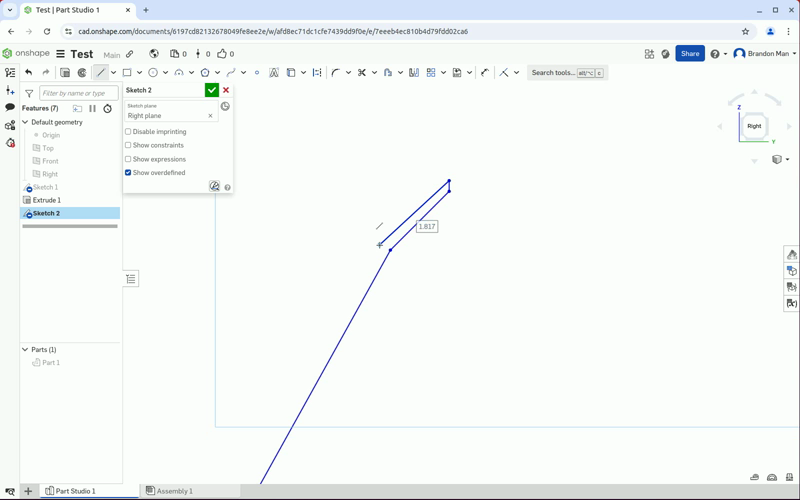
scroll(-6)
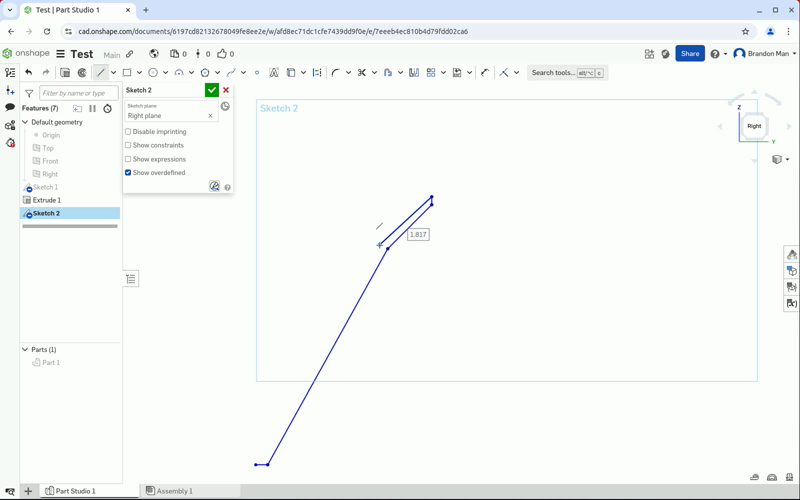
scroll(-6)
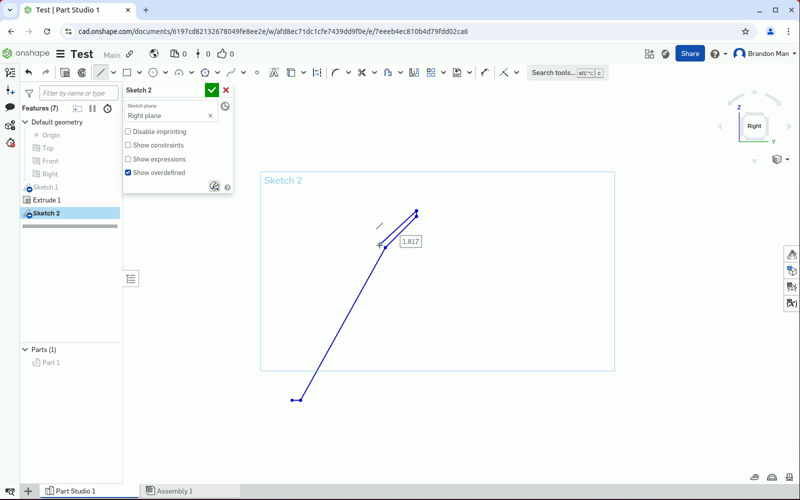
scroll(-6)
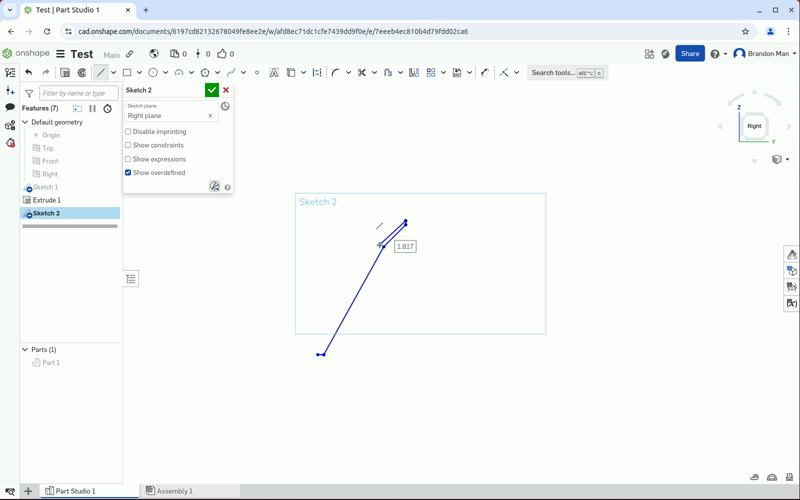
scroll(-6)
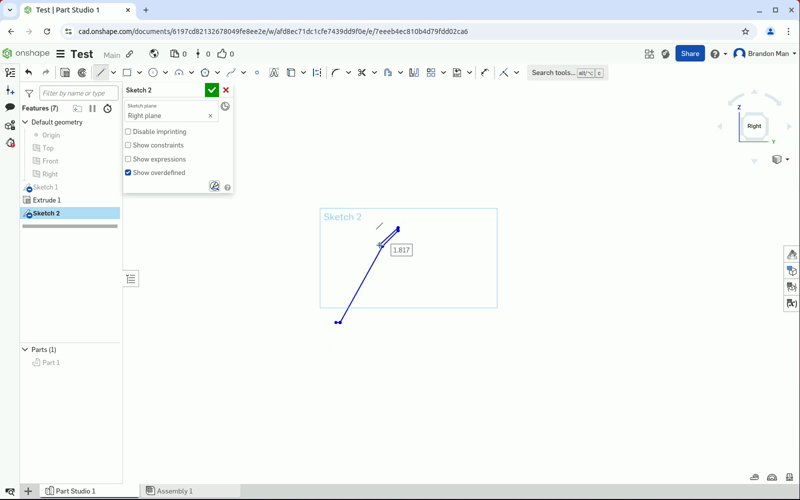
scroll(-6)
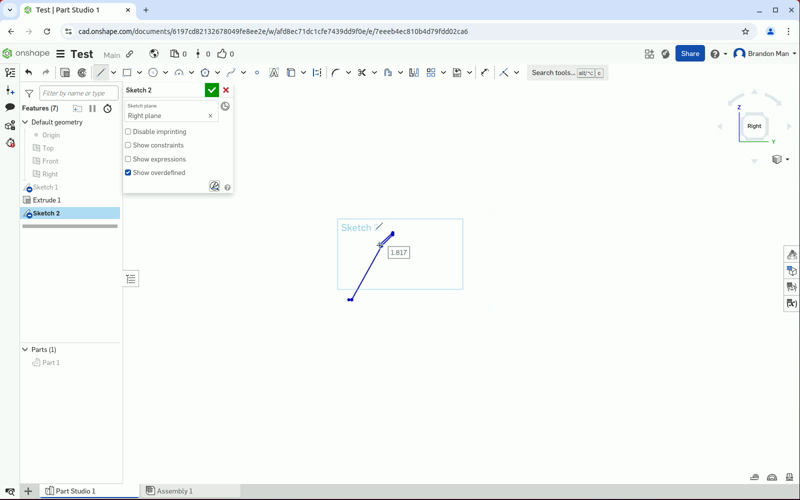
scroll(-6)
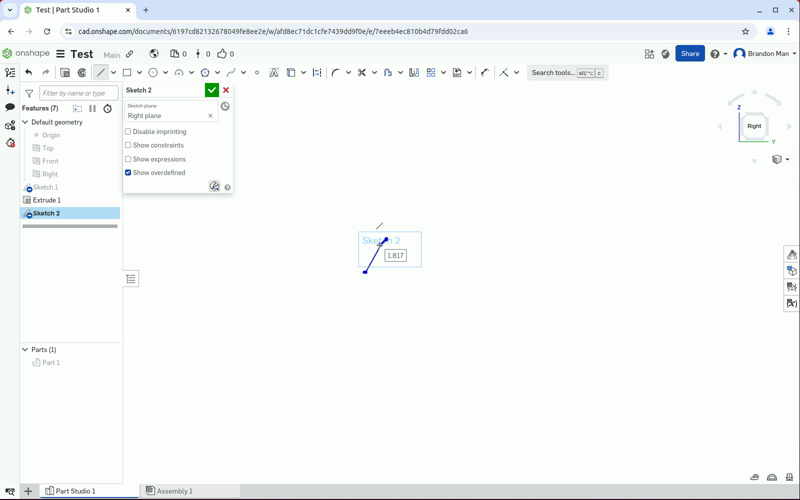
key_up(shift)
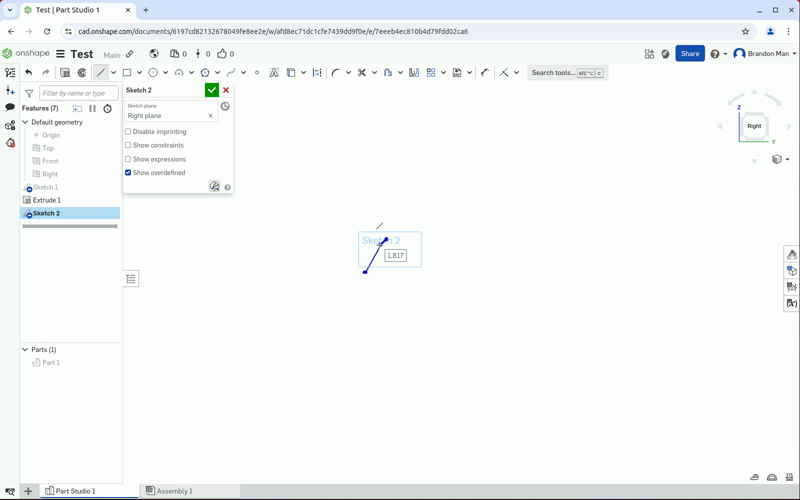
mouse_move(409, 244)
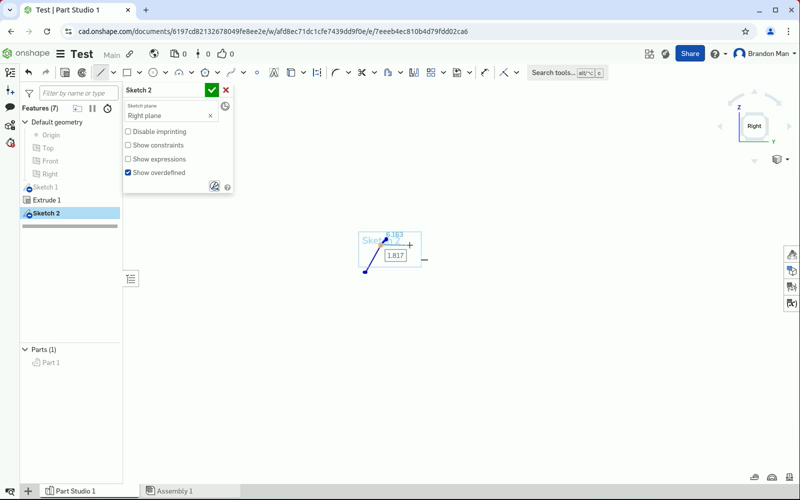
key_down(shift)
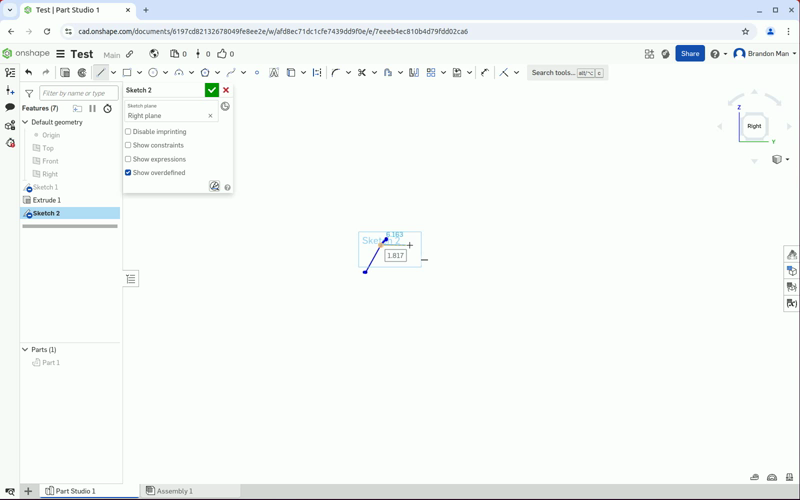
mouse_move(364, 272)
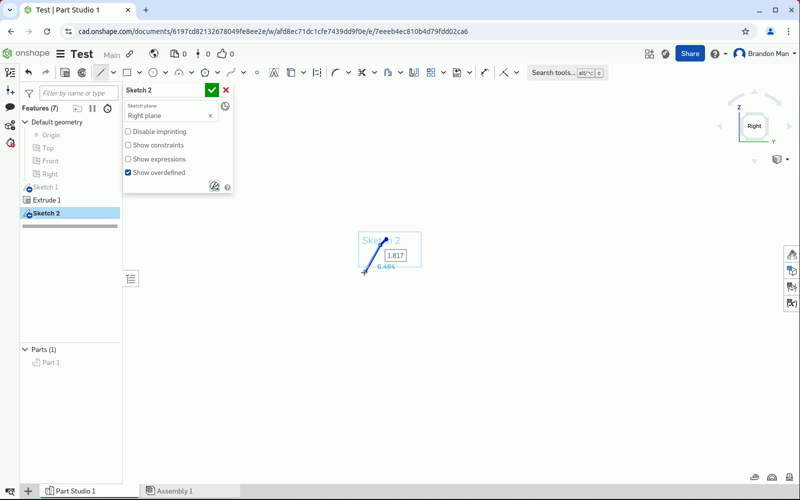
scroll(6)
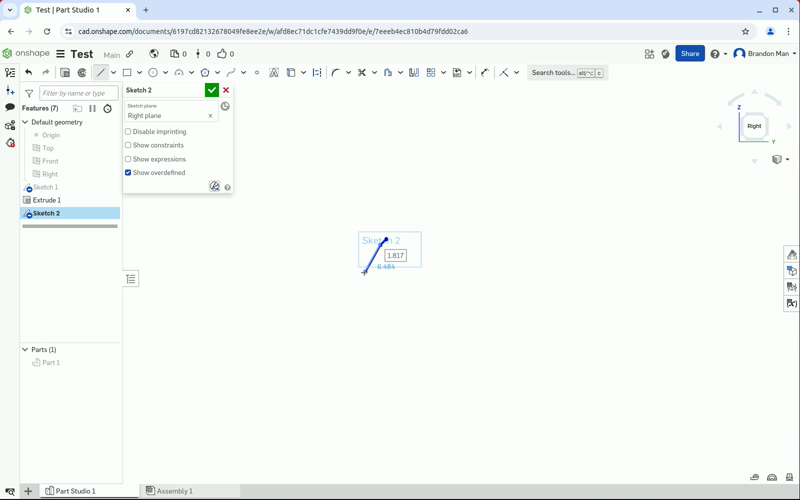
scroll(6)
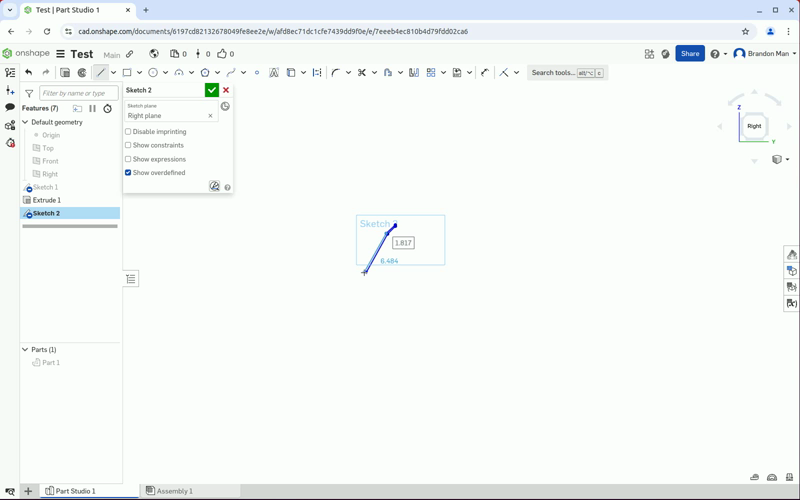
scroll(6)
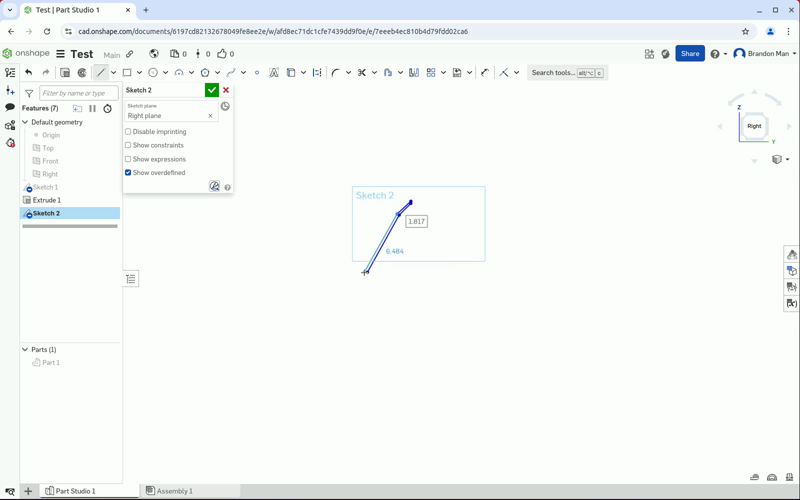
scroll(6)
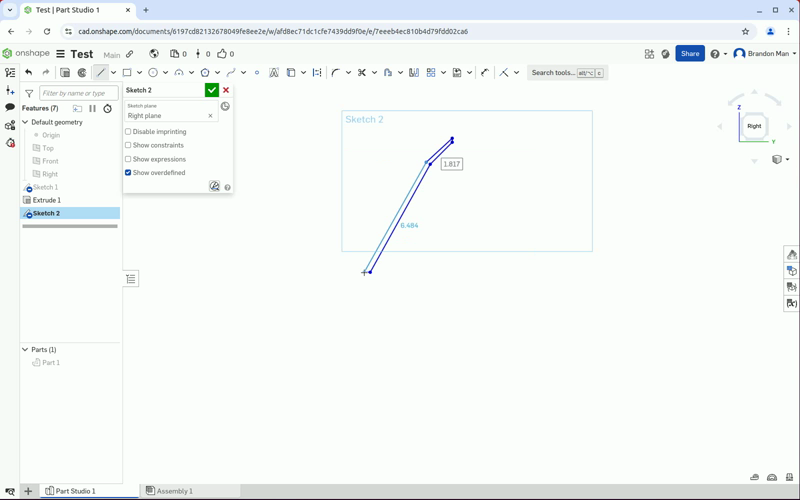
scroll(6)
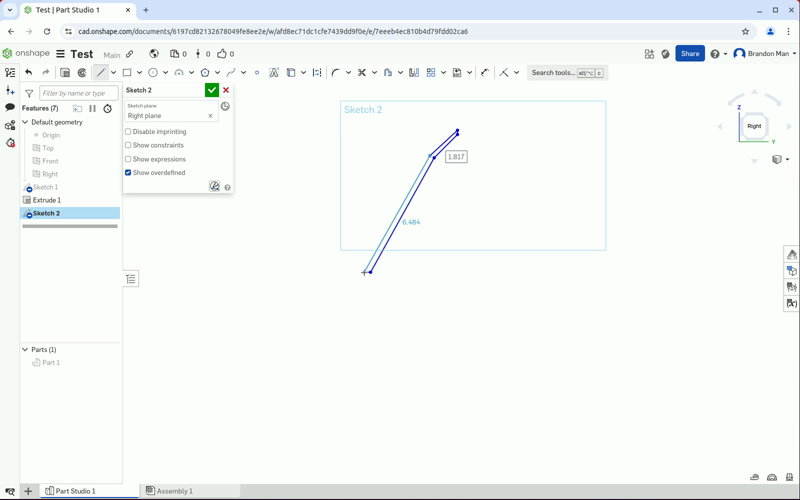
scroll(6)
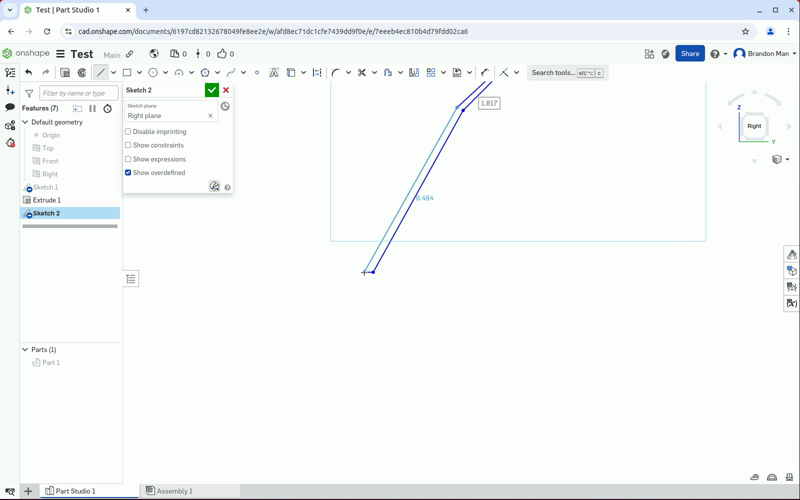
scroll(6)
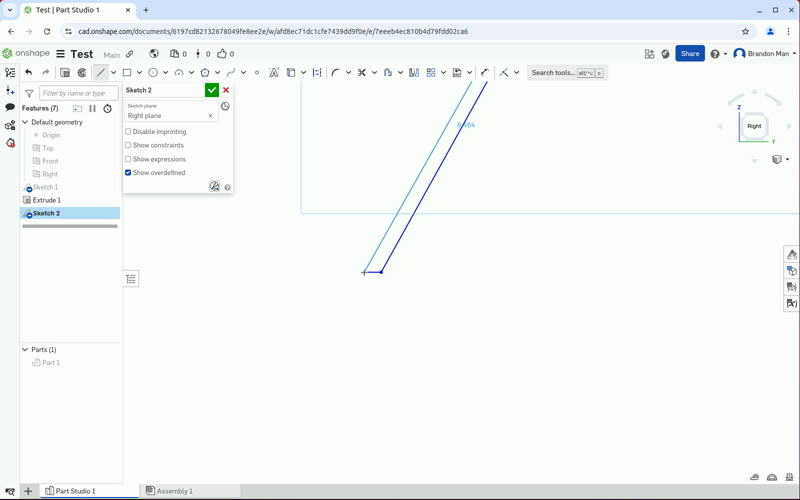
key_up(shift)
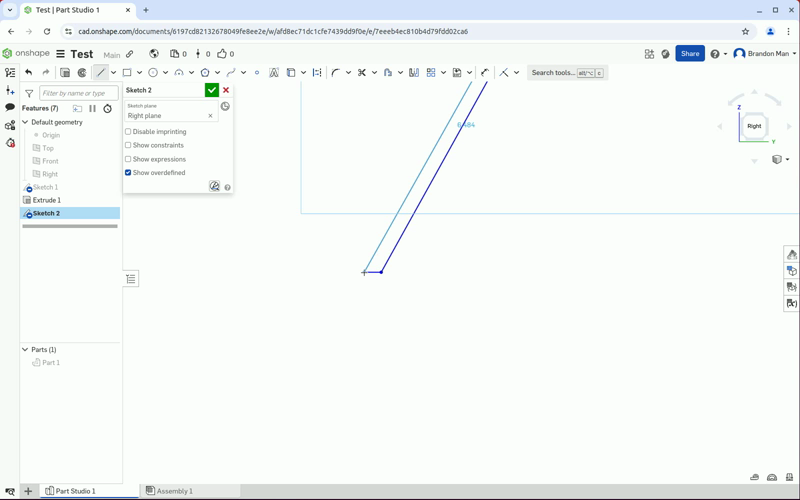
click(364, 272)
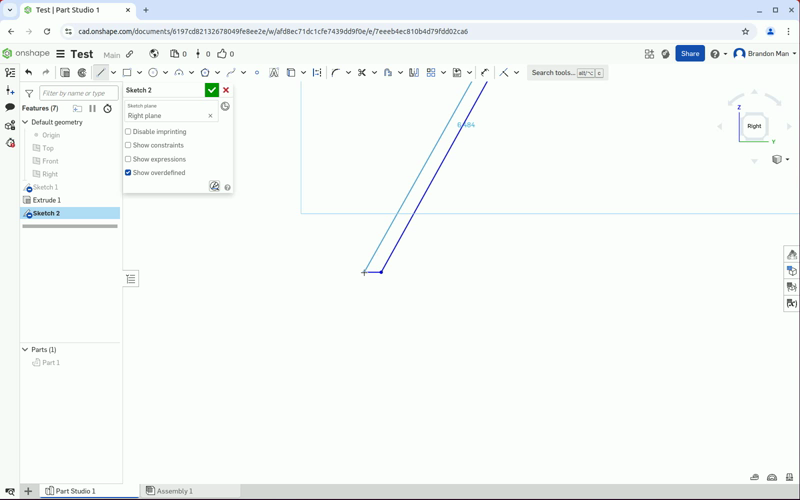
scroll(-6)
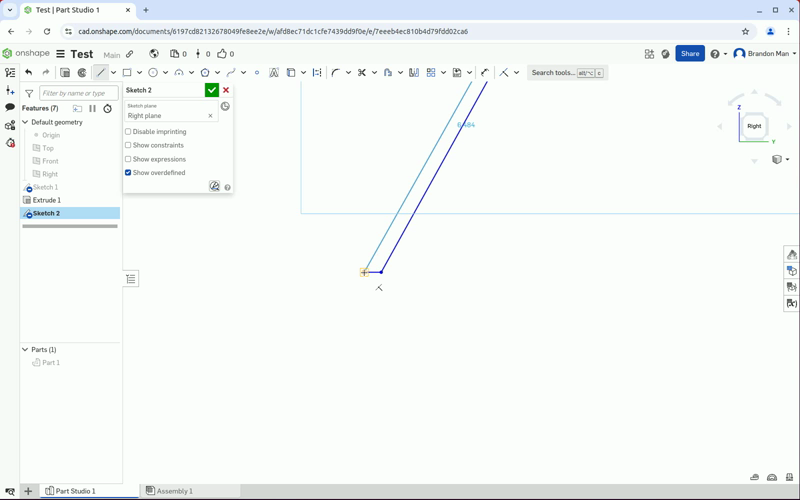
scroll(-6)
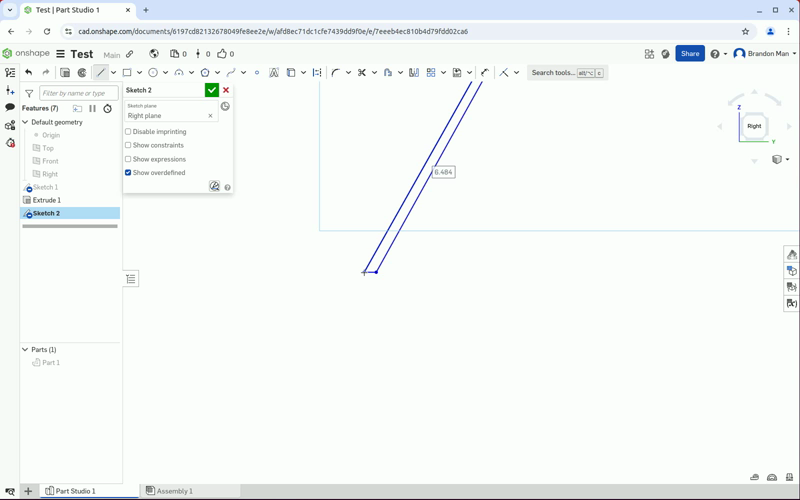
scroll(-6)
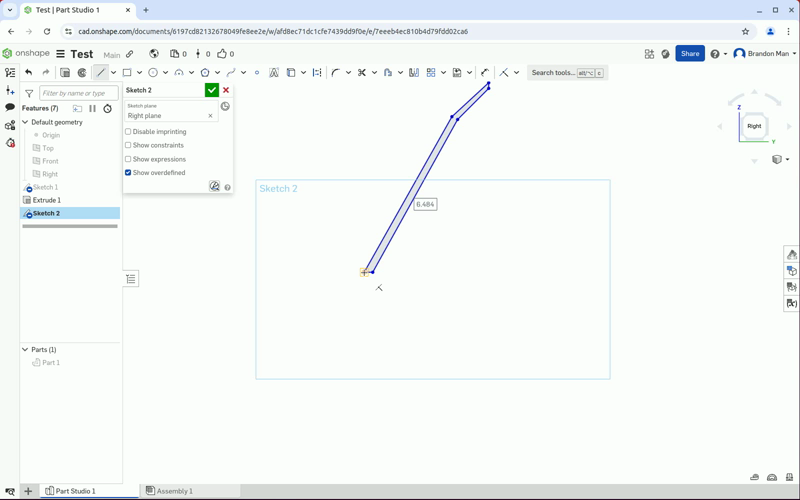
scroll(-6)
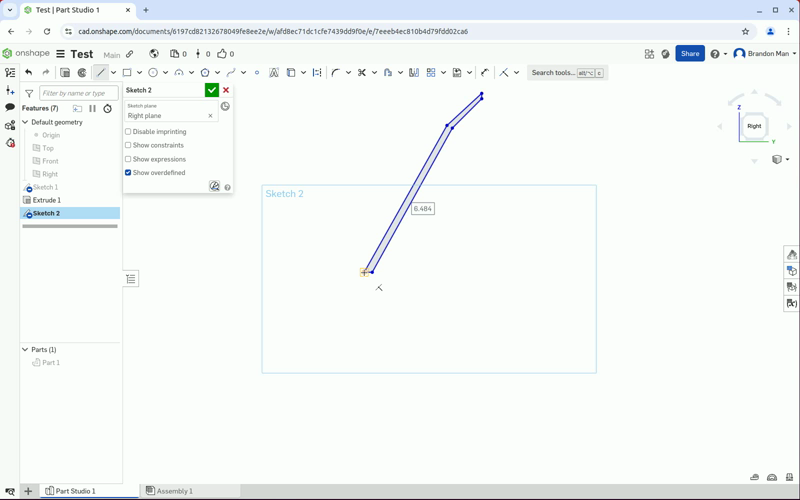
scroll(-6)
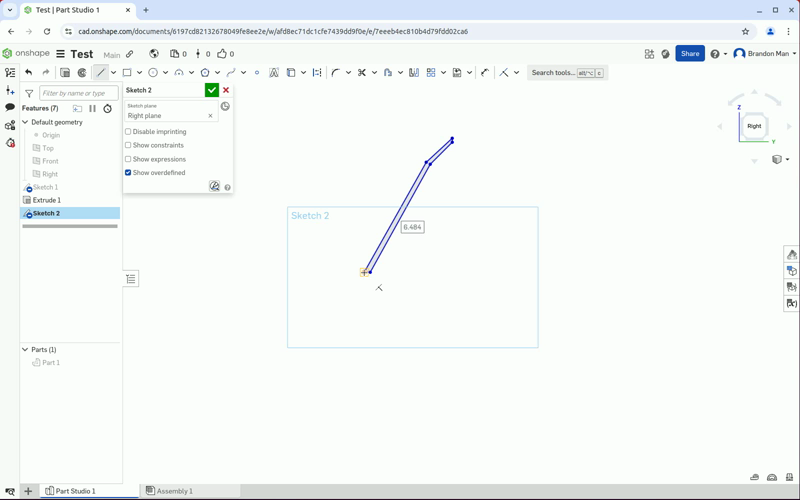
scroll(-6)
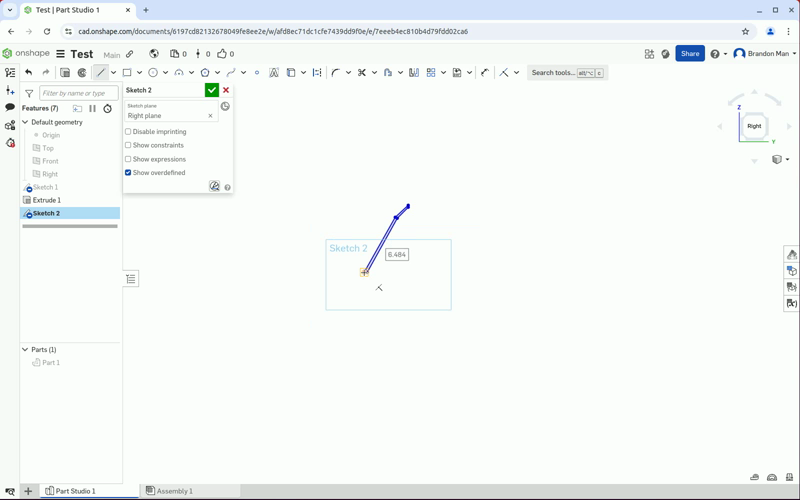
scroll(-6)
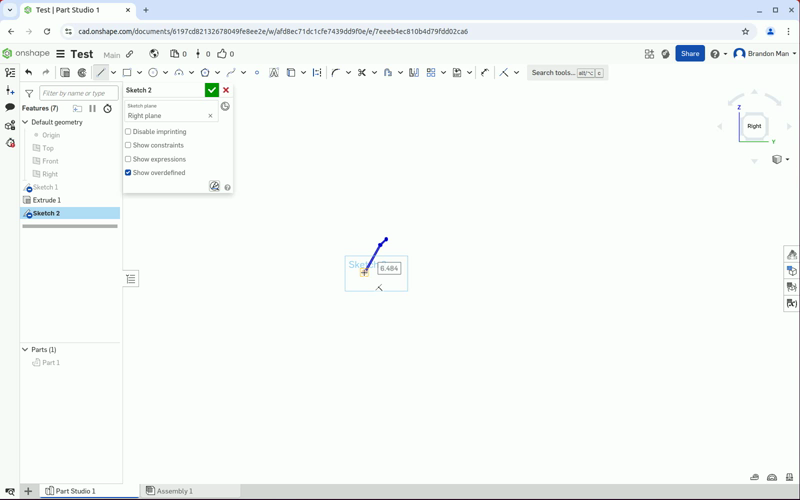
key(esc)
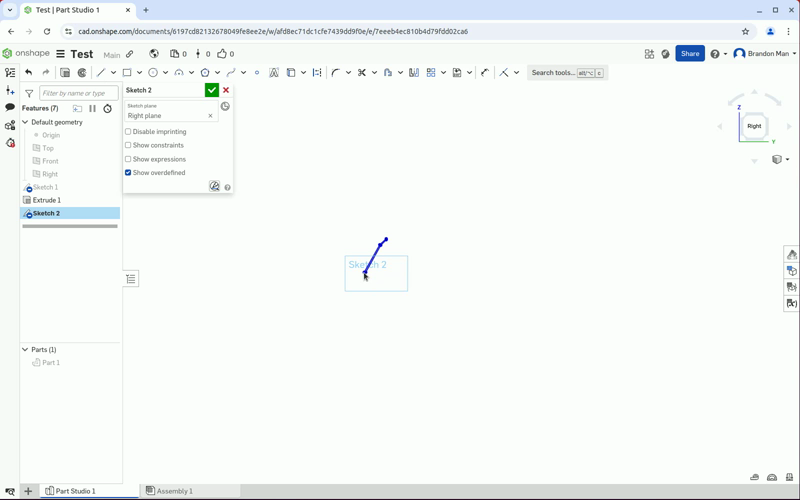
mouse_move(385, 239)
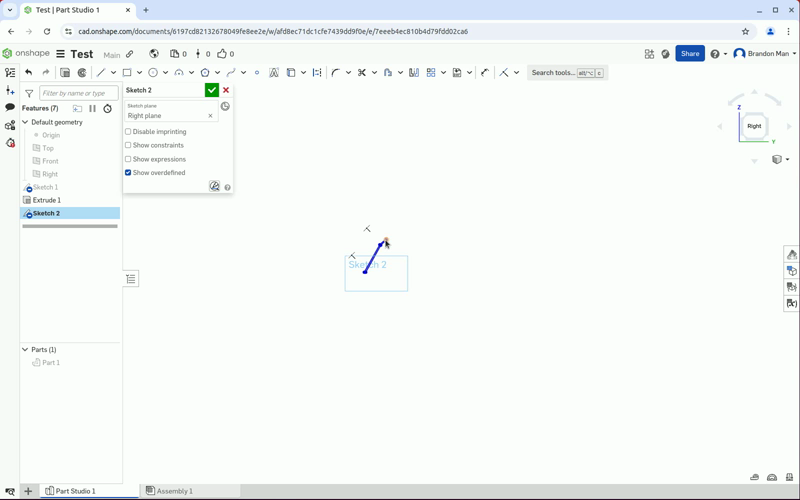
scroll(6)
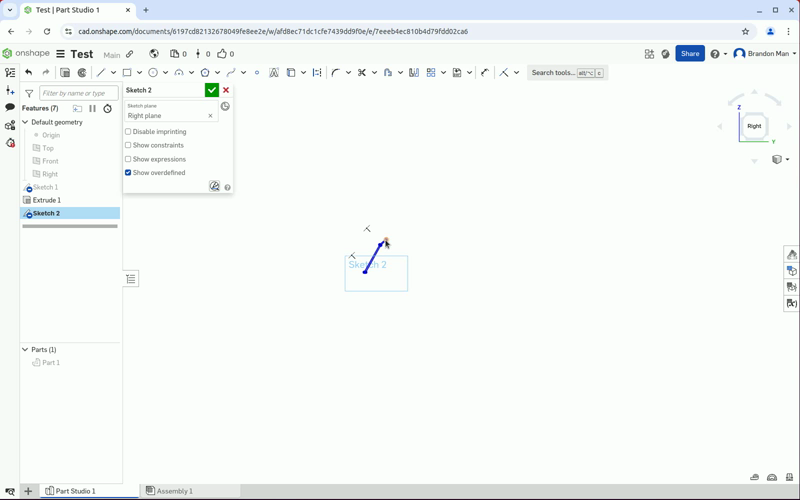
scroll(6)
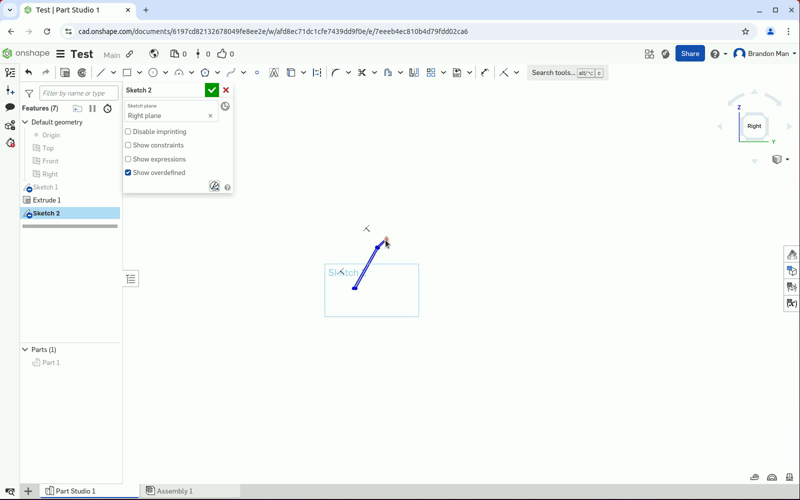
scroll(6)
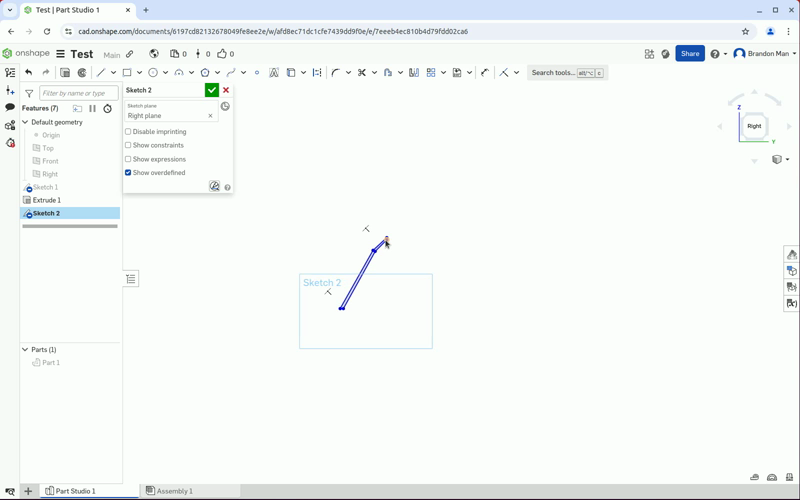
scroll(6)
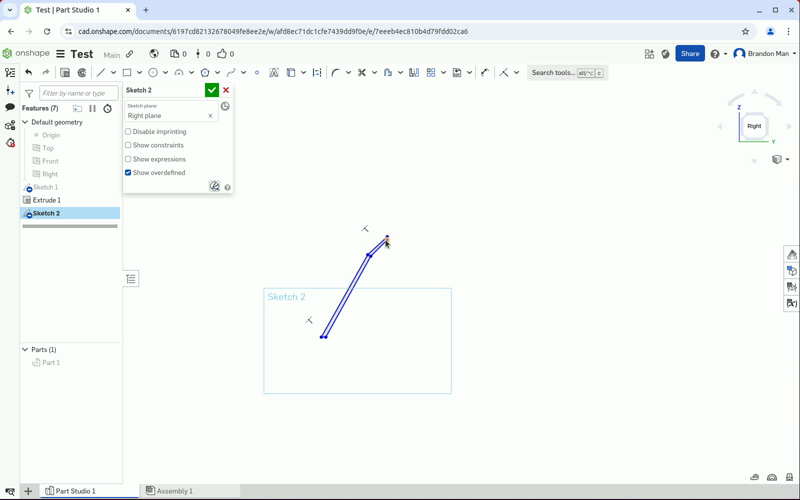
scroll(6)
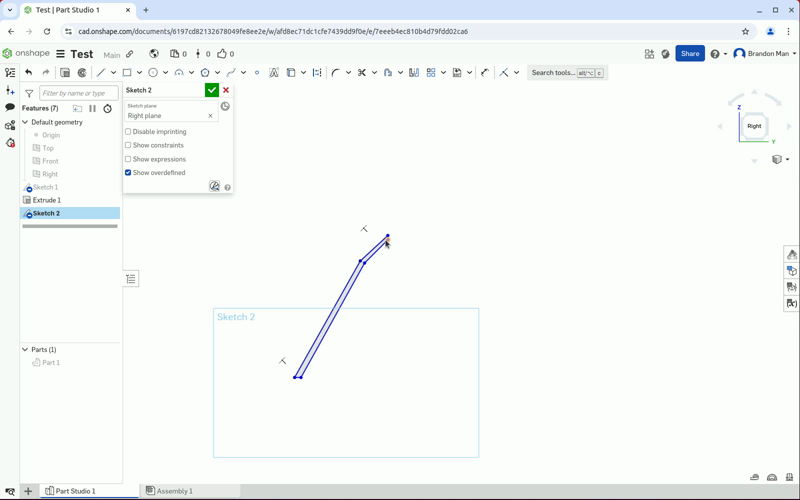
scroll(6)
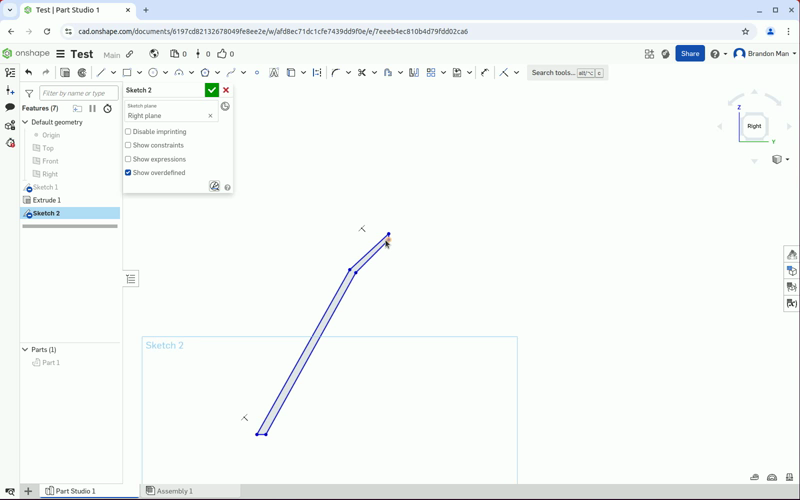
scroll(6)
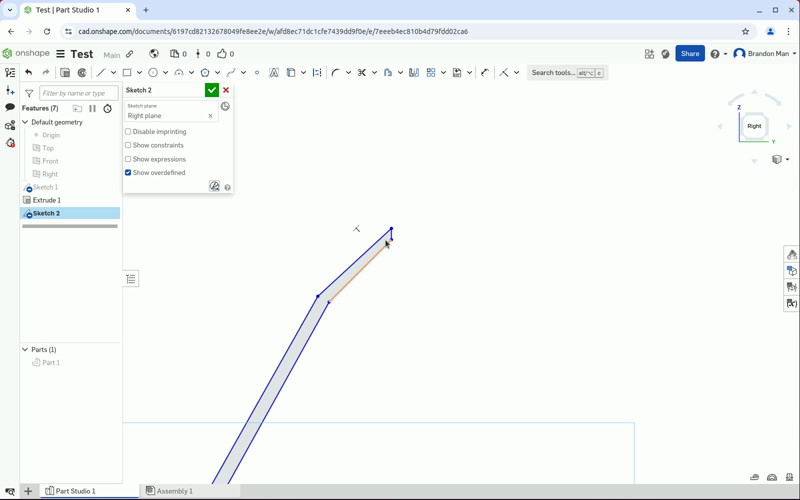
click(385, 239)
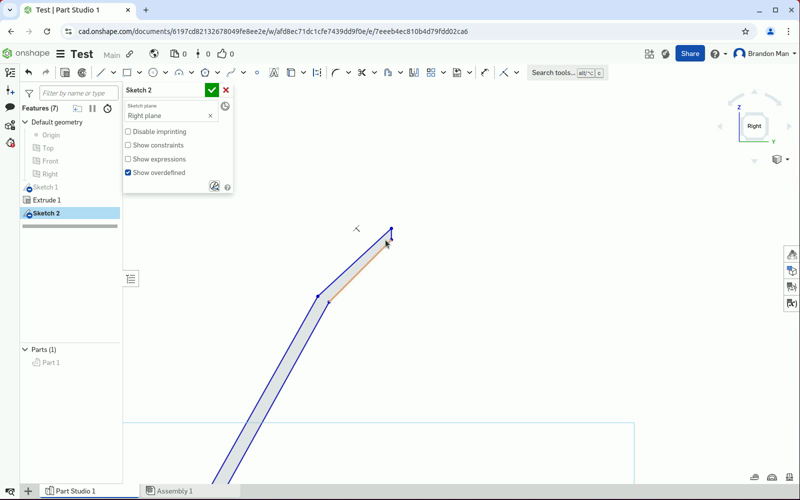
scroll(-6)
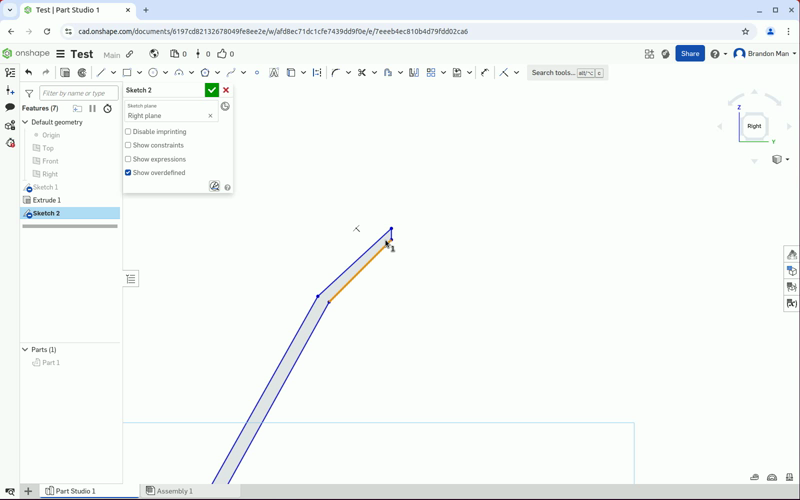
scroll(-6)
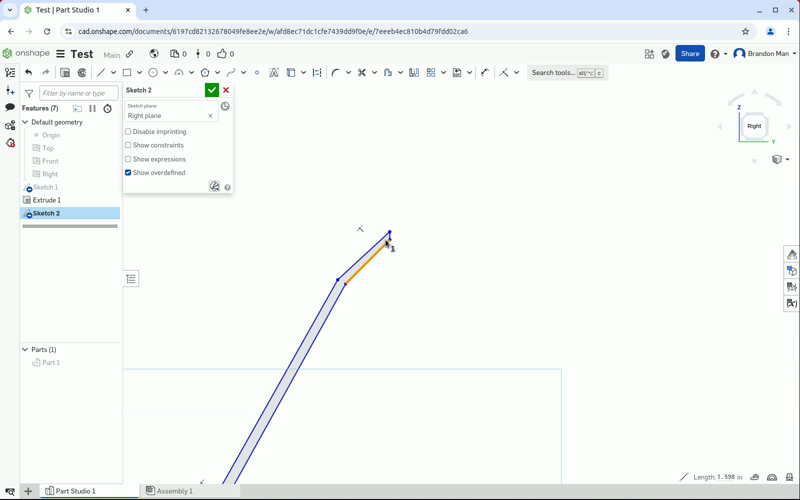
scroll(-6)
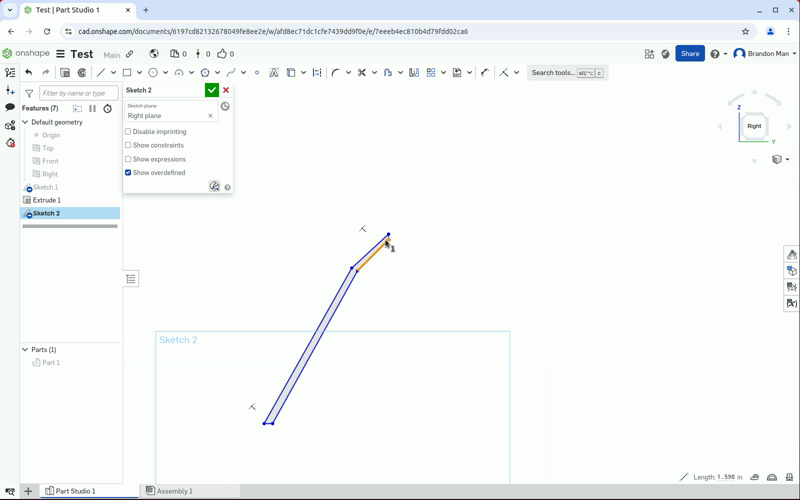
scroll(-6)
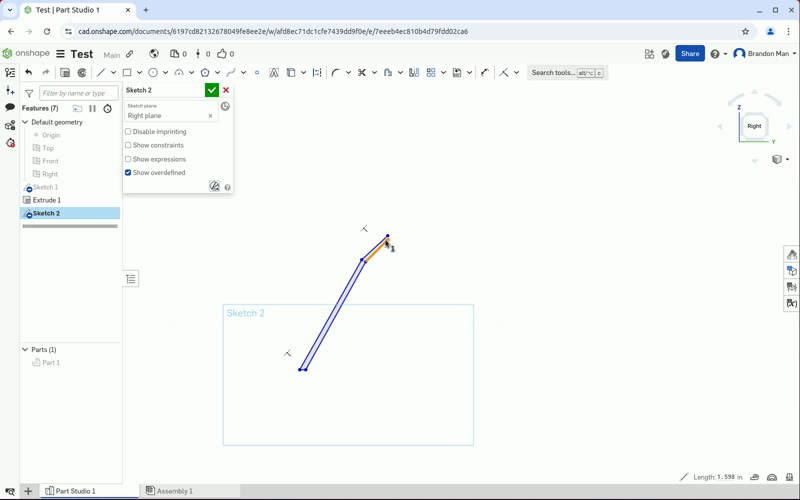
scroll(-6)
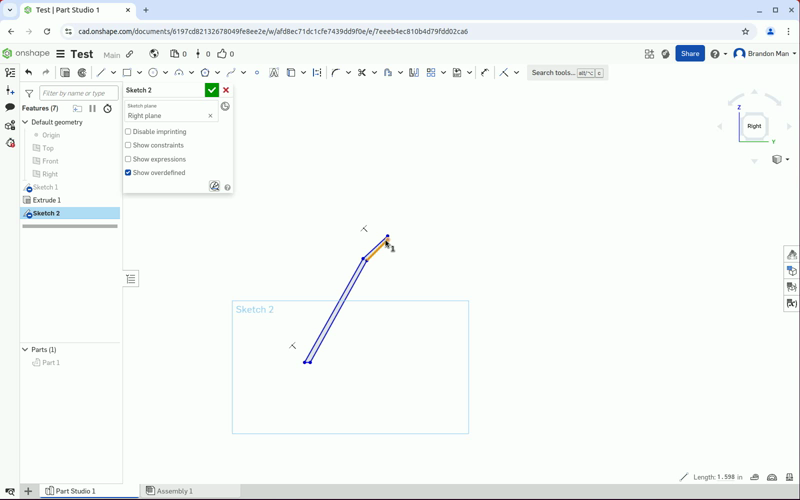
scroll(-6)
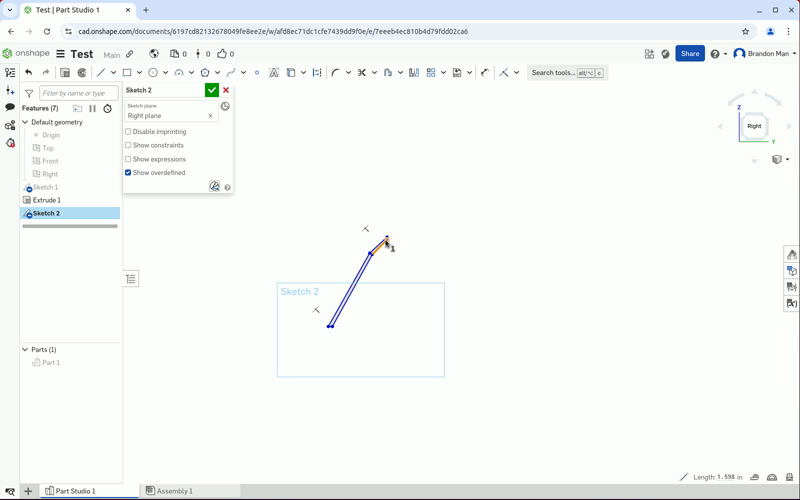
scroll(-6)
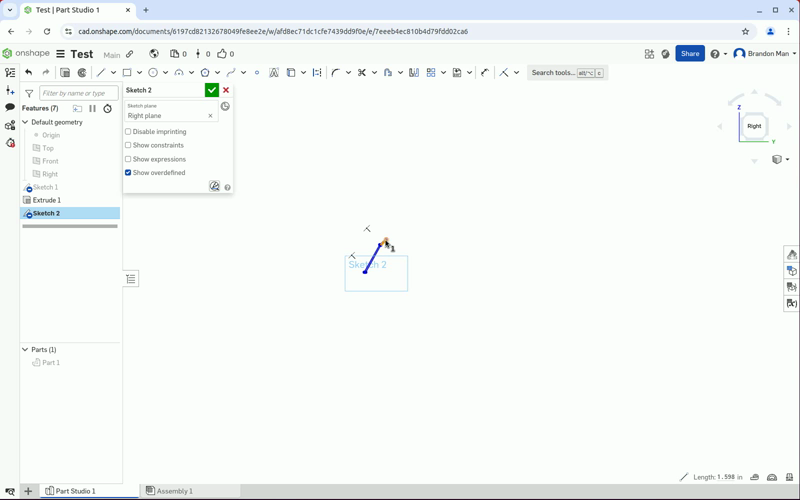
mouse_move(73, 352)
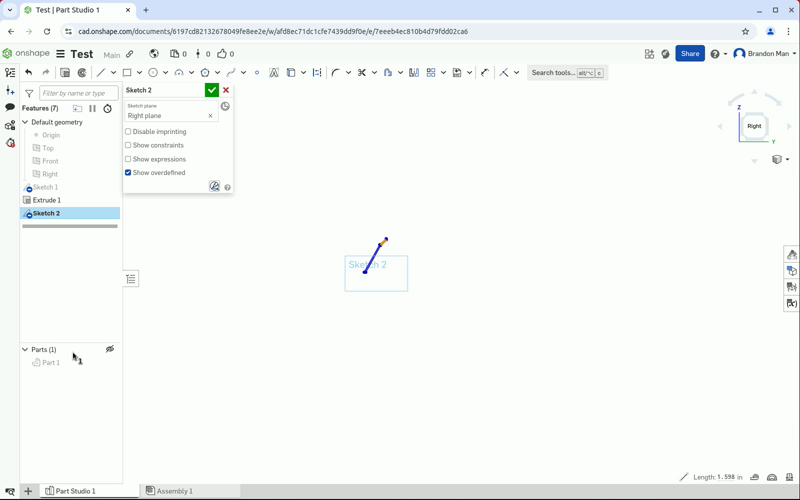
key(shift+y)
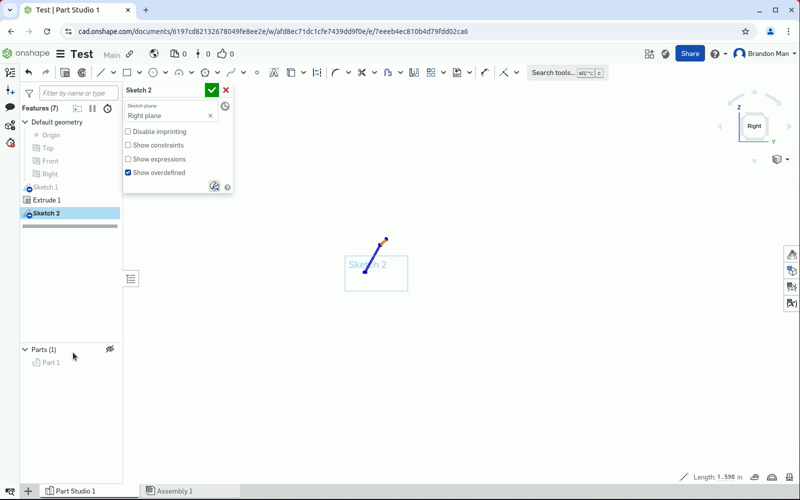
key(shift+e)
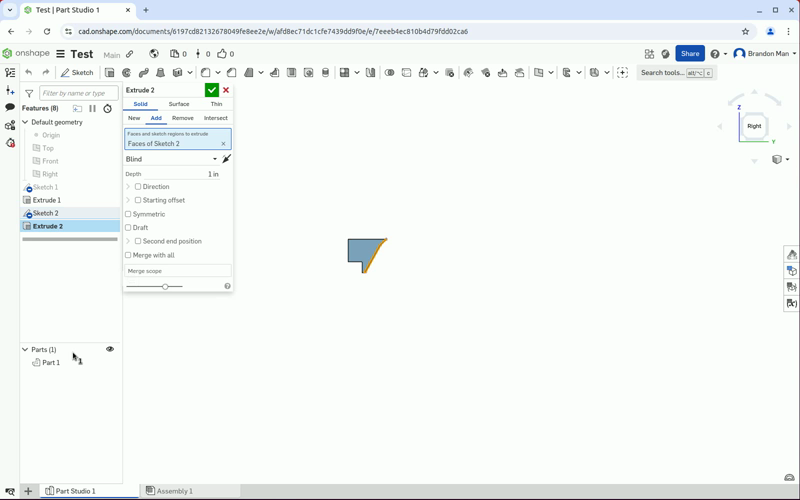
mouse_move(143, 106)
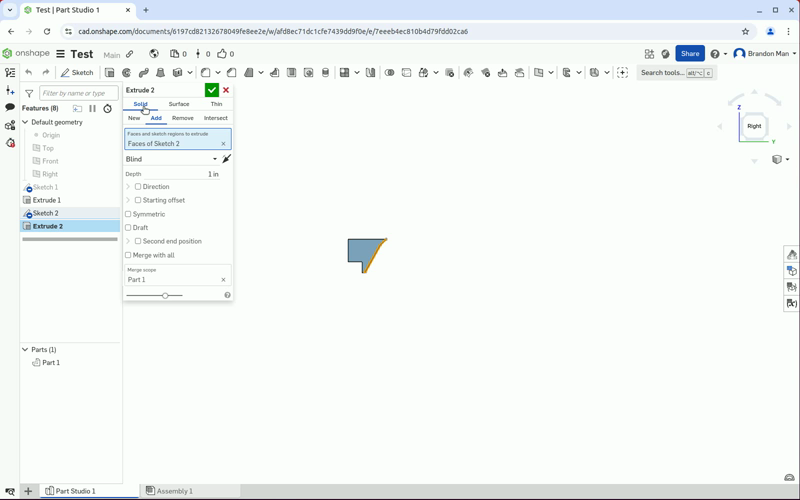
click(143, 106)
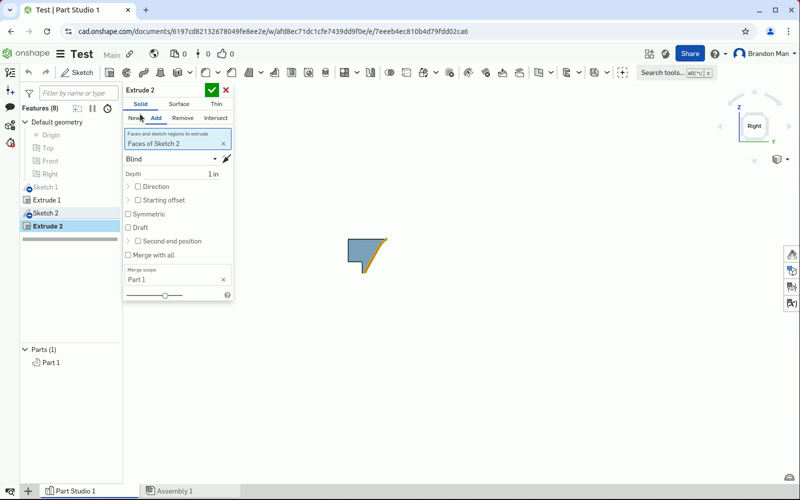
mouse_move(137, 120)
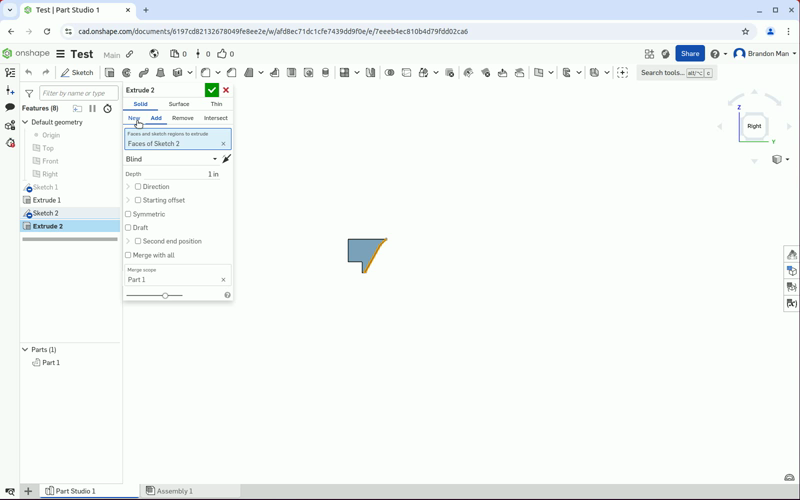
click(137, 120)
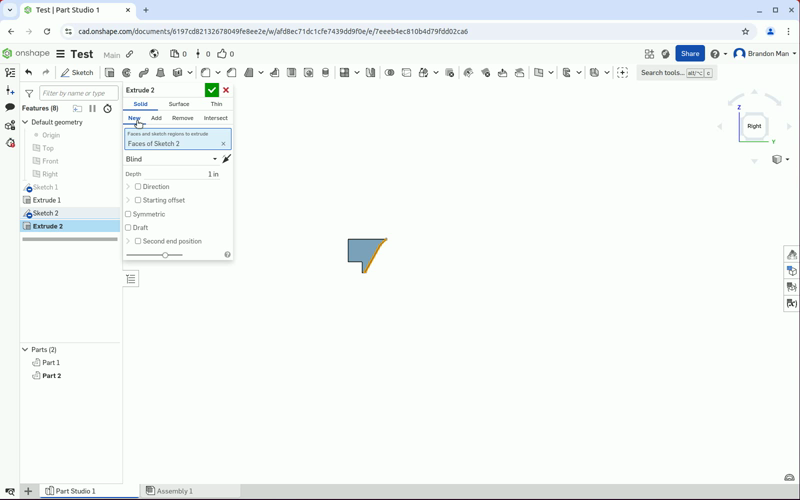
key(tab, 4)
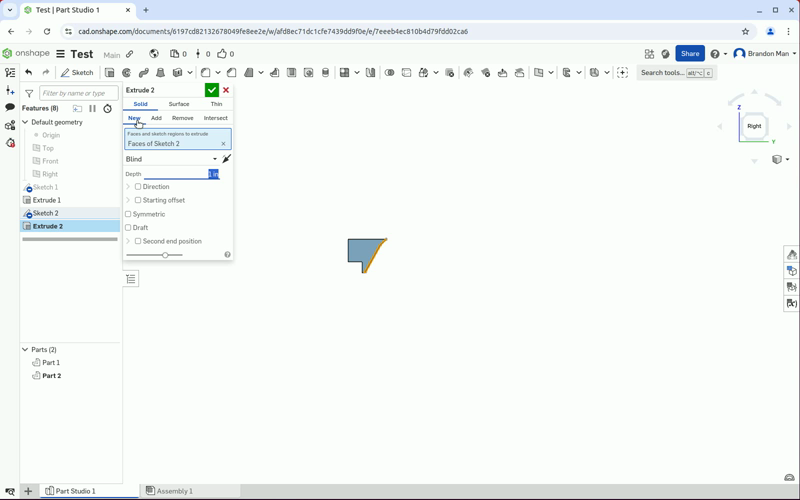
text(0.481)
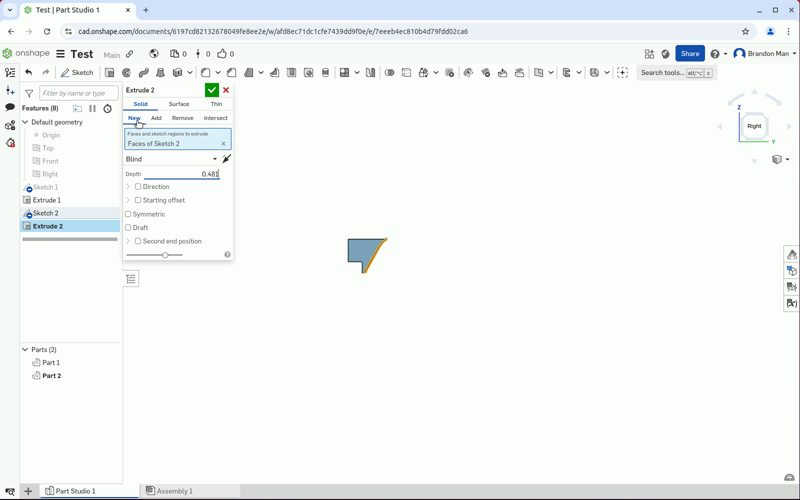
key(enter)
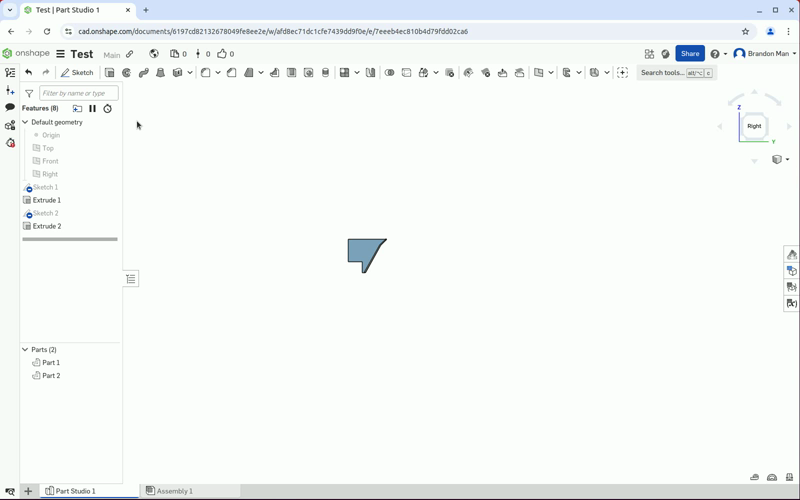
key(shift+h)
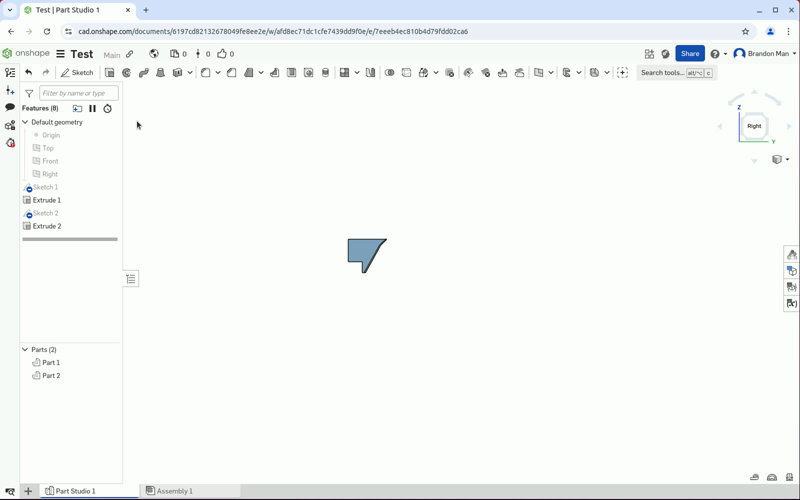
key(shift+h)
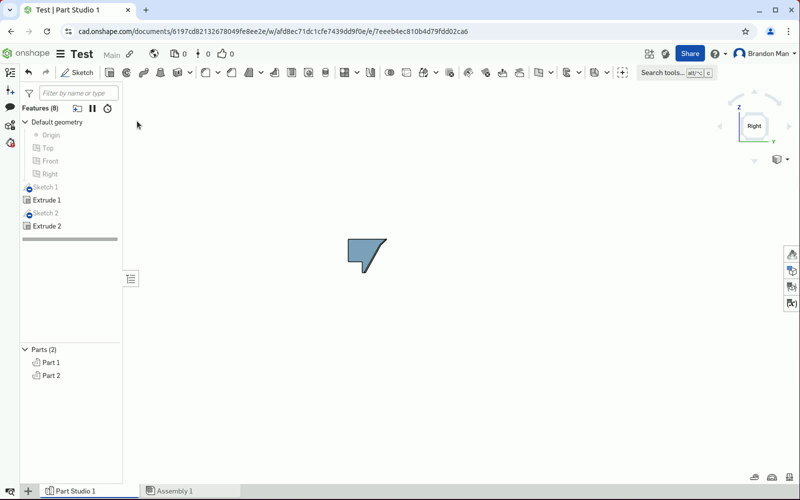
mouse_move(73, 189)
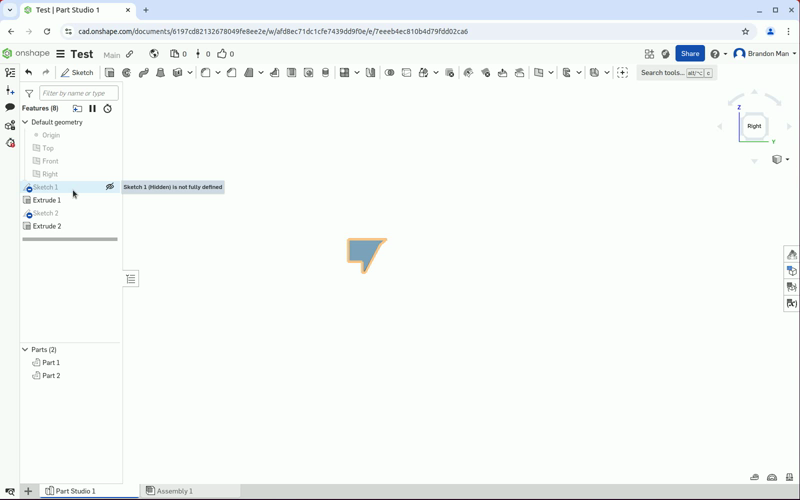
click(73, 189)
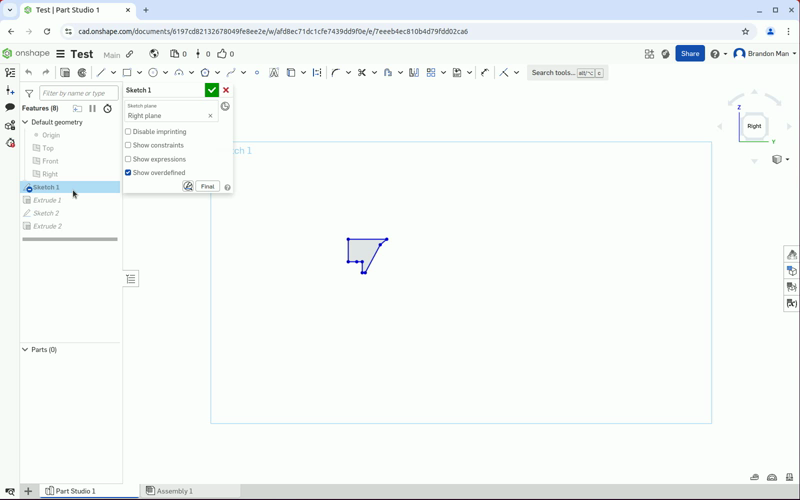
mouse_move(229, 92)
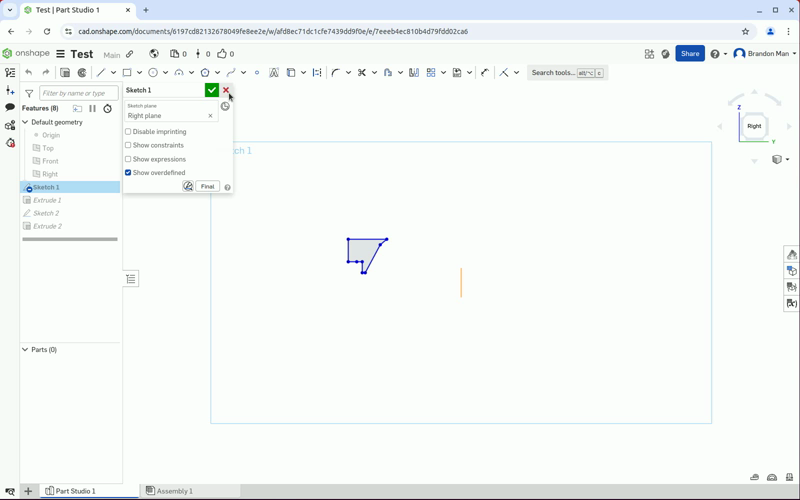
click(229, 92)
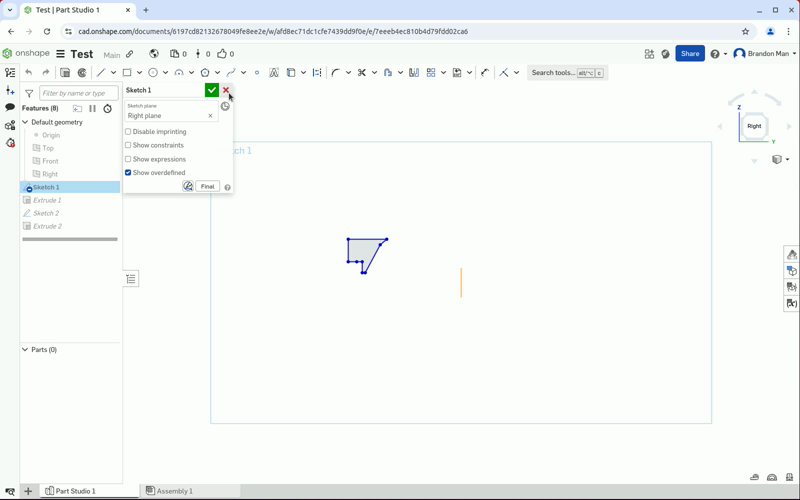
key(shift+s)
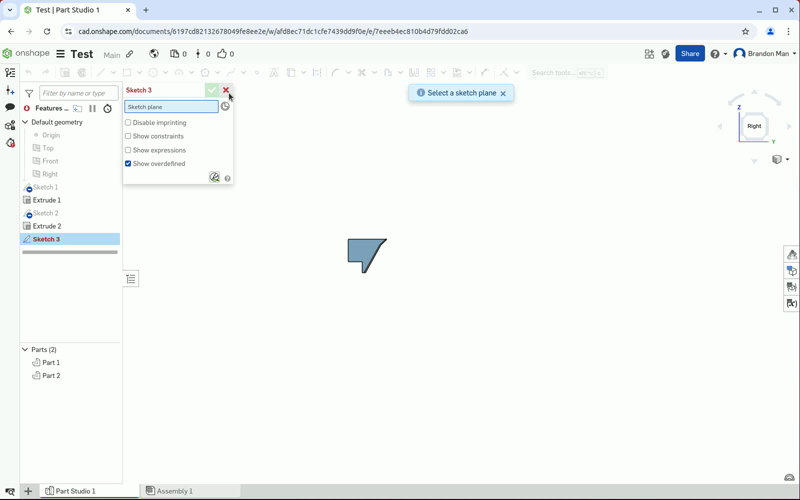
mouse_move(73, 176)
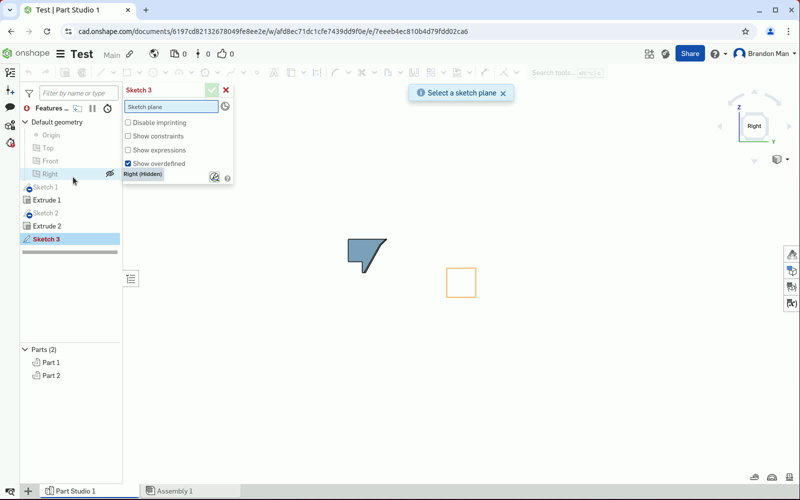
click(73, 176)
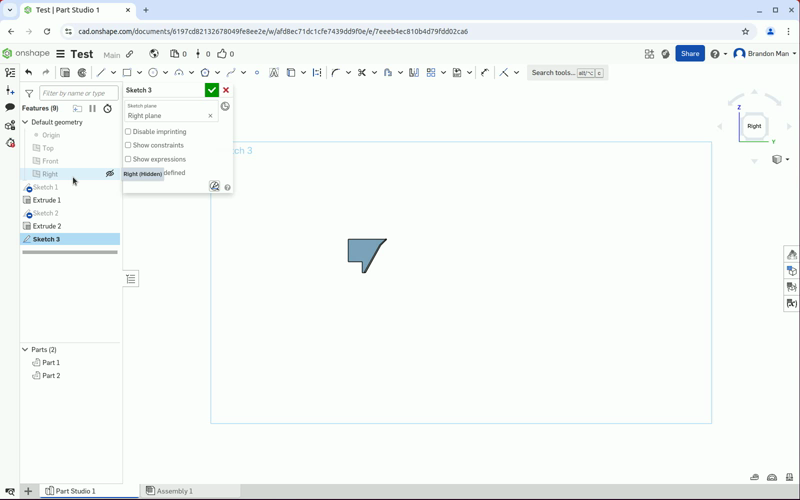
mouse_move(73, 352)
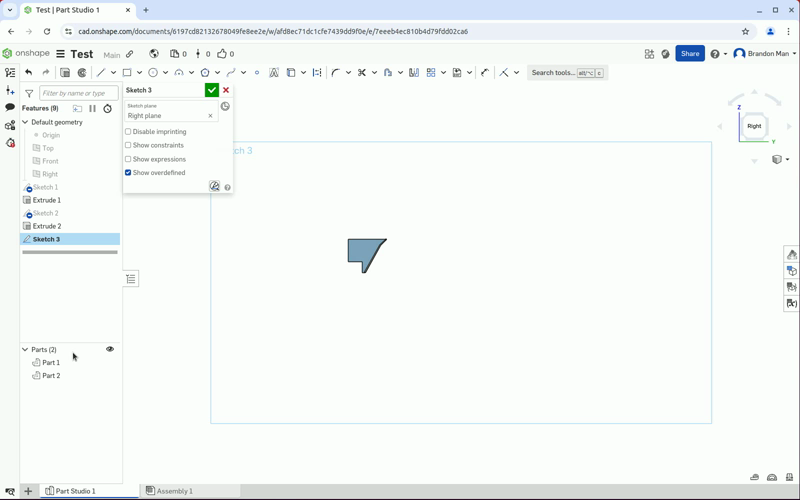
key(y)
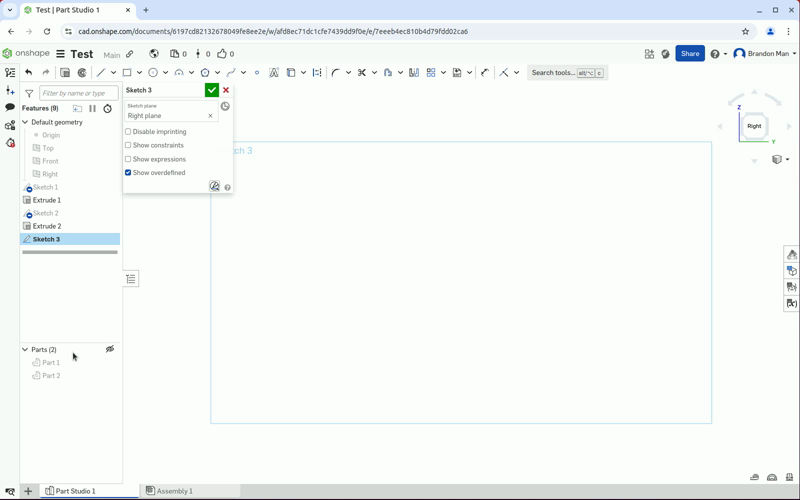
key(l)
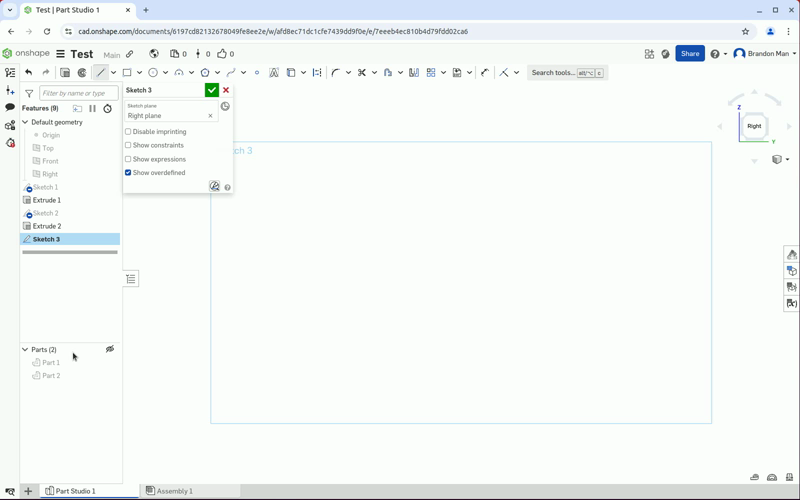
key_down(shift)
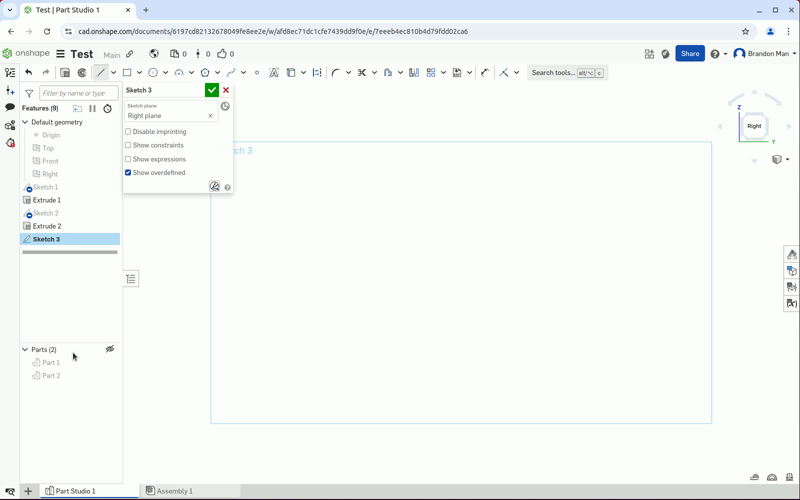
mouse_move(365, 272)
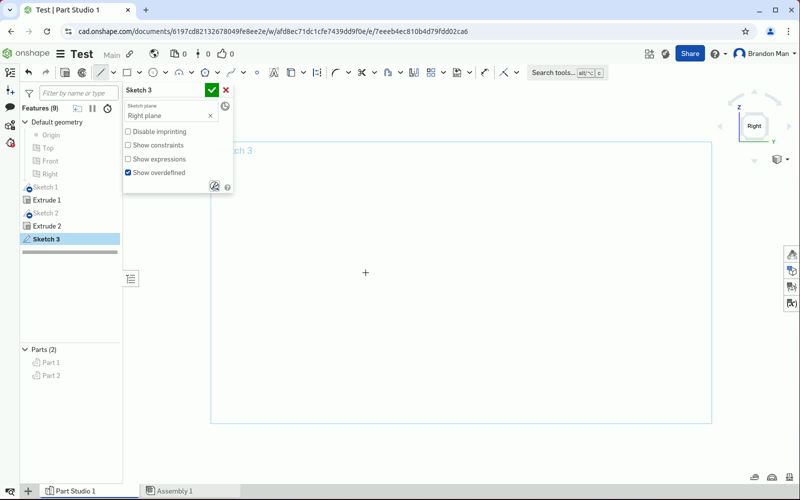
click(365, 272)
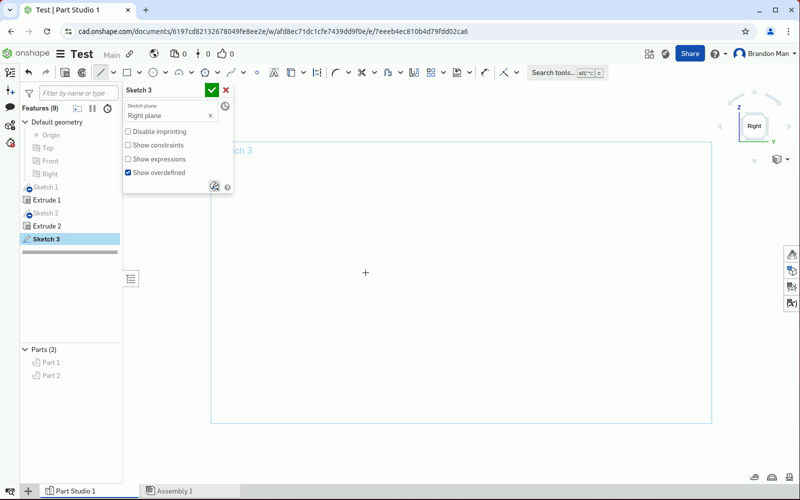
key_up(shift)
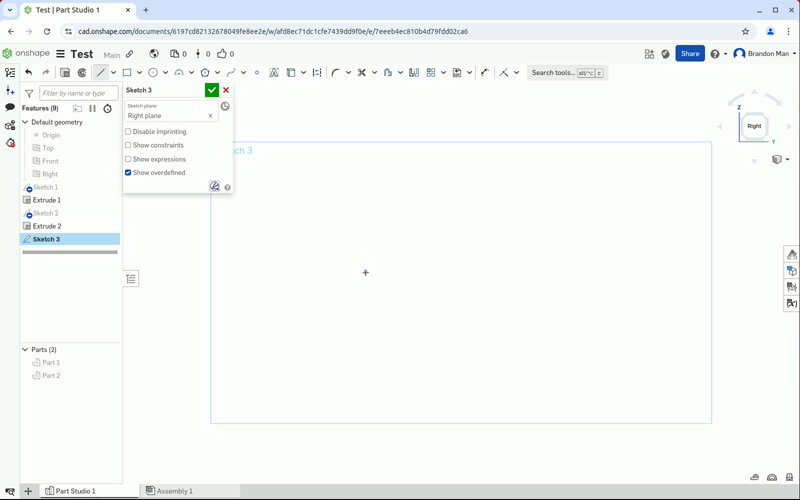
key_down(shift)
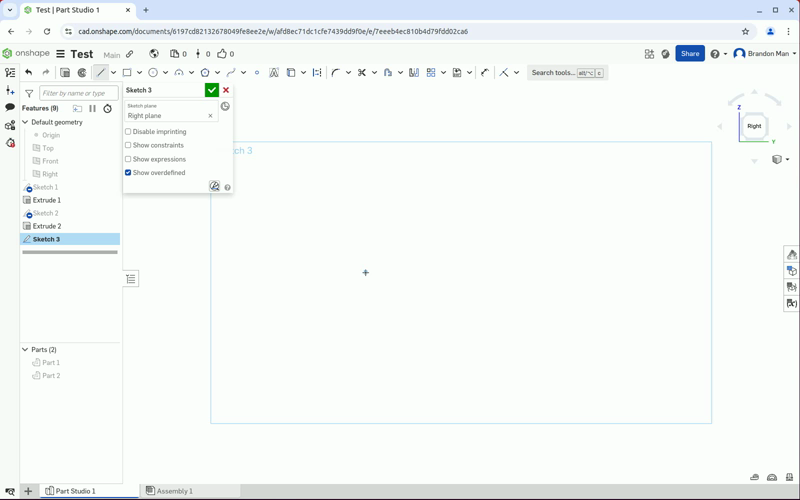
mouse_move(395, 272)
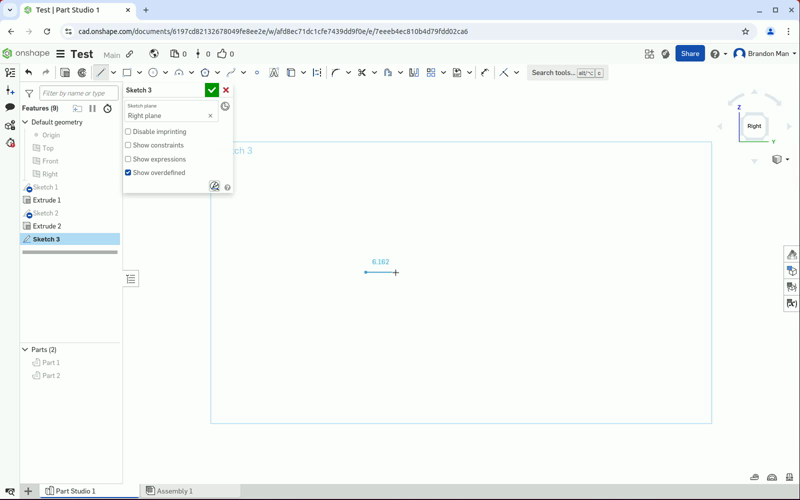
mouse_move(386, 272)
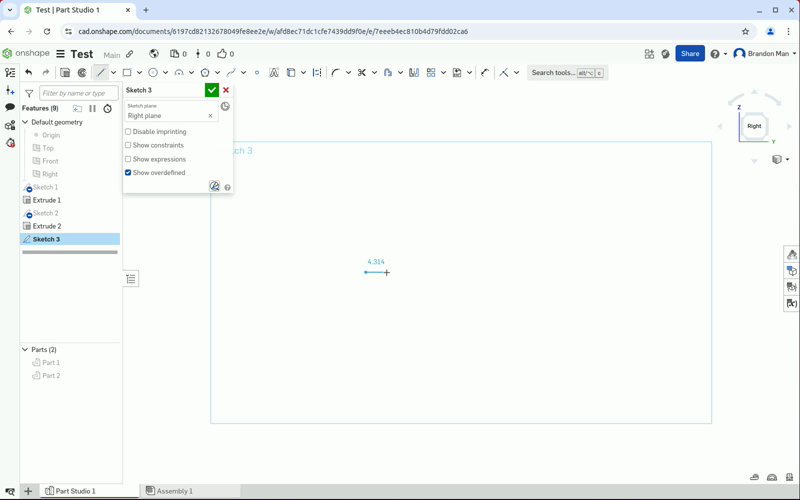
click(386, 272)
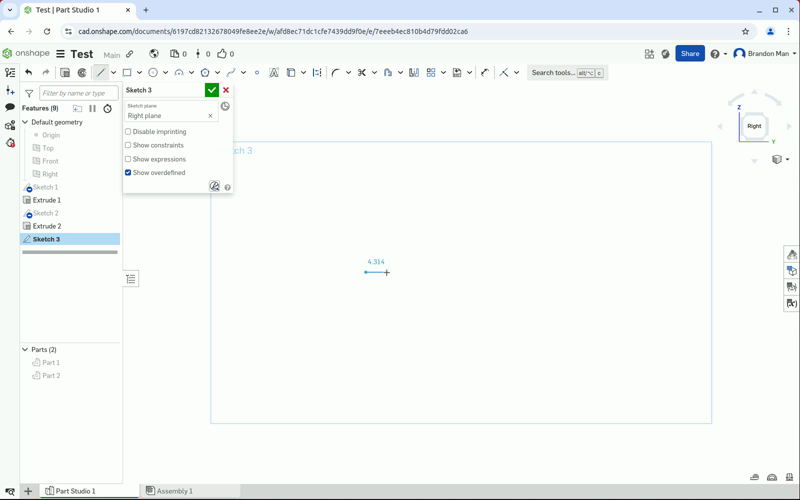
key_up(shift)
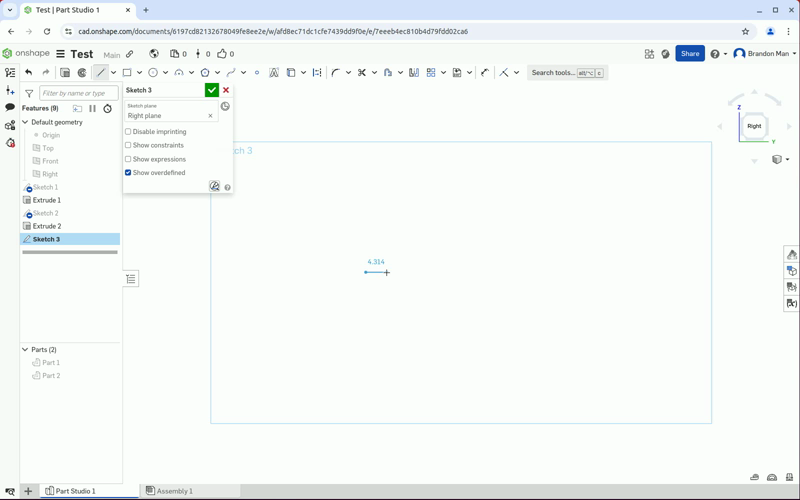
key_down(shift)
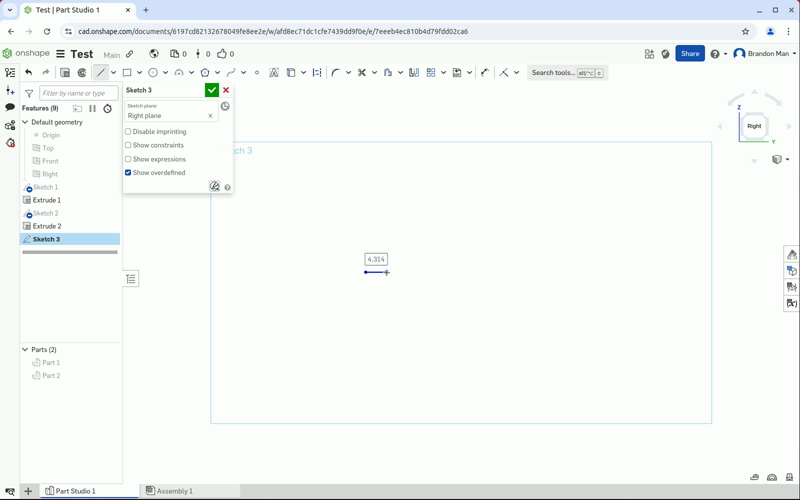
mouse_move(416, 272)
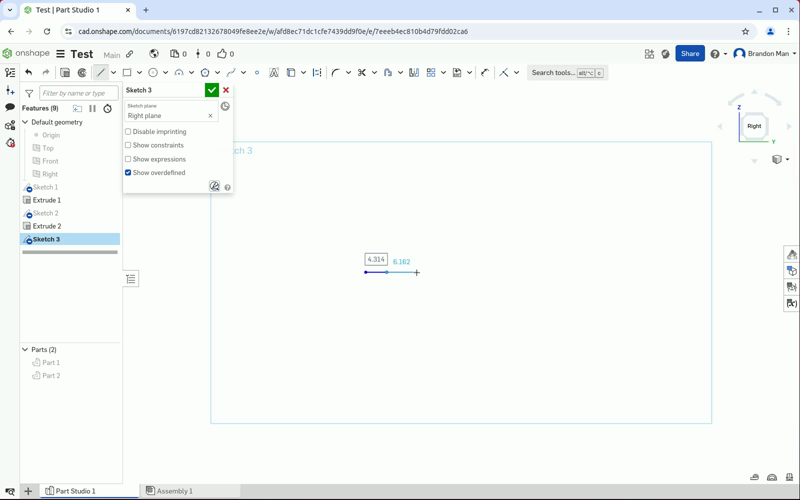
mouse_move(386, 261)
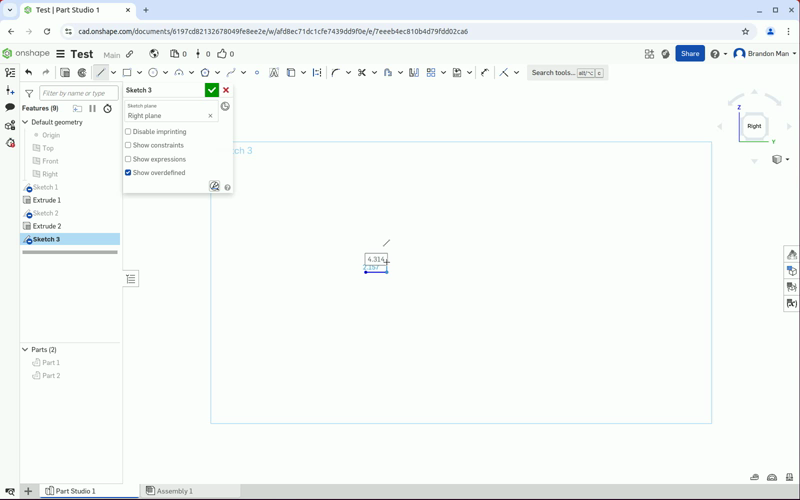
click(386, 261)
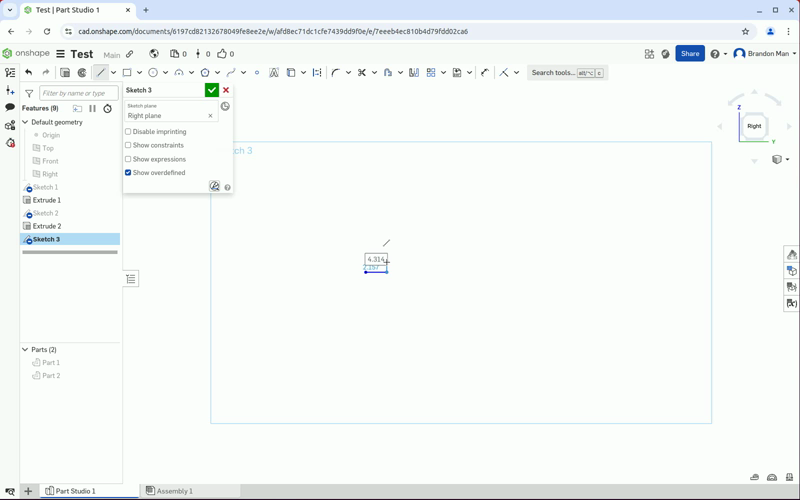
key_up(shift)
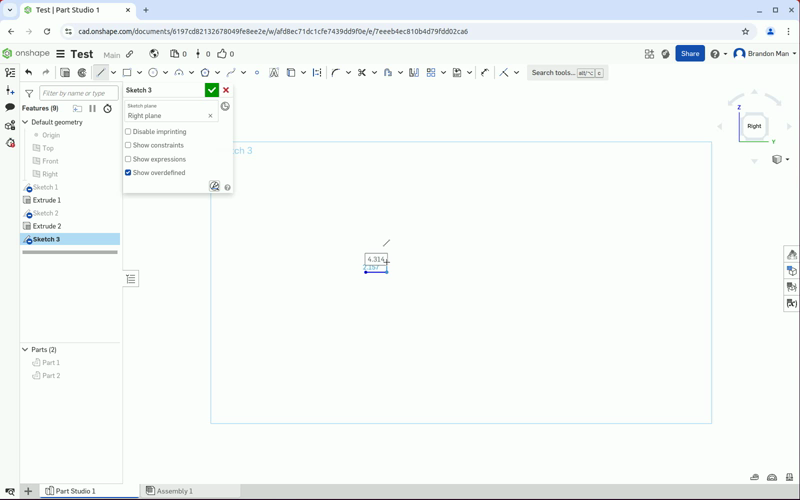
key_down(shift)
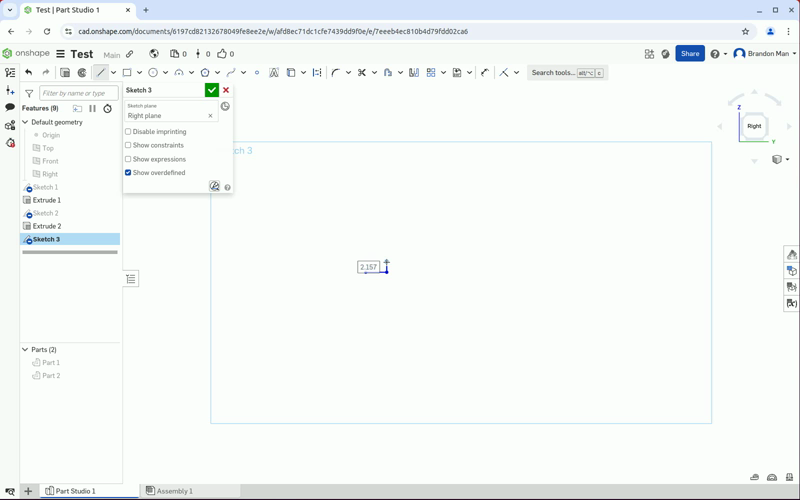
mouse_move(416, 261)
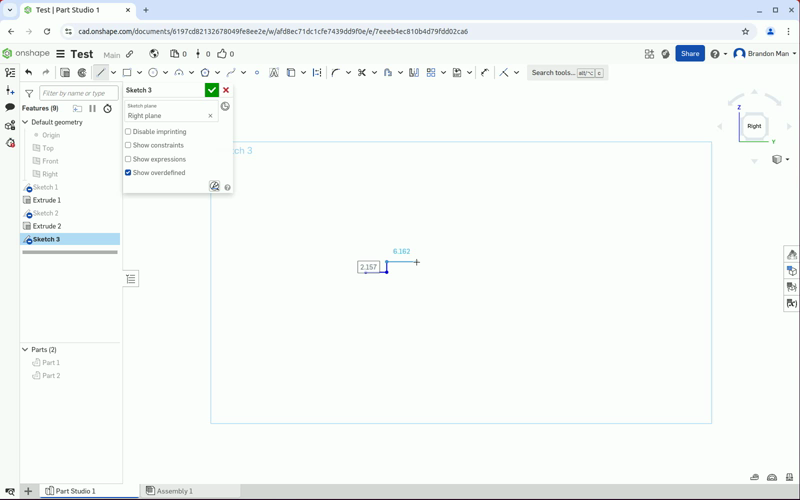
mouse_move(386, 240)
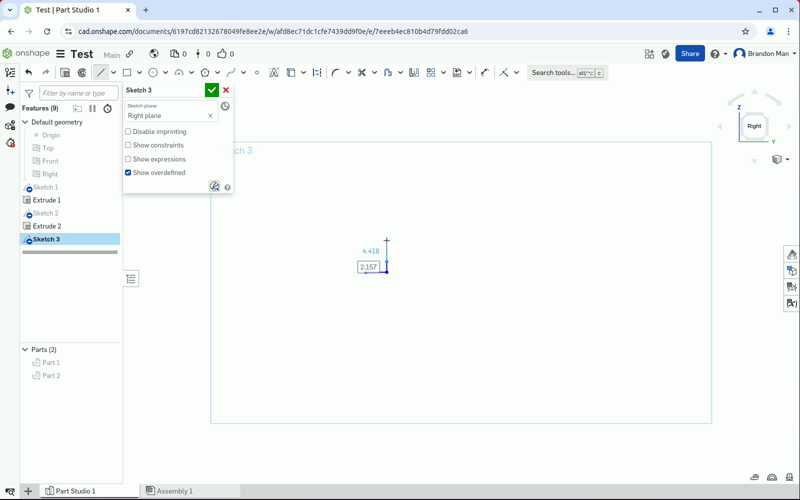
click(386, 240)
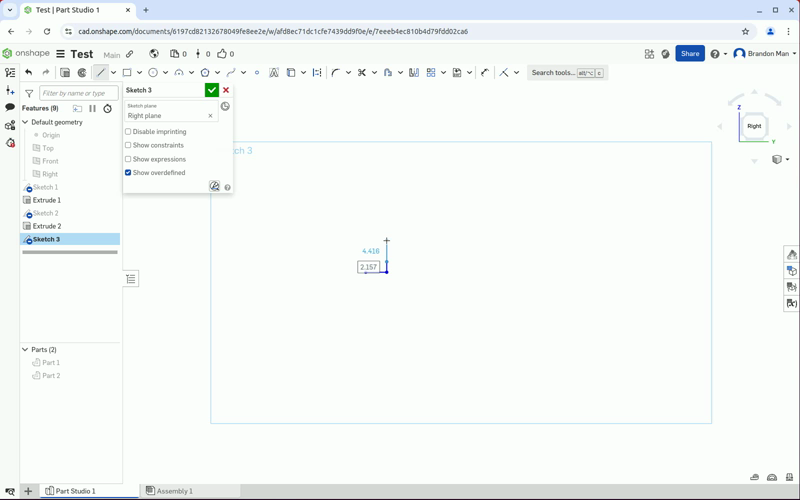
key_up(shift)
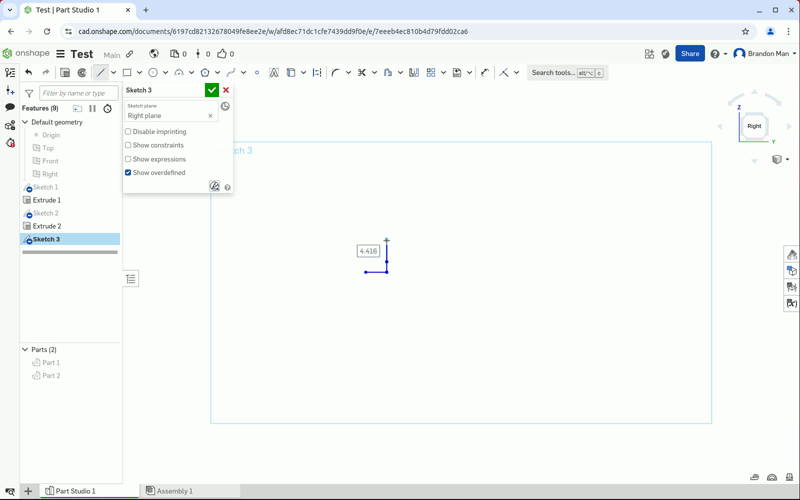
key_down(shift)
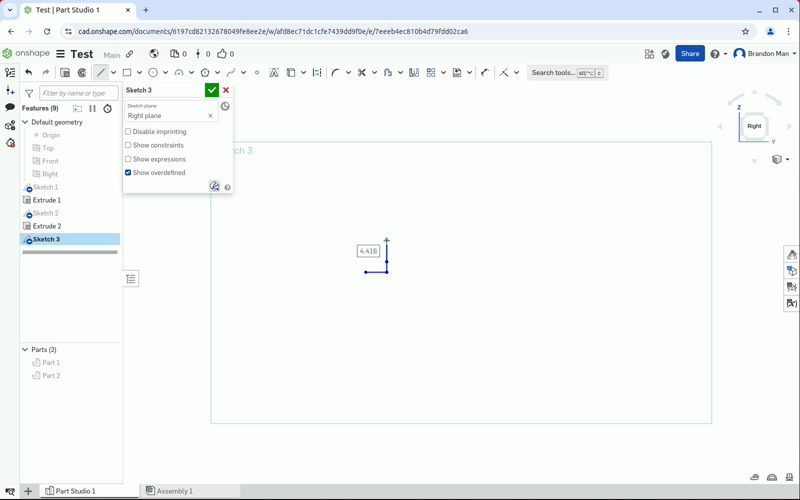
mouse_move(416, 240)
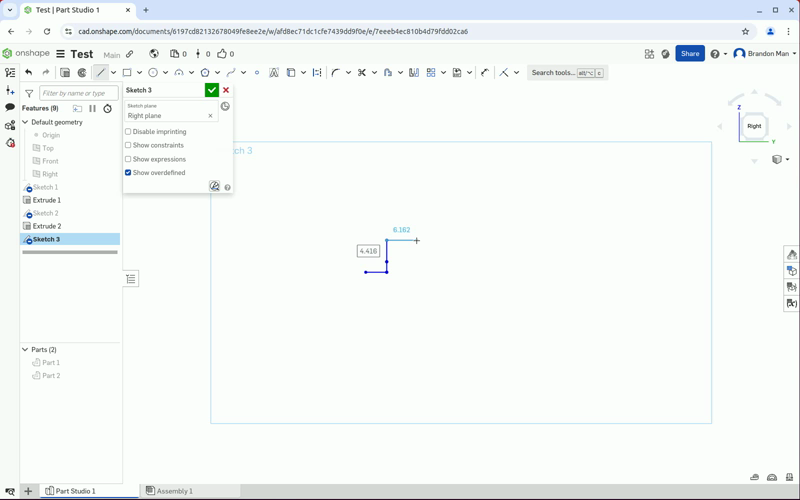
mouse_move(380, 245)
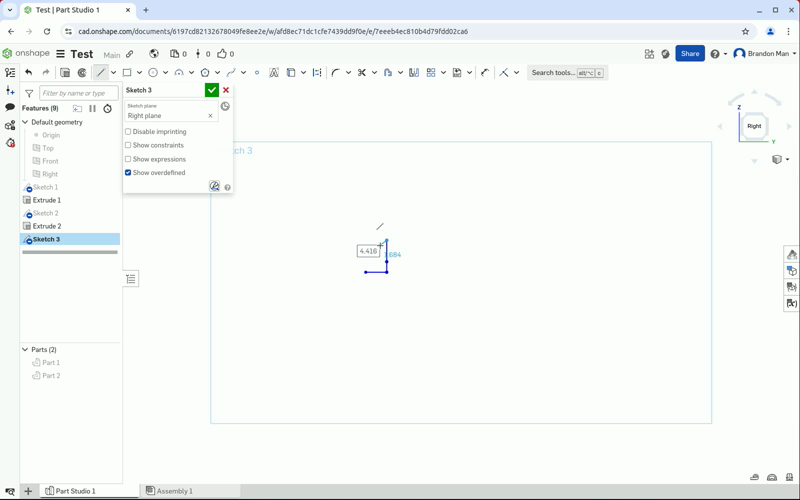
click(380, 245)
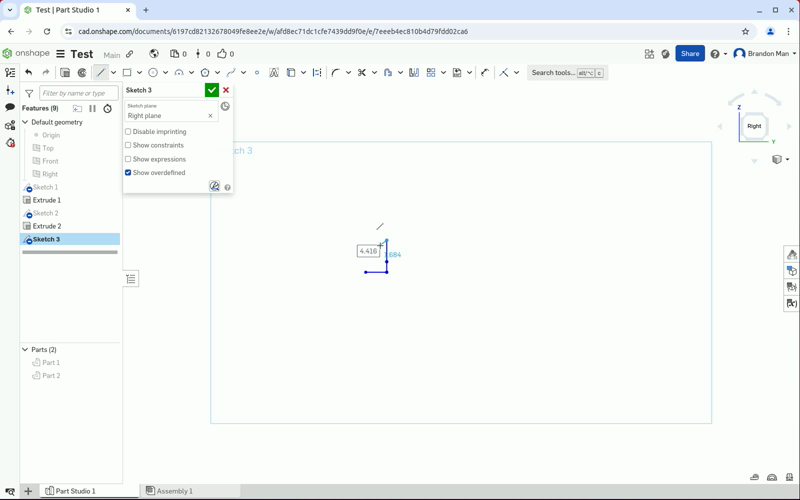
key_up(shift)
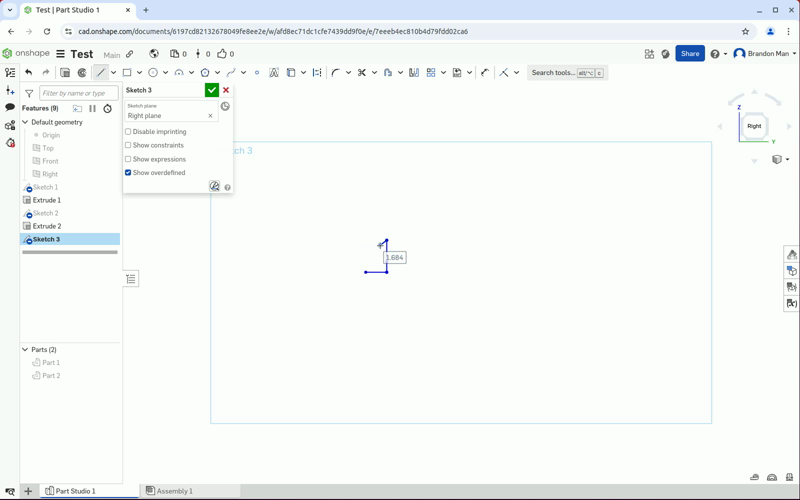
mouse_move(410, 245)
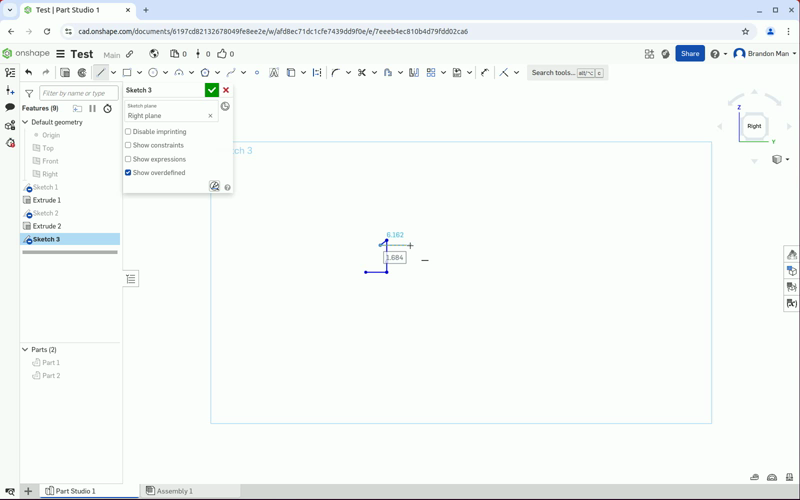
key_down(shift)
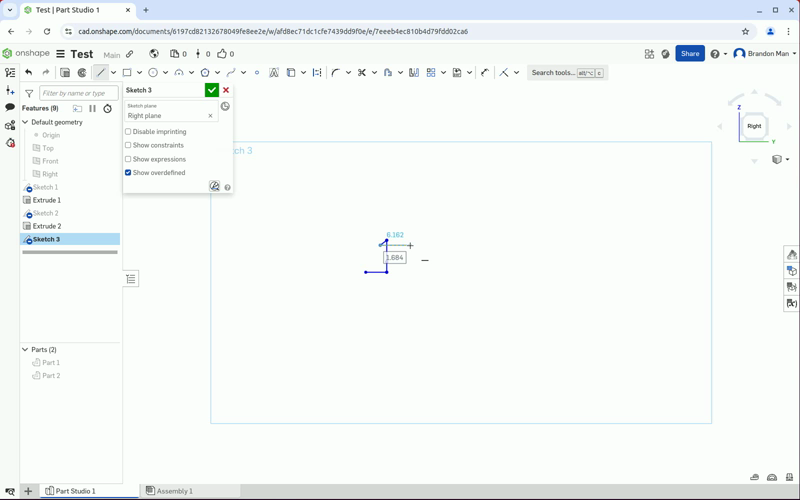
mouse_move(365, 272)
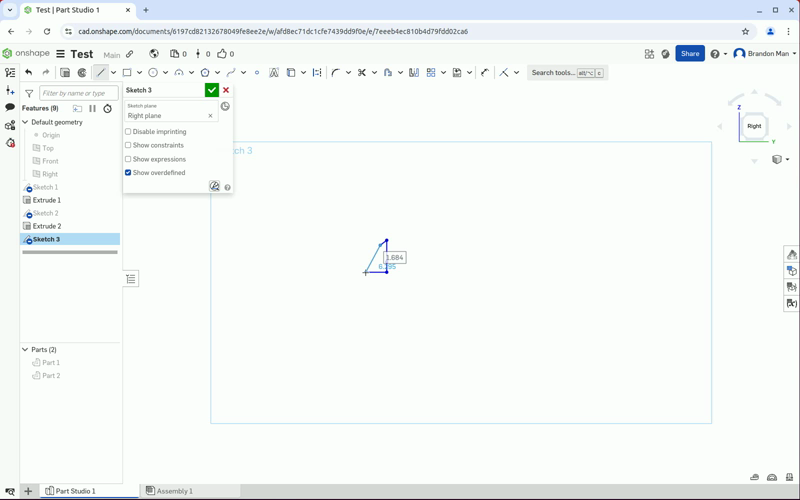
key_up(shift)
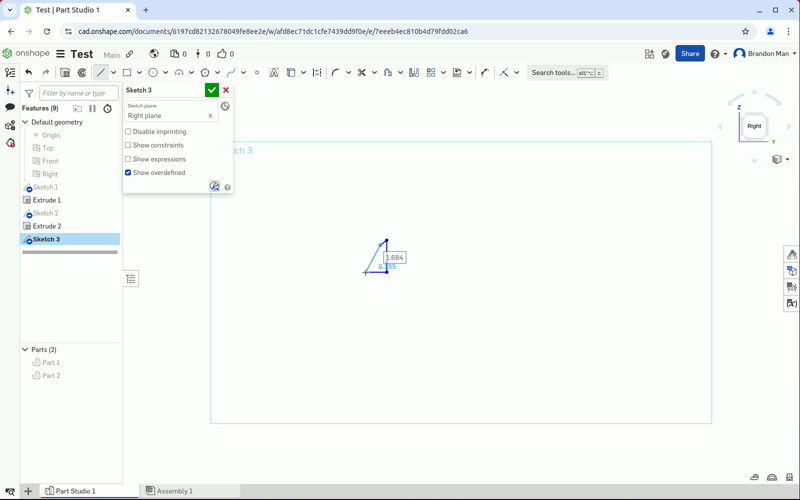
click(365, 272)
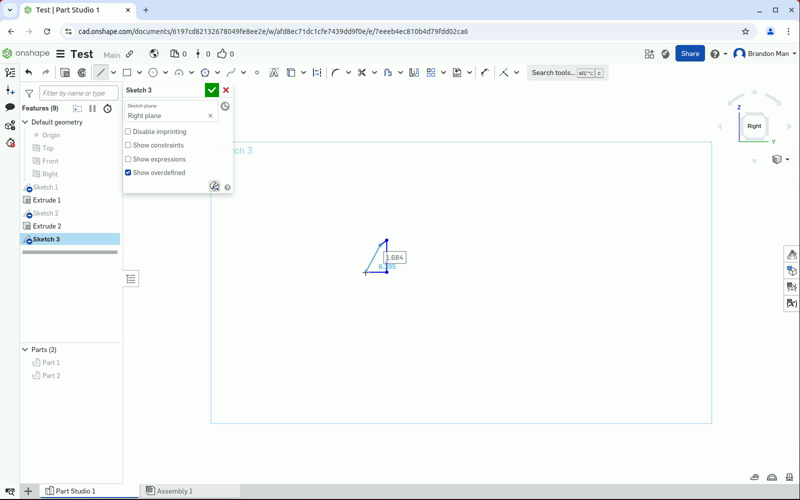
key(esc)
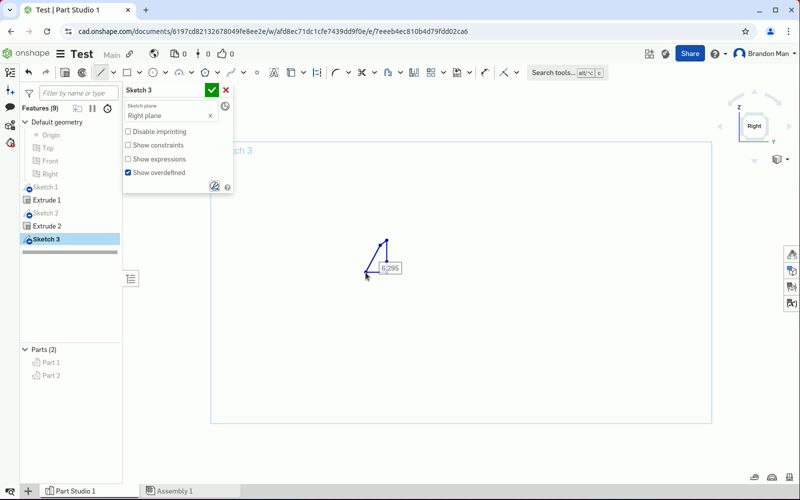
mouse_move(383, 244)
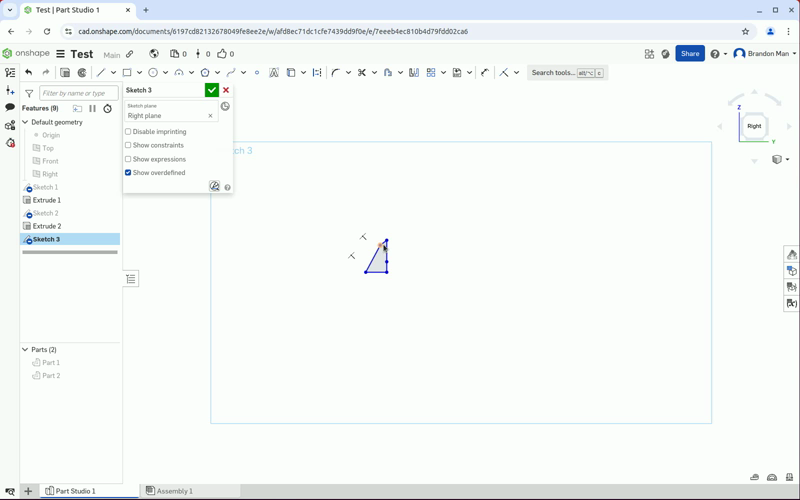
scroll(6)
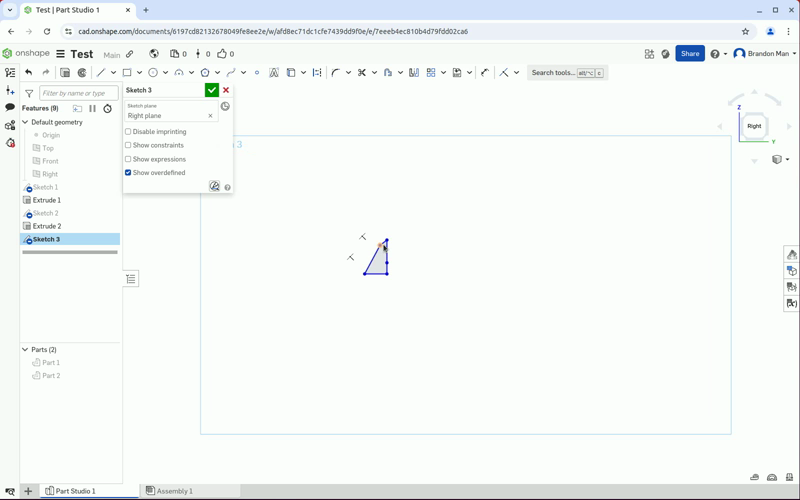
scroll(6)
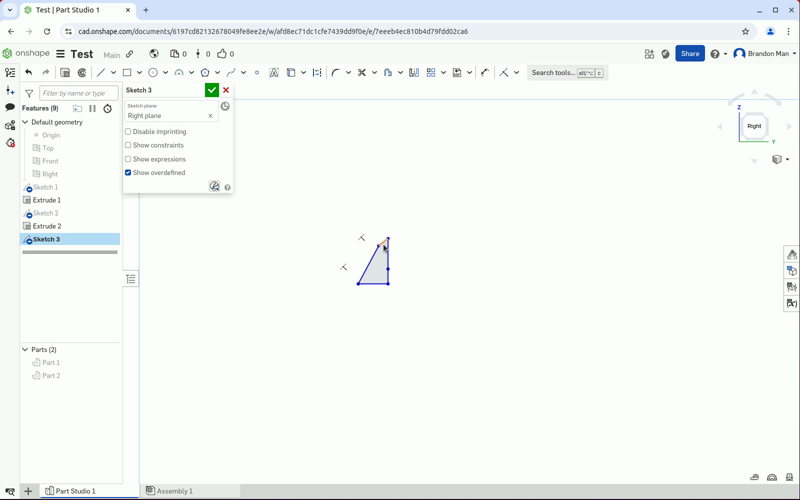
scroll(6)
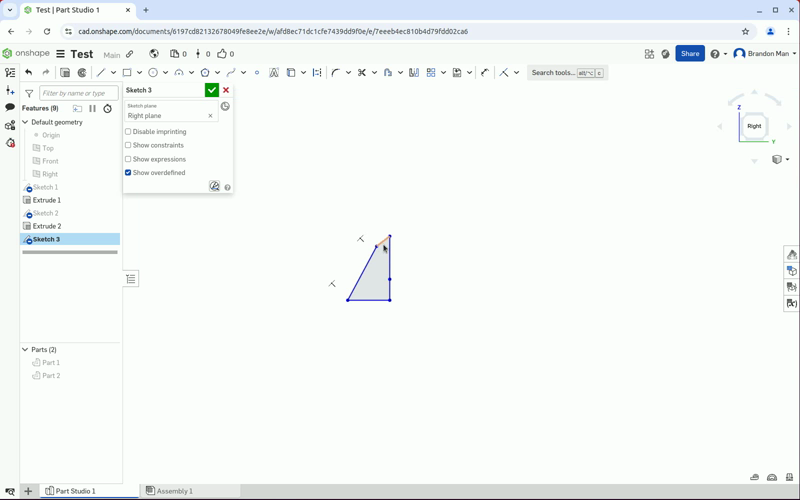
scroll(6)
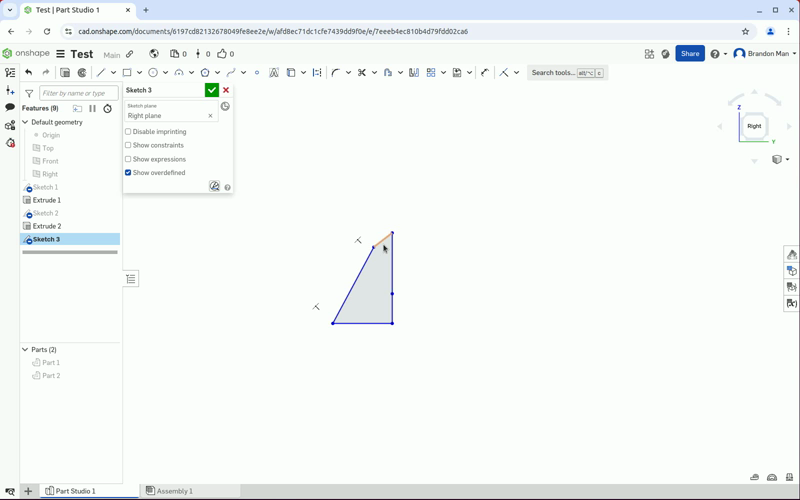
scroll(6)
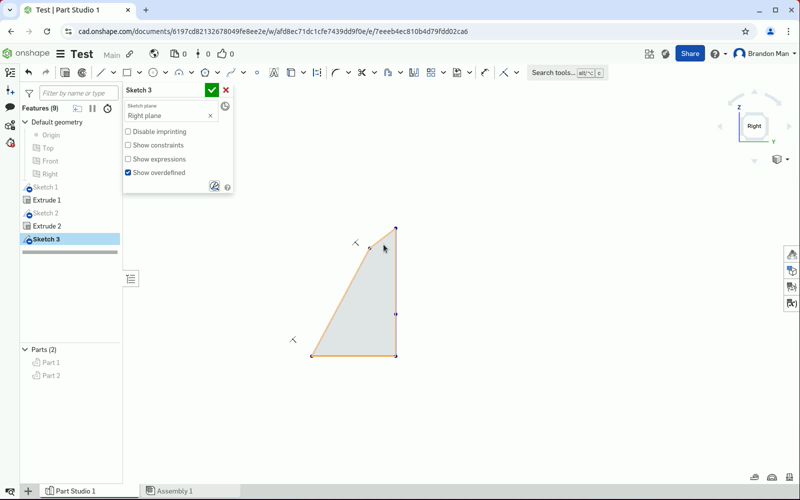
scroll(6)
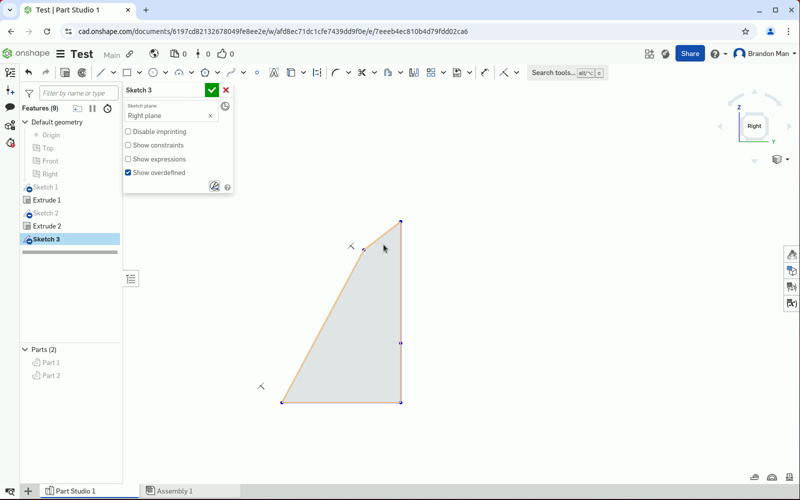
scroll(6)
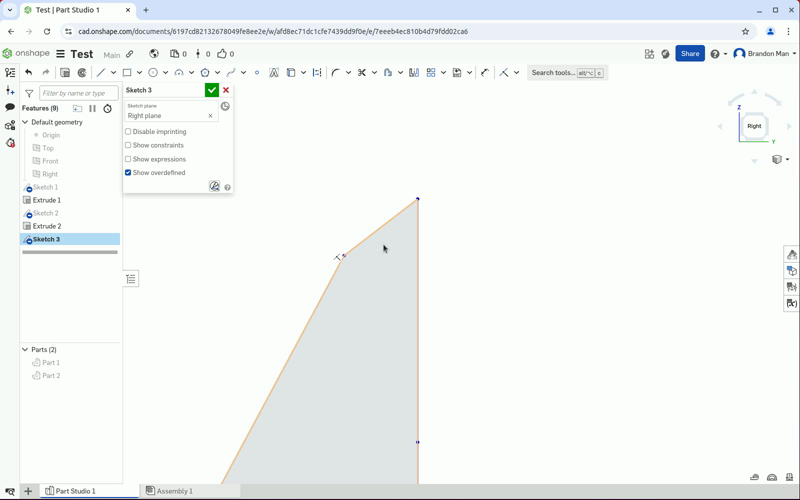
click(383, 244)
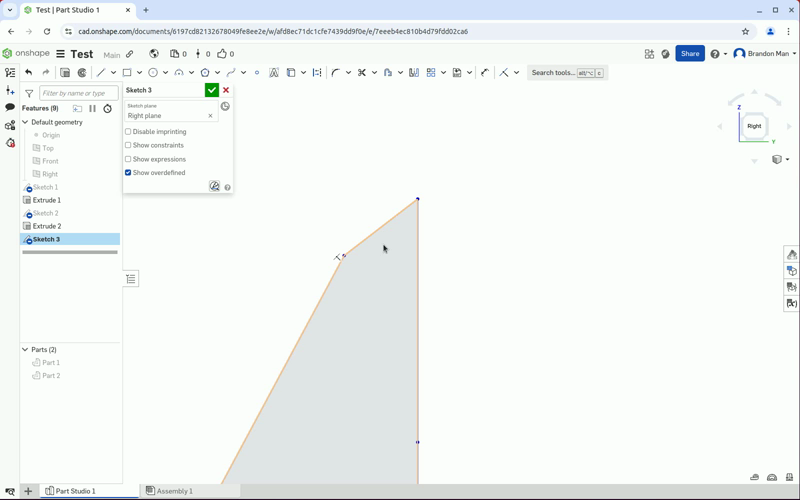
scroll(-6)
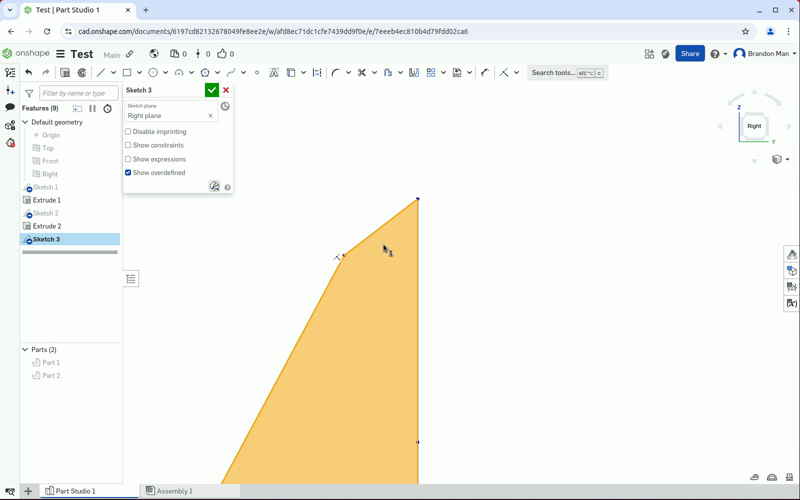
scroll(-6)
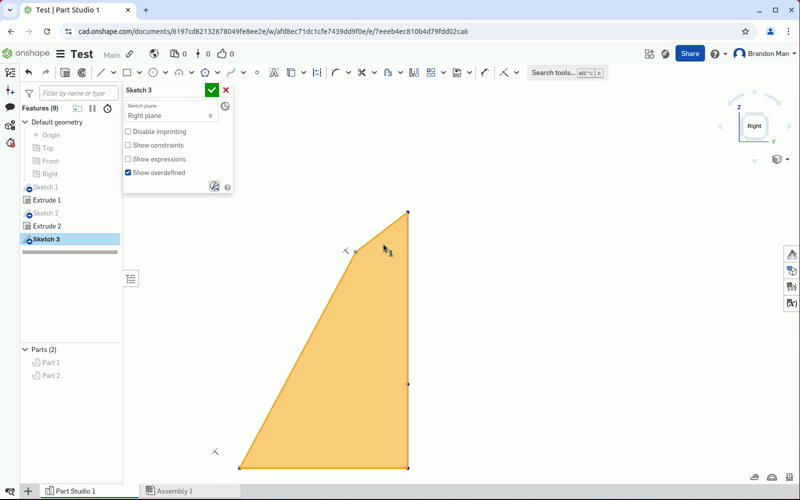
scroll(-6)
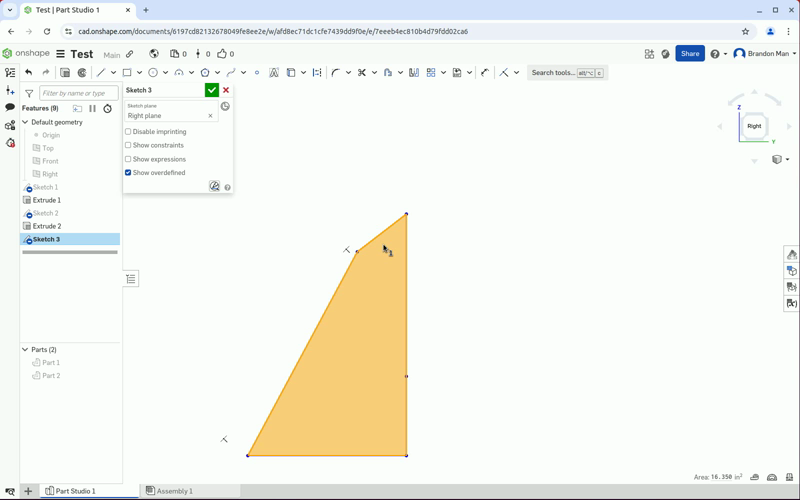
scroll(-6)
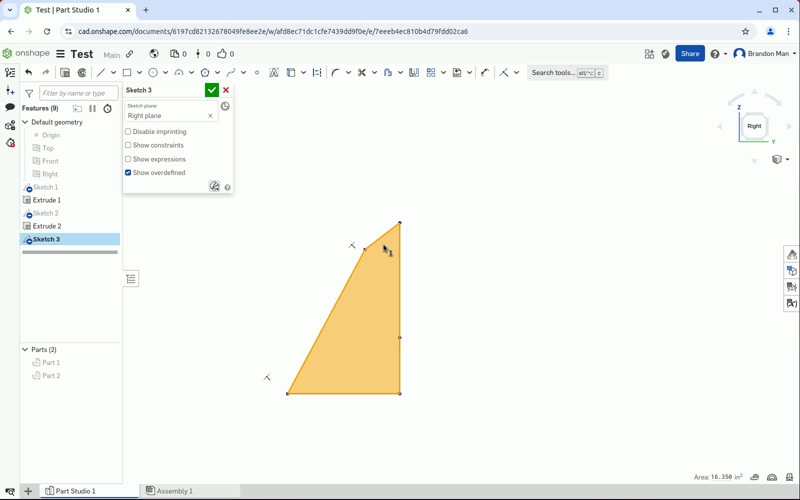
scroll(-6)
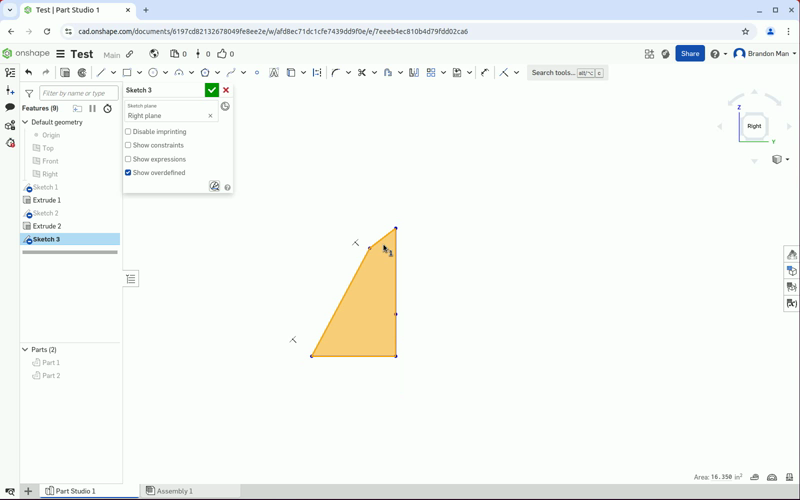
scroll(-6)
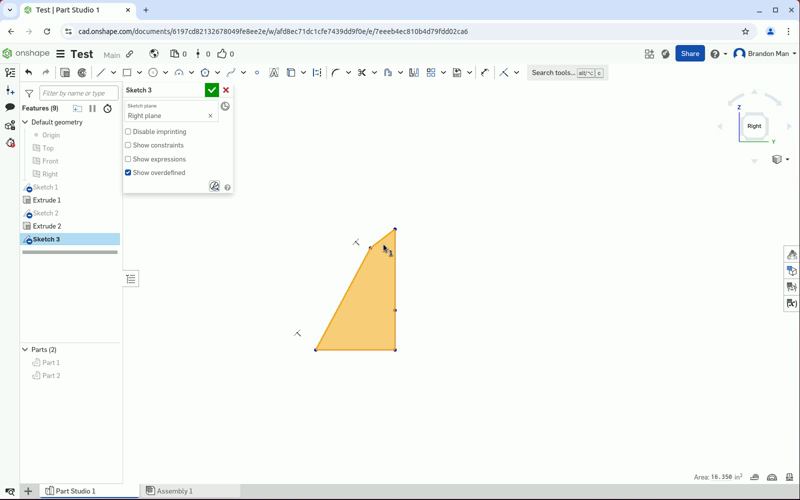
scroll(-6)
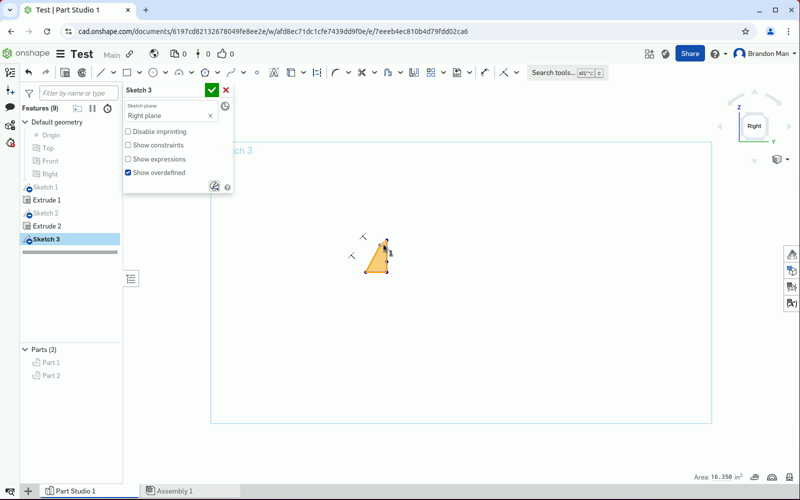
mouse_move(73, 352)
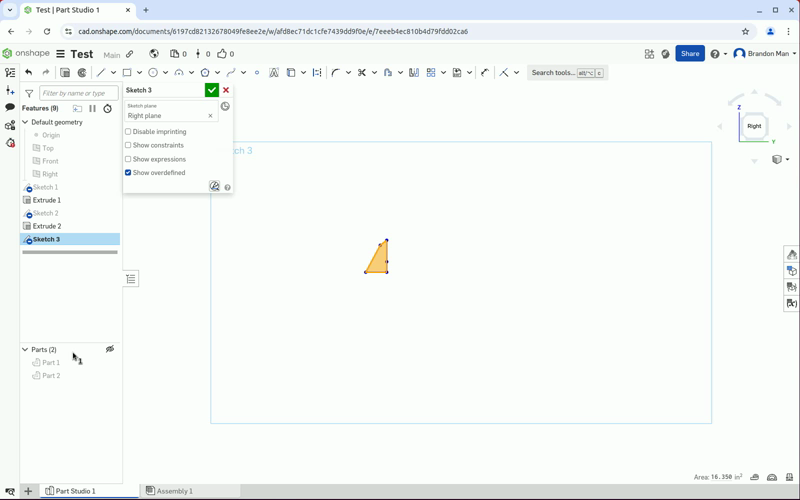
key(shift+y)
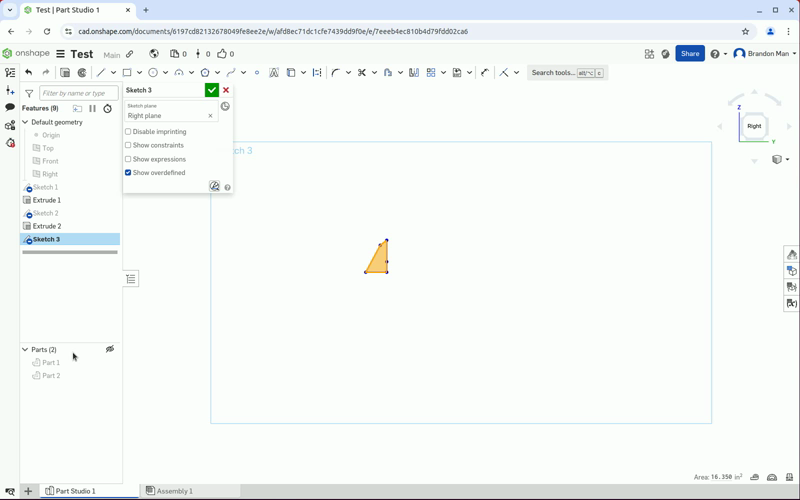
key(shift+e)
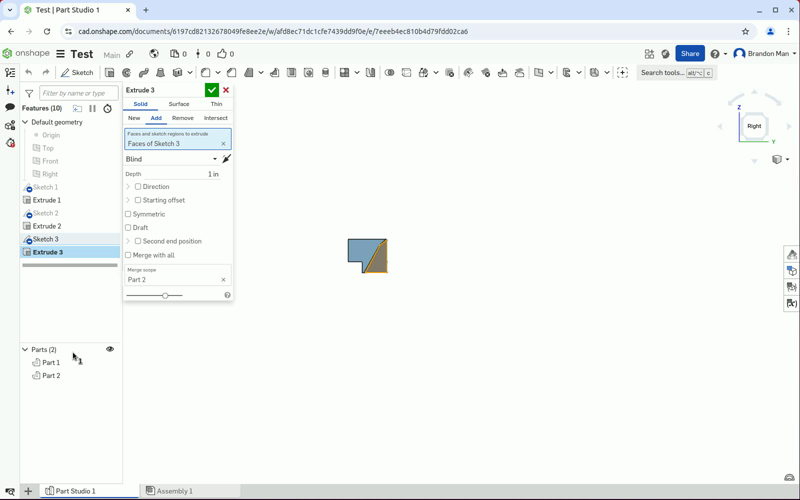
mouse_move(143, 106)
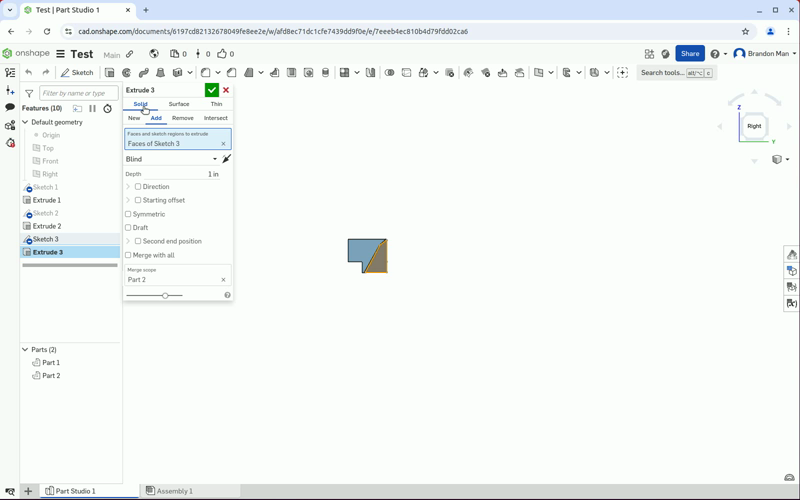
click(143, 106)
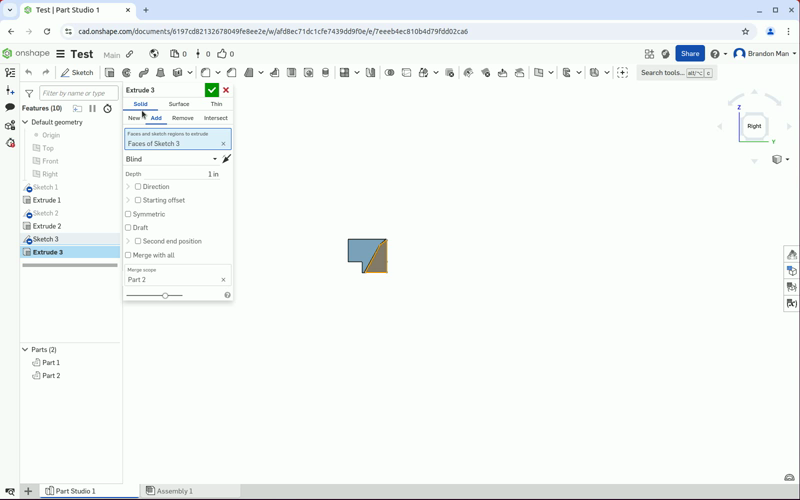
mouse_move(137, 120)
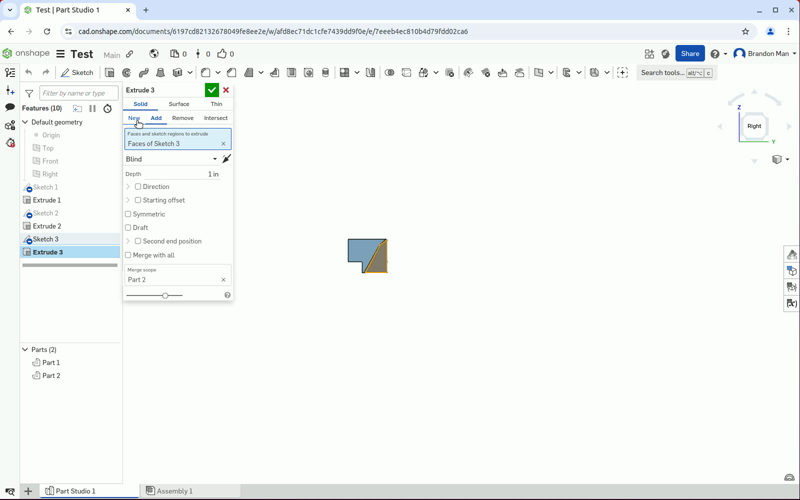
click(137, 120)
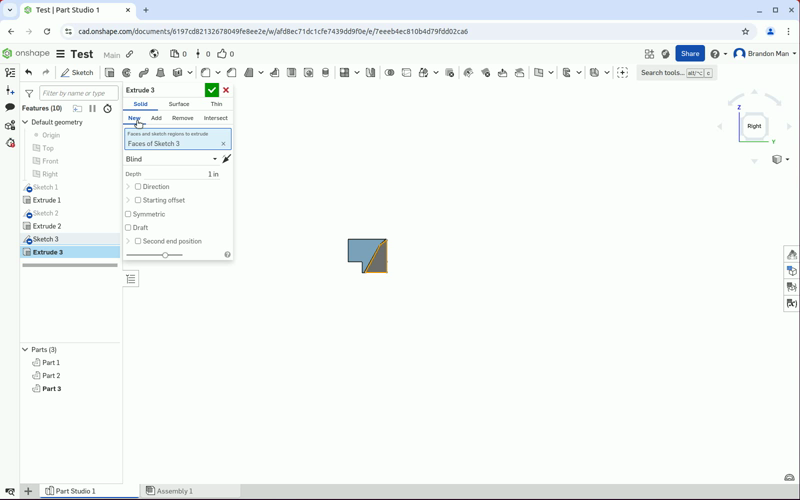
key(tab, 4)
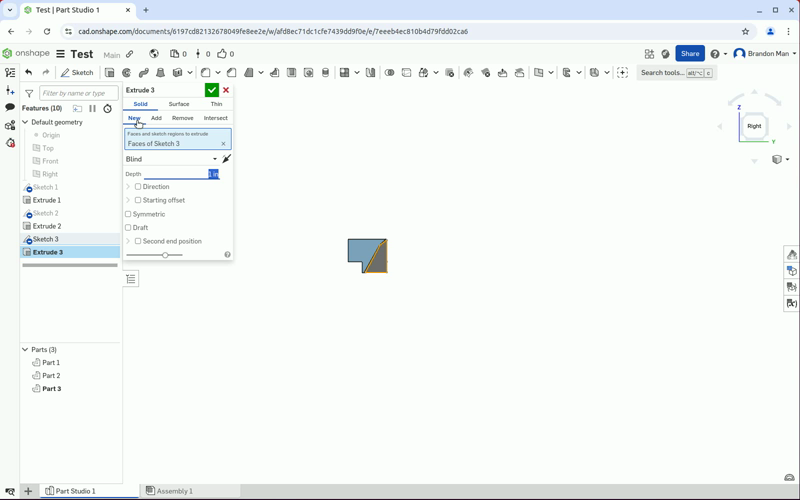
text(0.241)
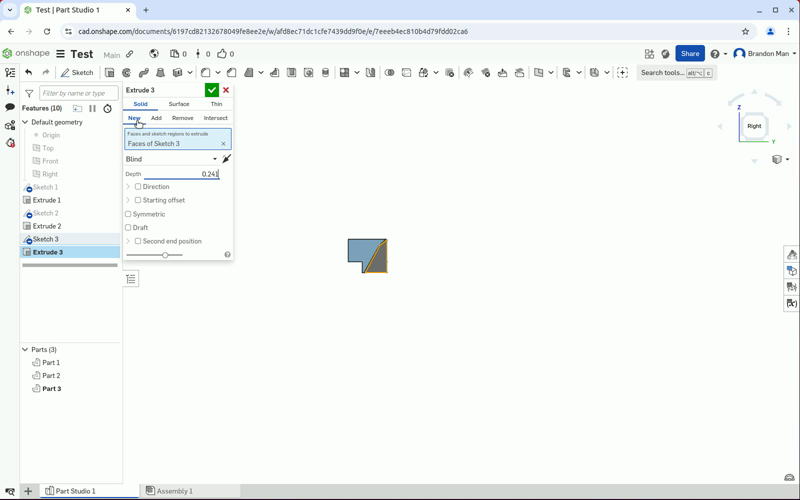
key(enter)
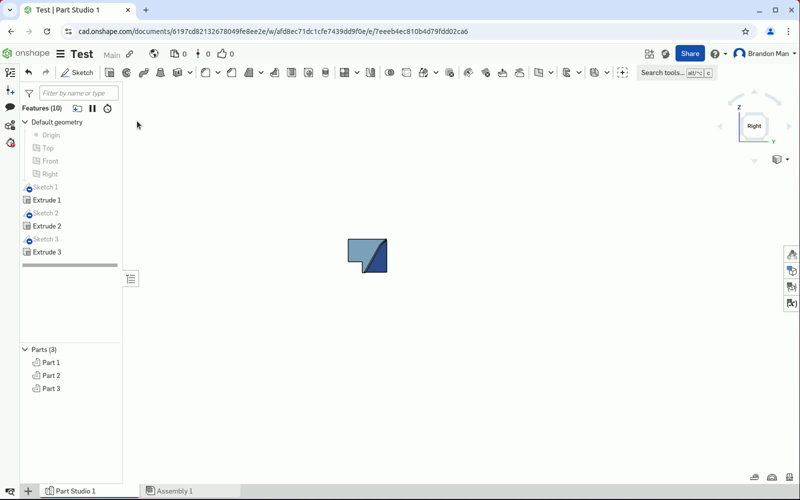
key(shift+h)
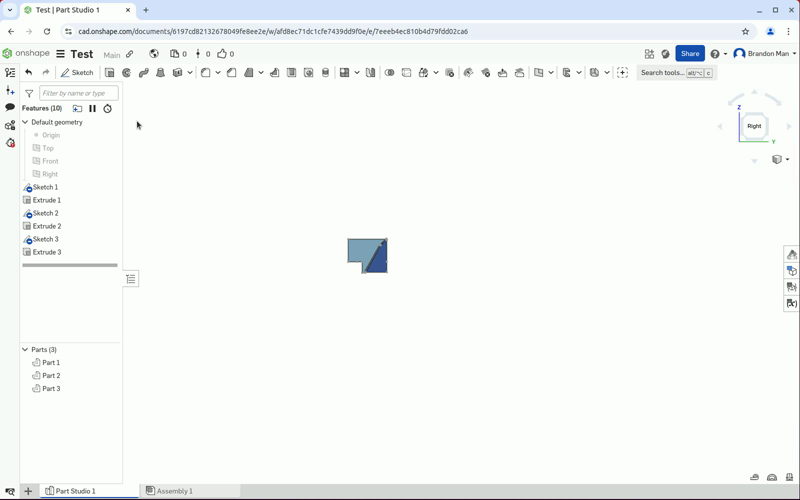
key(shift+h)
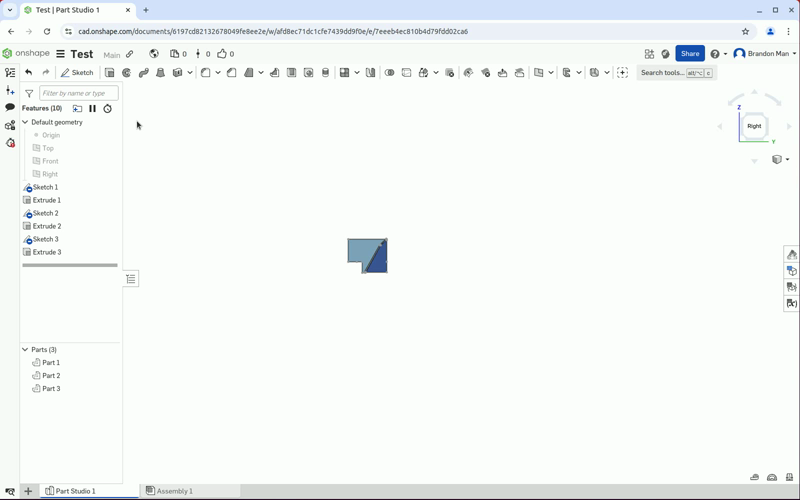
key(shift+7)
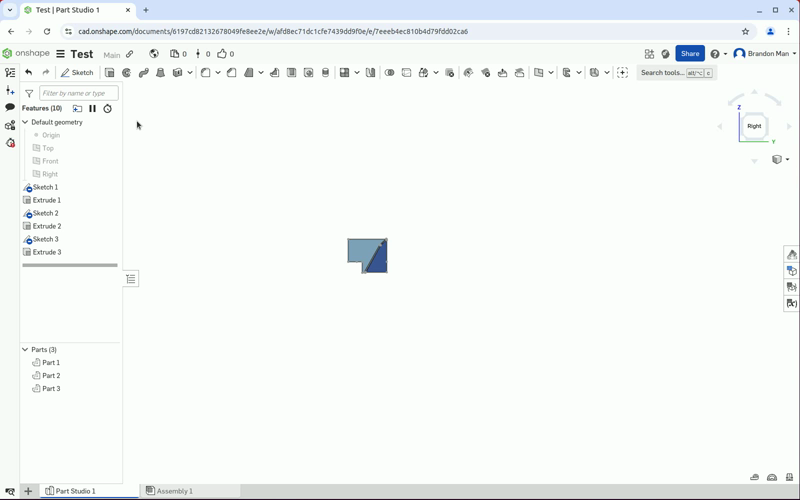
key(right, 2)
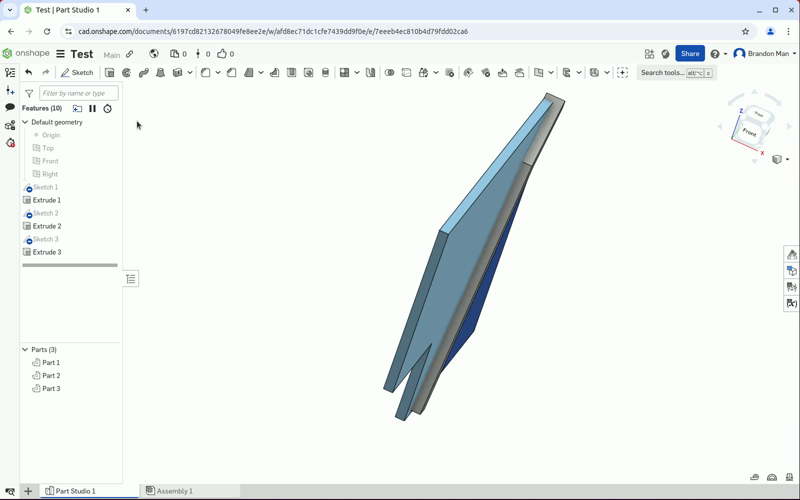
key(down, 2)
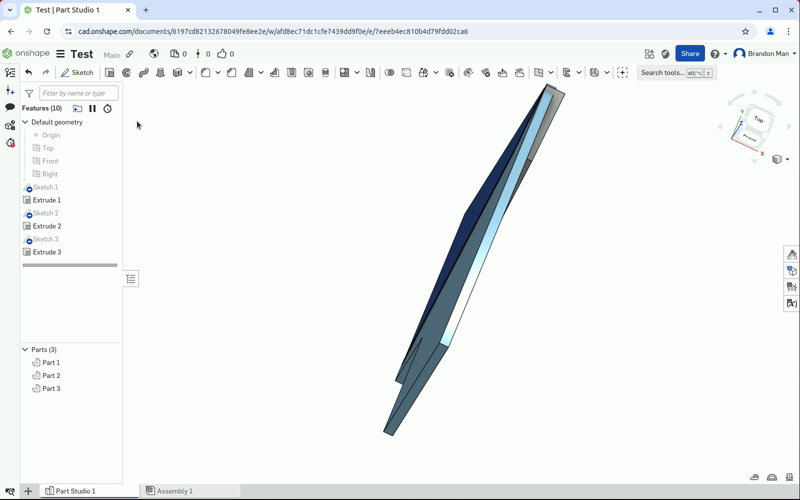
key(up, 2)
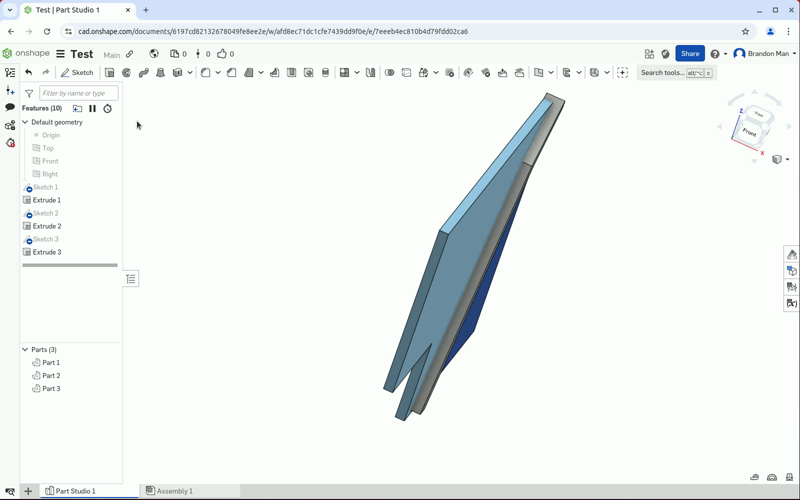
key(left, 2)
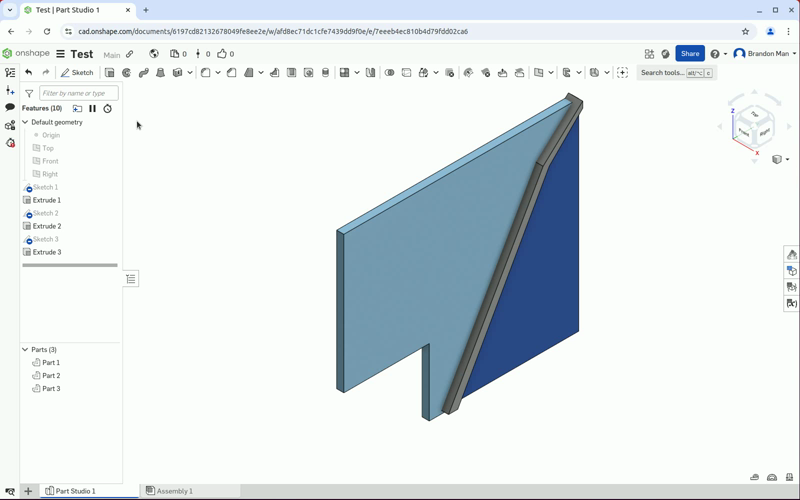
mouse_move(73, 189)
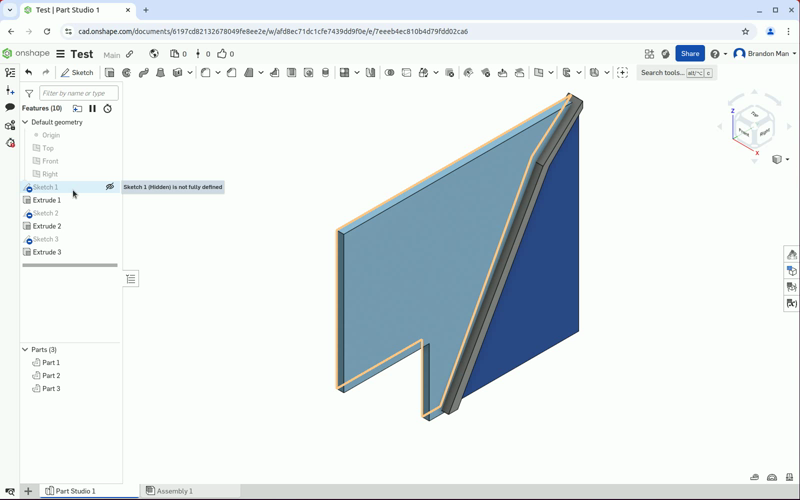
click(73, 189)